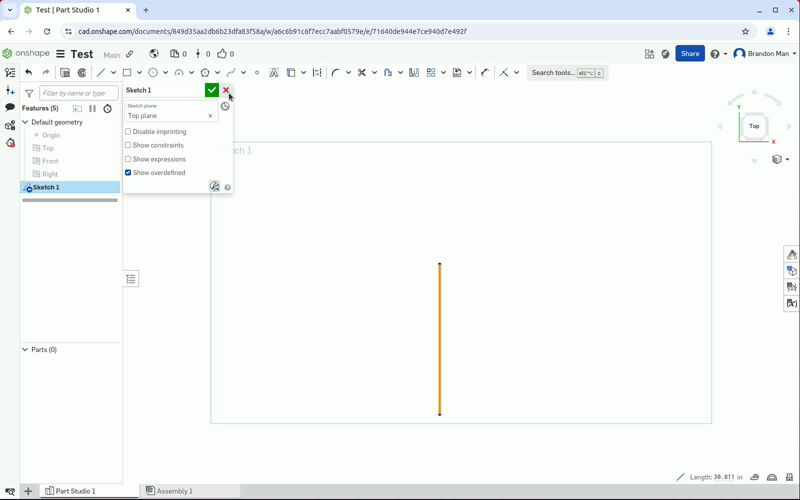
key(shift+h)
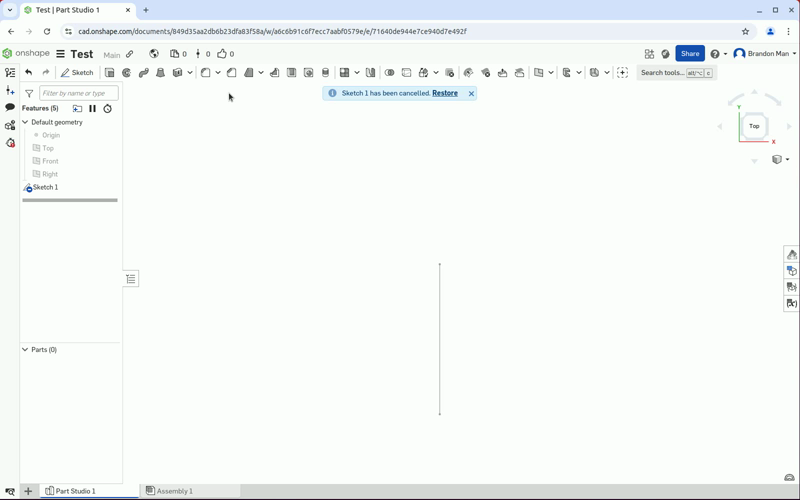
mouse_move(73, 352)
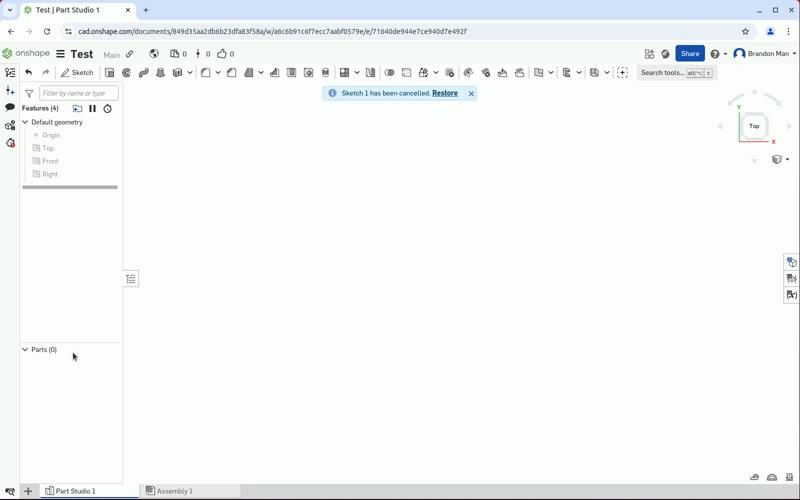
key(y)
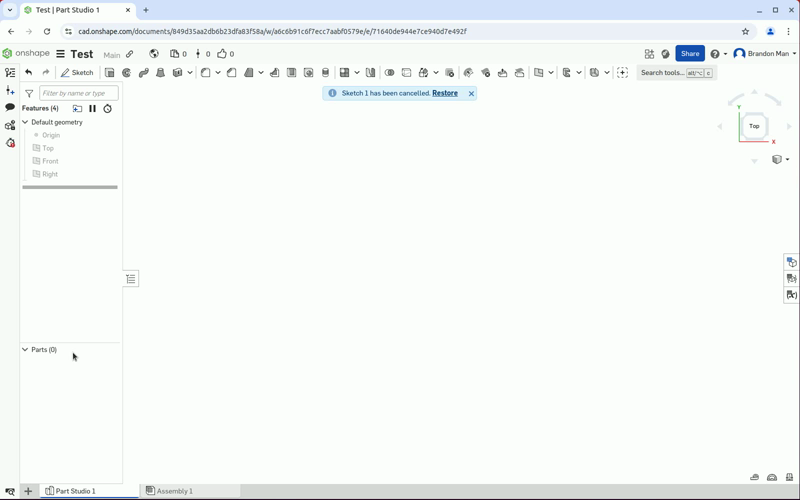
key(shift+p)
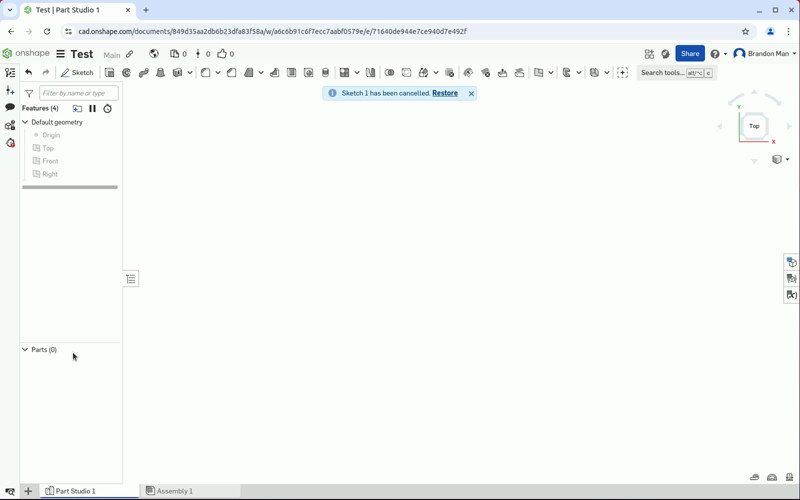
key(space)
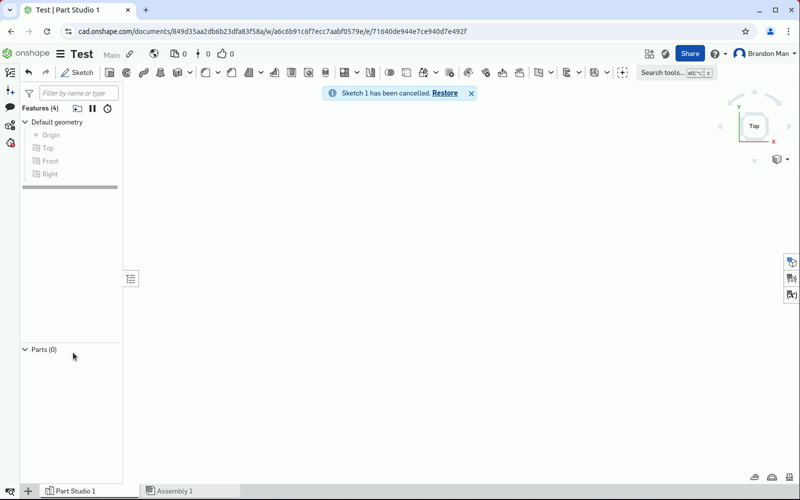
key_down(shift)
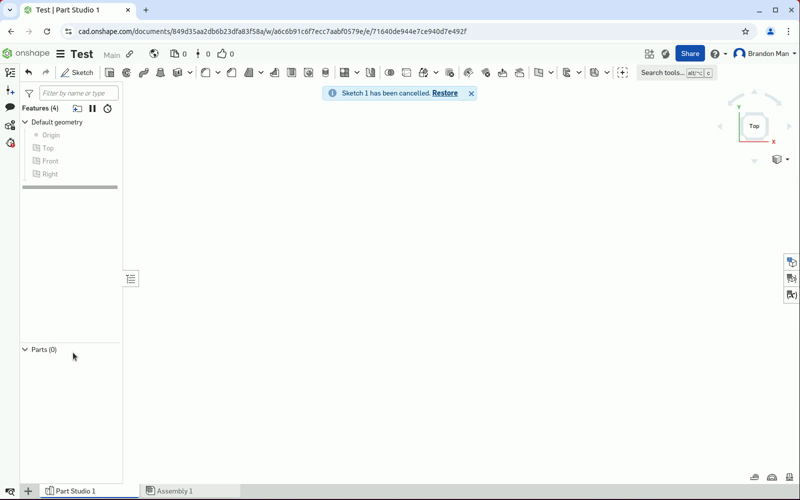
key(up)
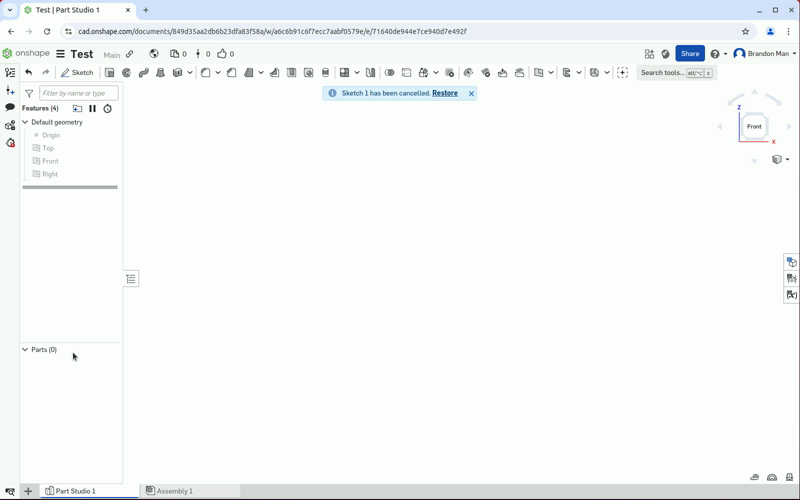
key_up(shift)
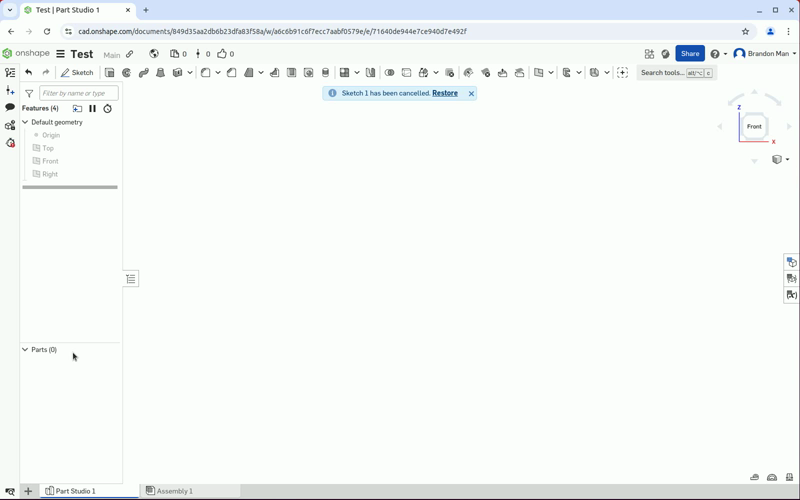
mouse_move(73, 352)
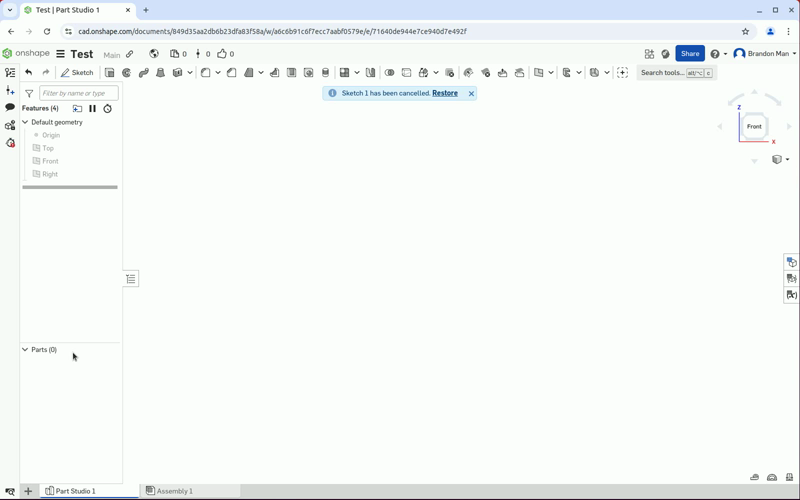
key(shift+y)
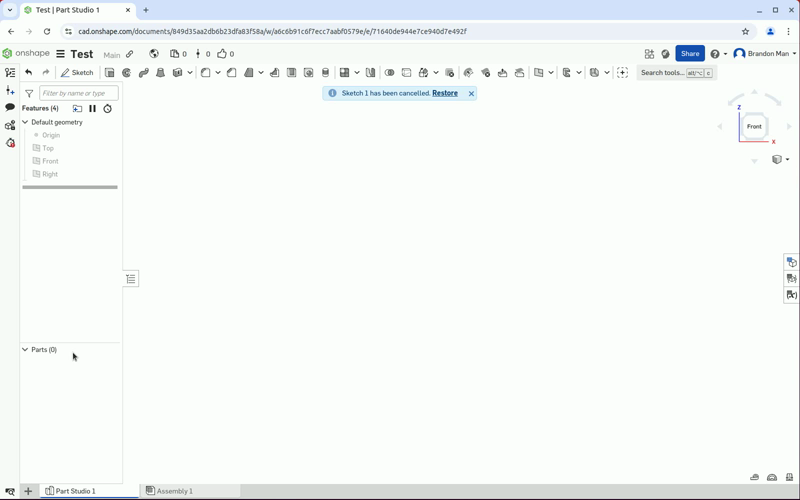
key(shift+s)
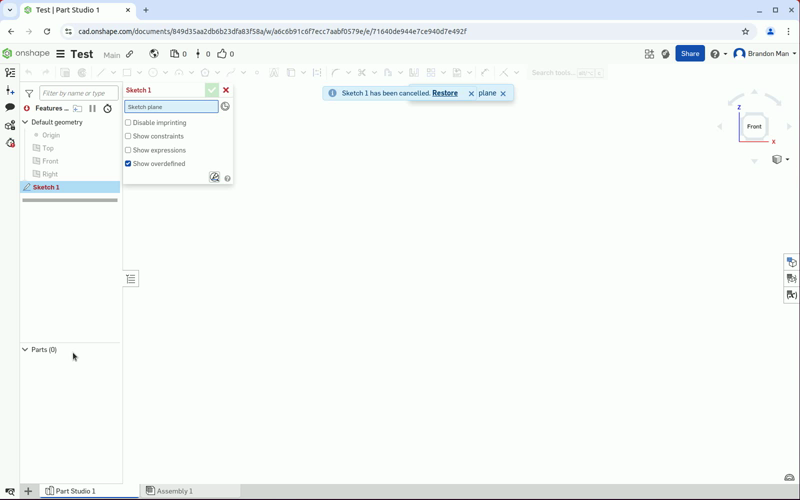
mouse_move(73, 163)
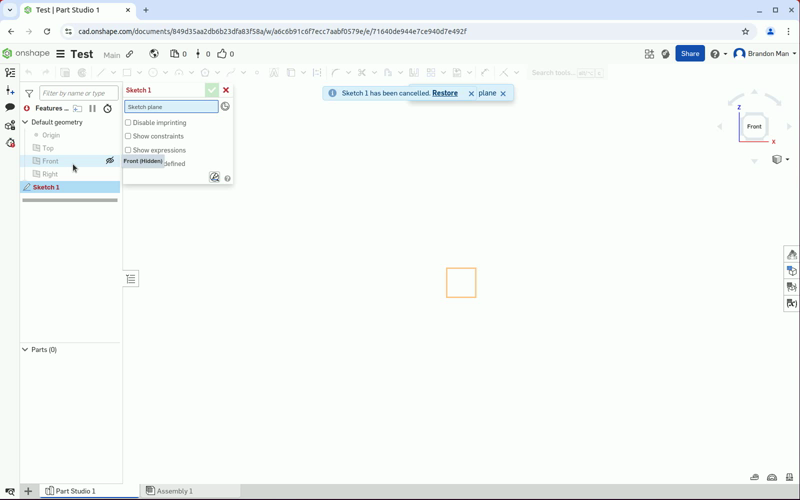
click(73, 163)
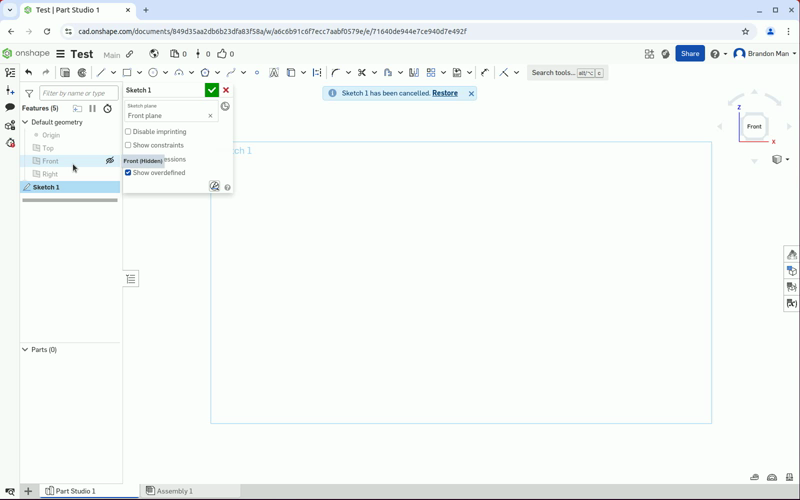
mouse_move(73, 352)
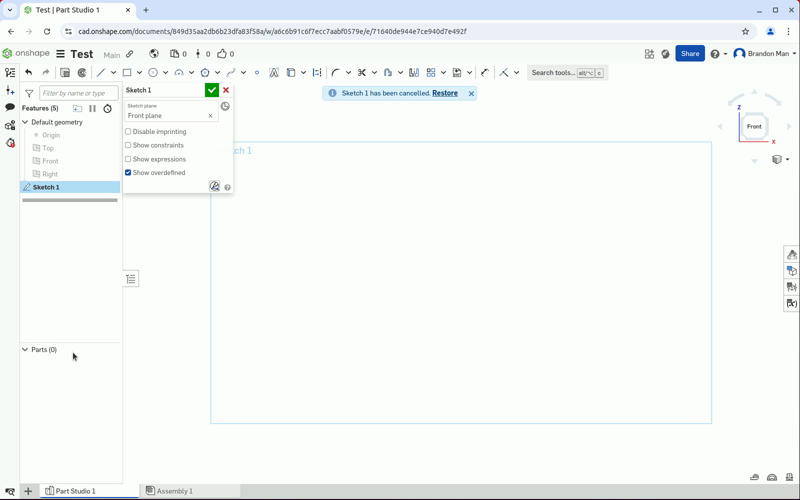
key(y)
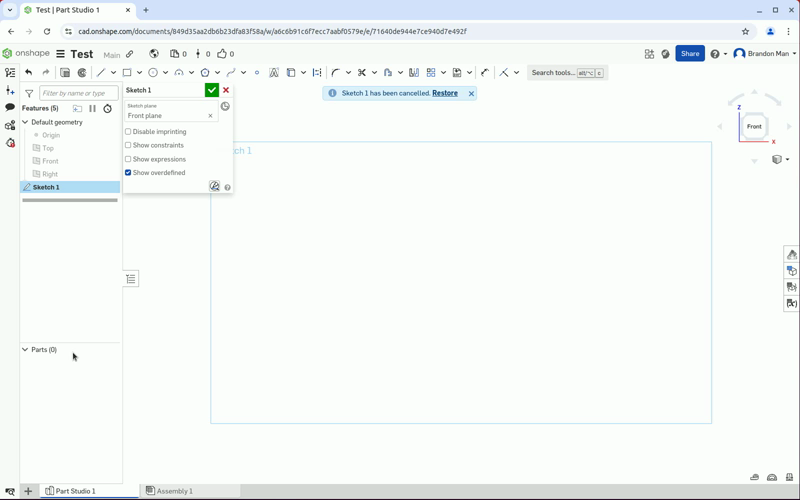
key(l)
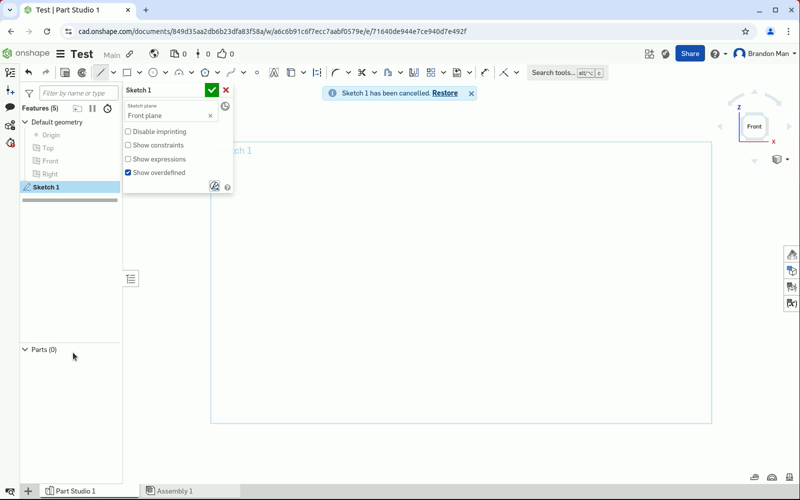
key_down(shift)
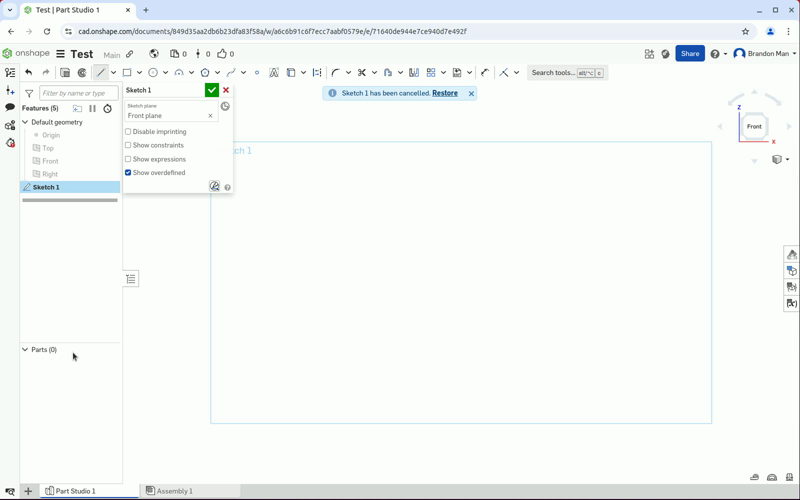
mouse_move(447, 305)
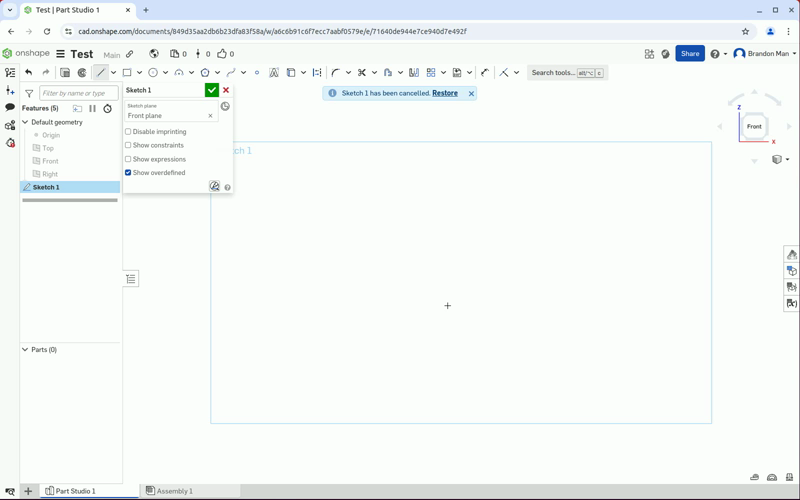
click(447, 305)
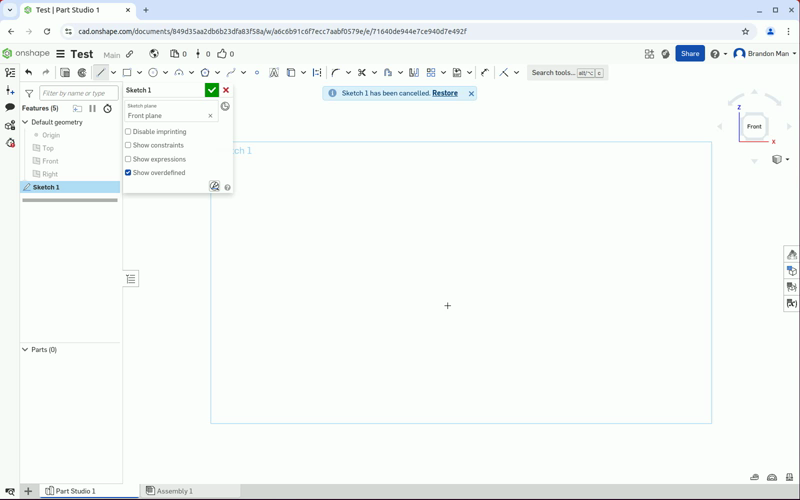
key_up(shift)
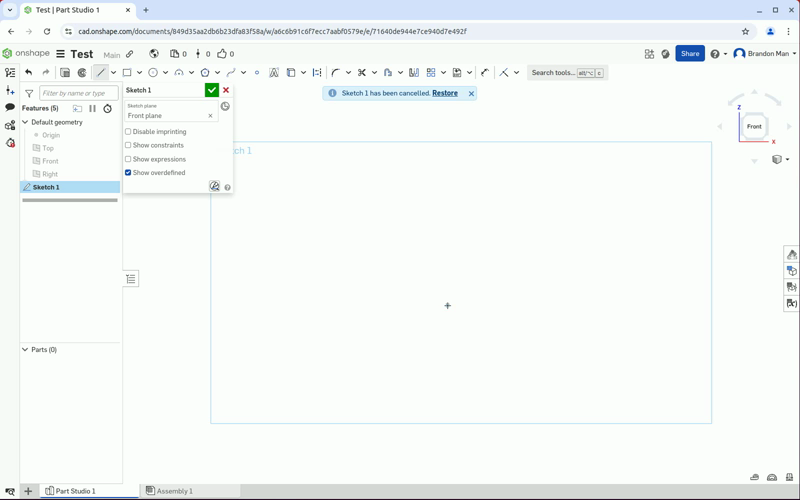
key_down(shift)
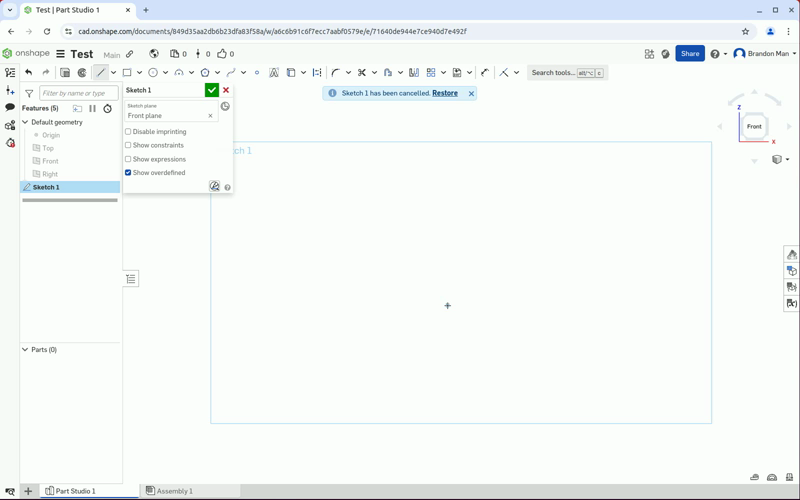
mouse_move(477, 305)
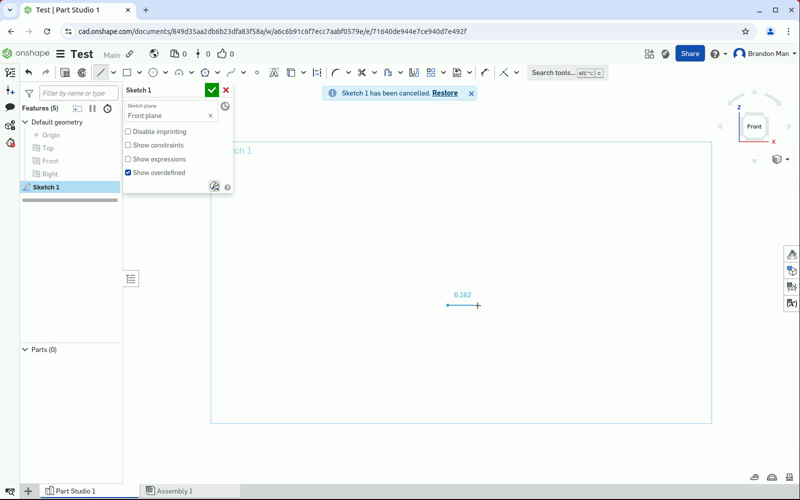
mouse_move(453, 305)
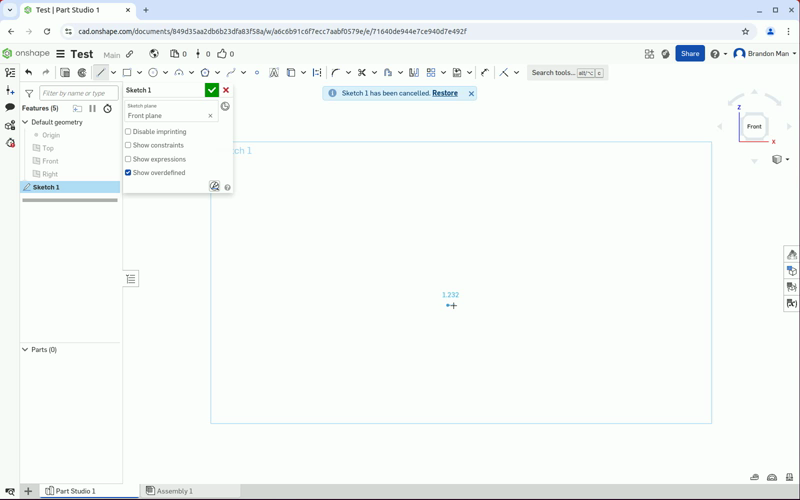
scroll(6)
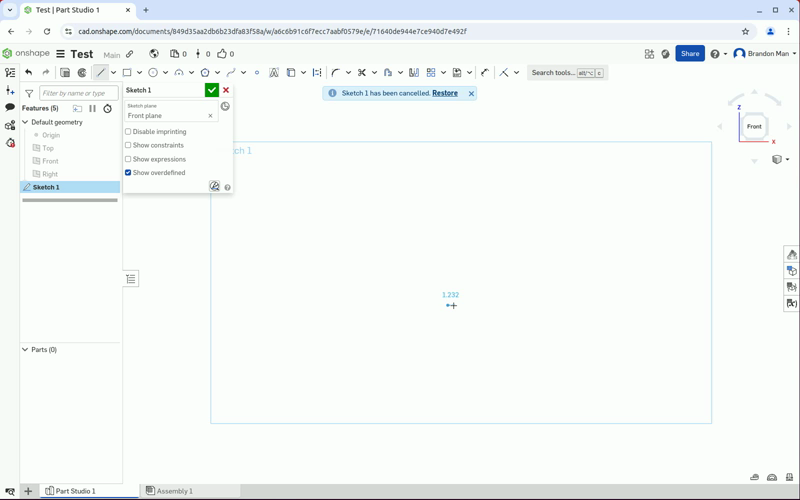
scroll(6)
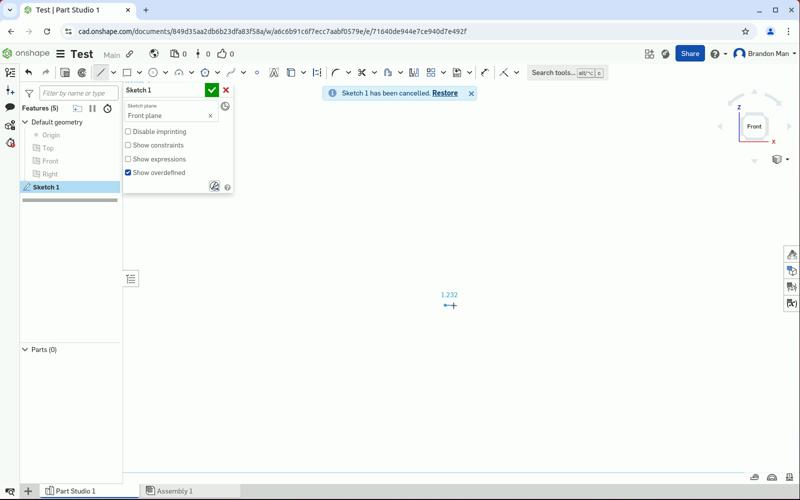
scroll(6)
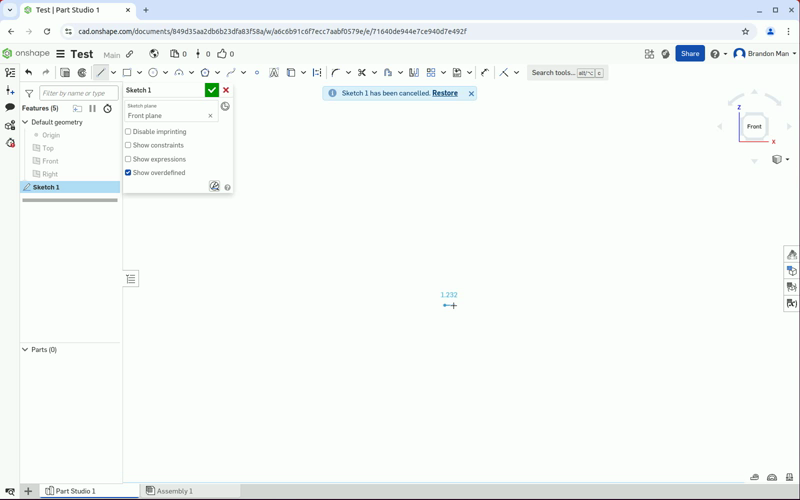
scroll(6)
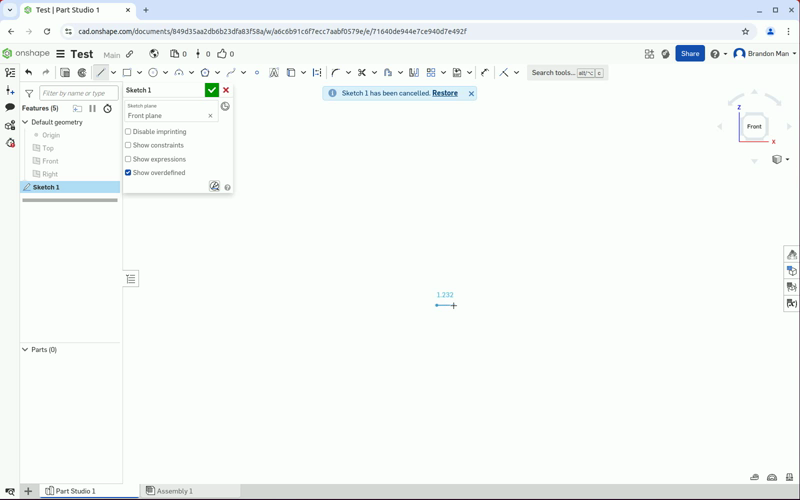
scroll(6)
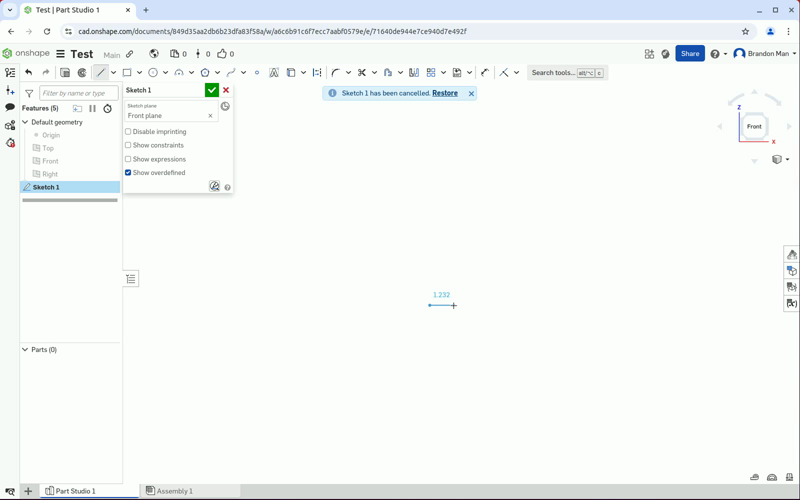
scroll(6)
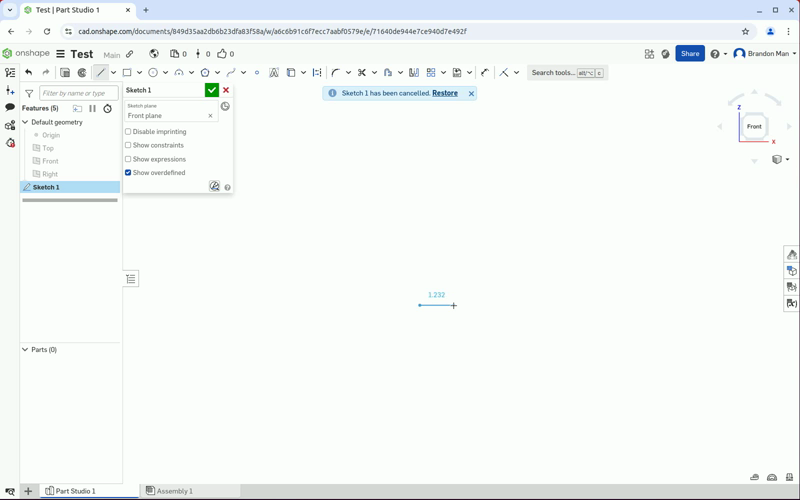
scroll(6)
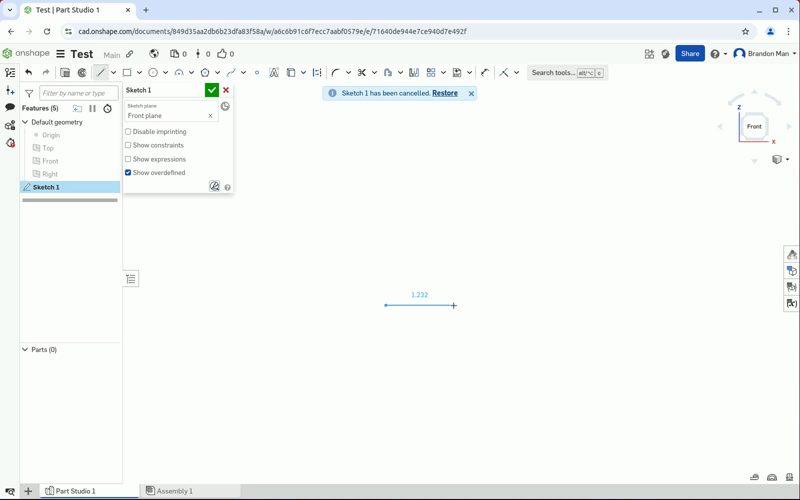
click(453, 305)
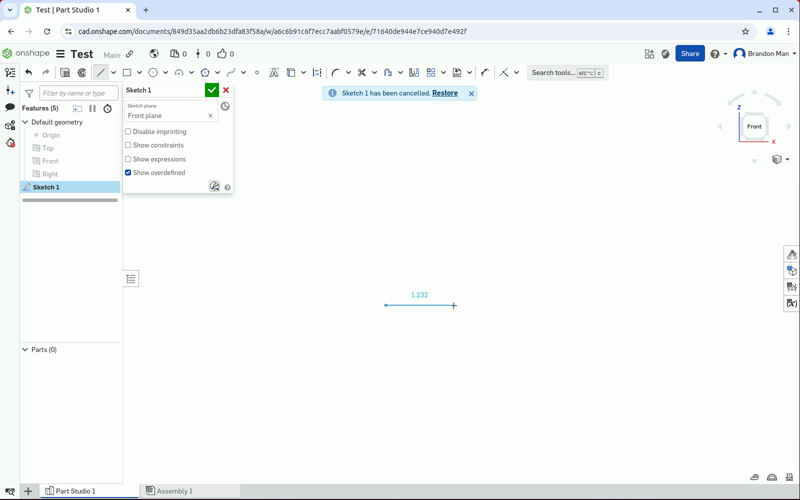
scroll(-6)
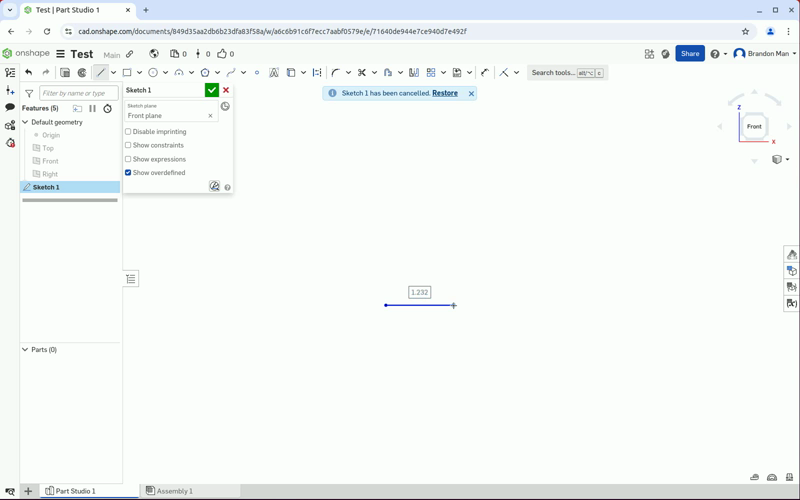
scroll(-6)
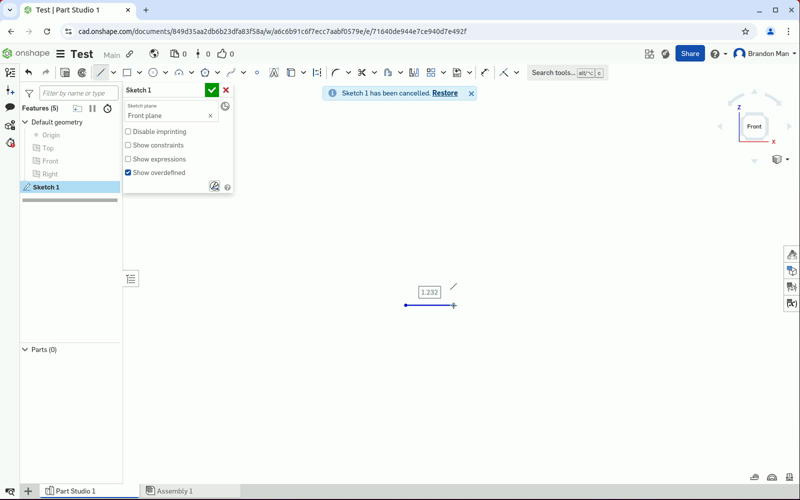
scroll(-6)
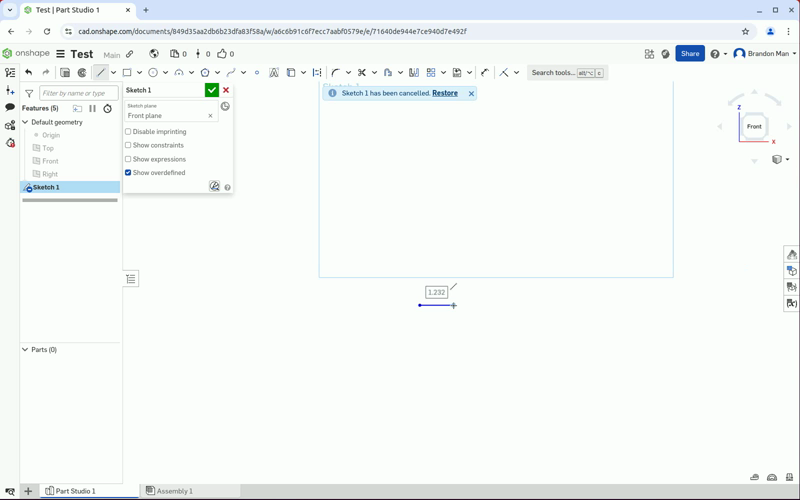
scroll(-6)
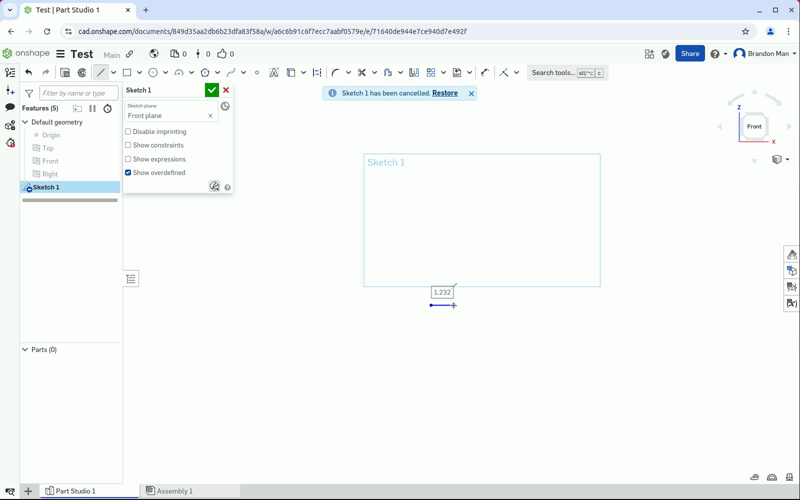
scroll(-6)
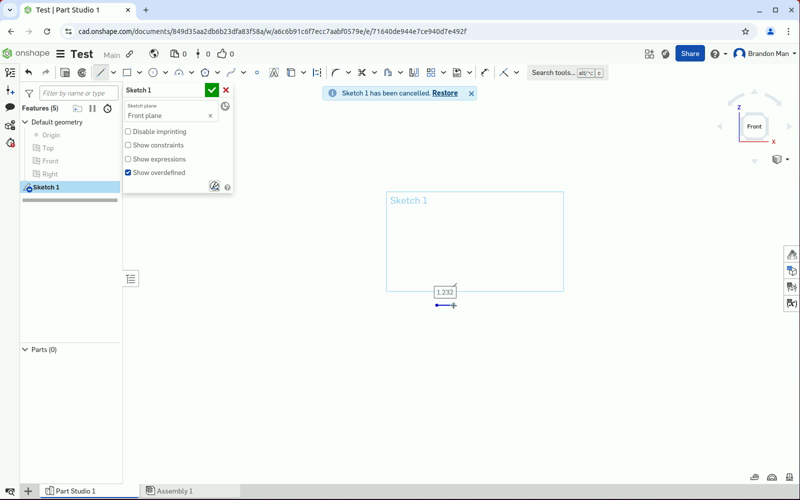
scroll(-6)
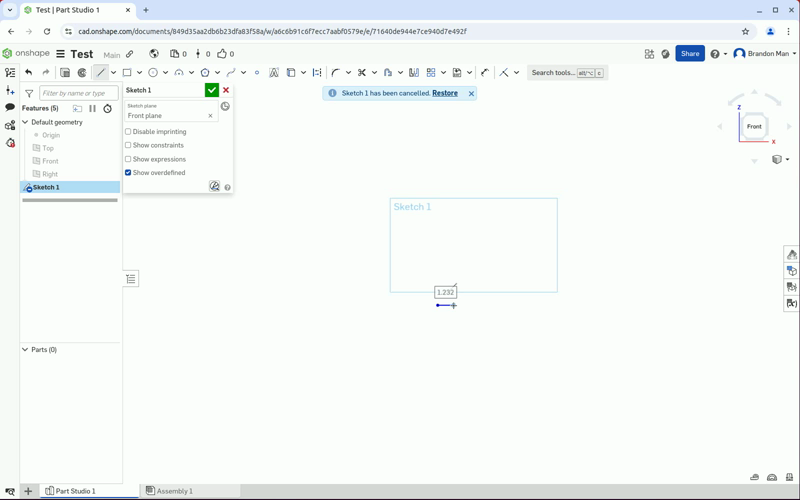
scroll(-6)
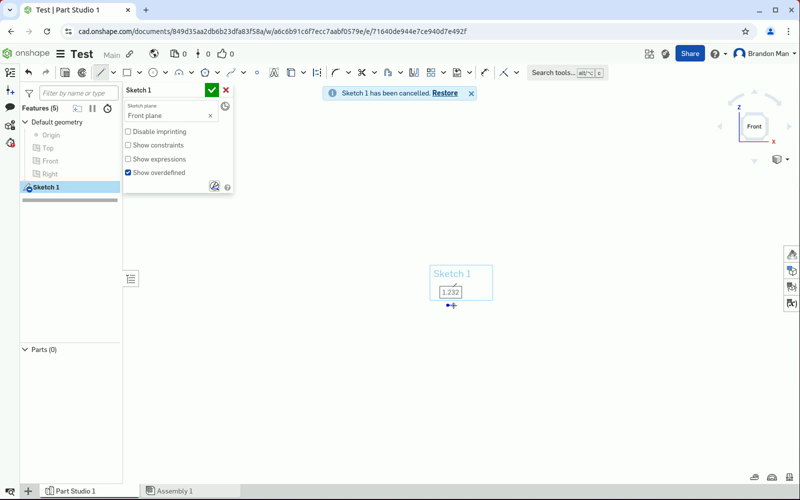
key_up(shift)
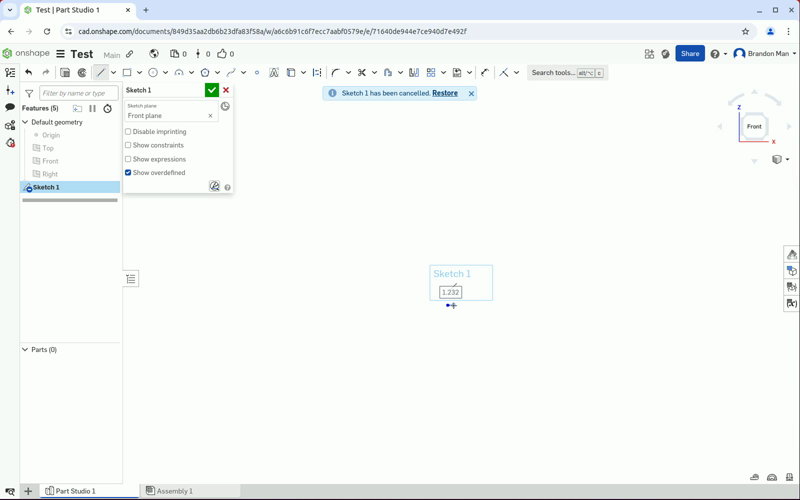
key_down(shift)
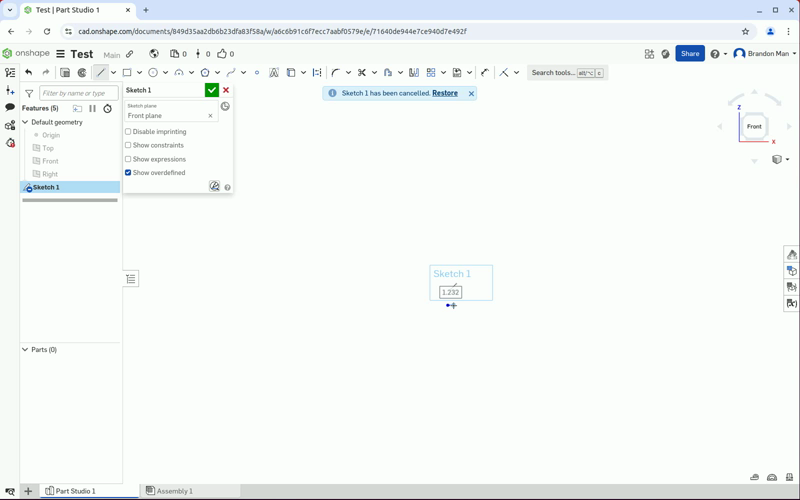
mouse_move(453, 237)
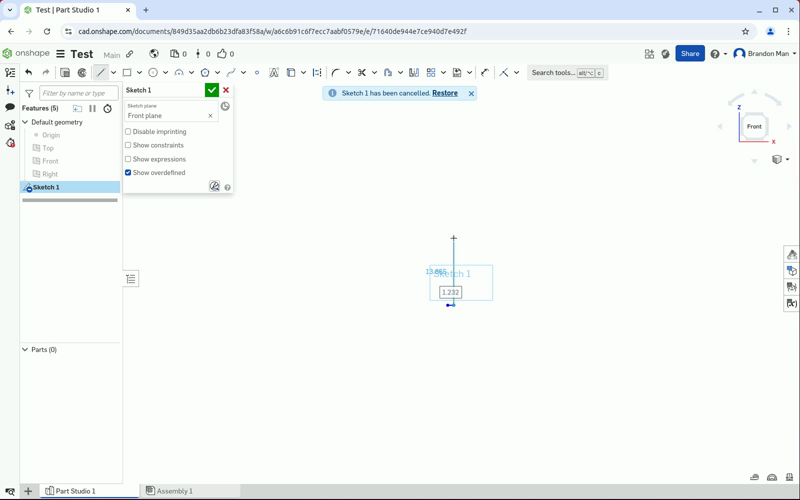
click(453, 237)
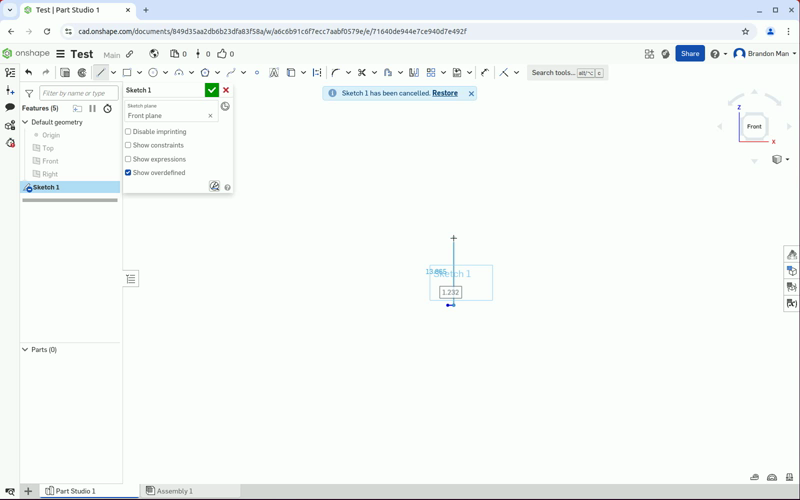
key_up(shift)
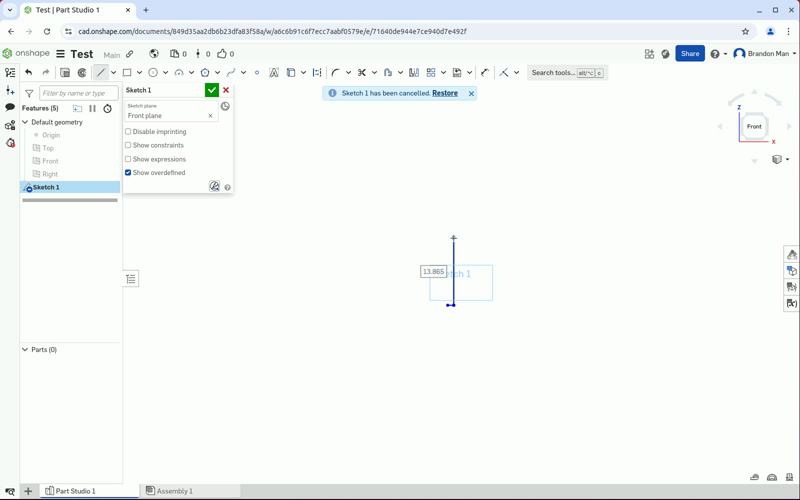
key_down(shift)
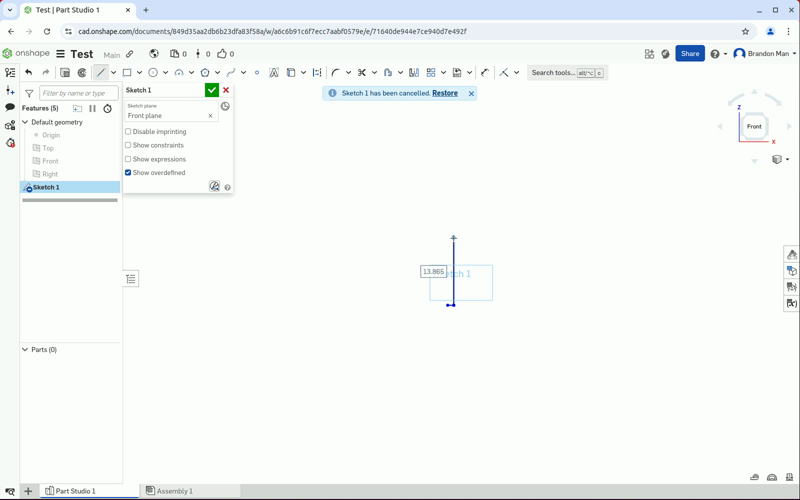
mouse_move(483, 237)
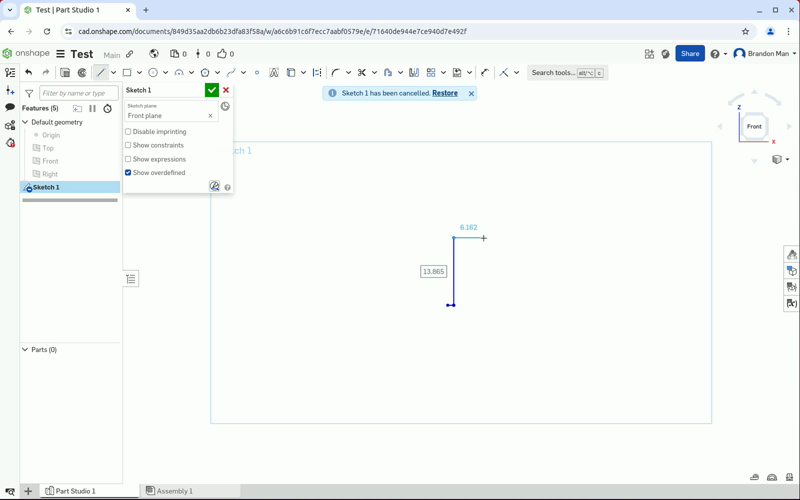
mouse_move(470, 237)
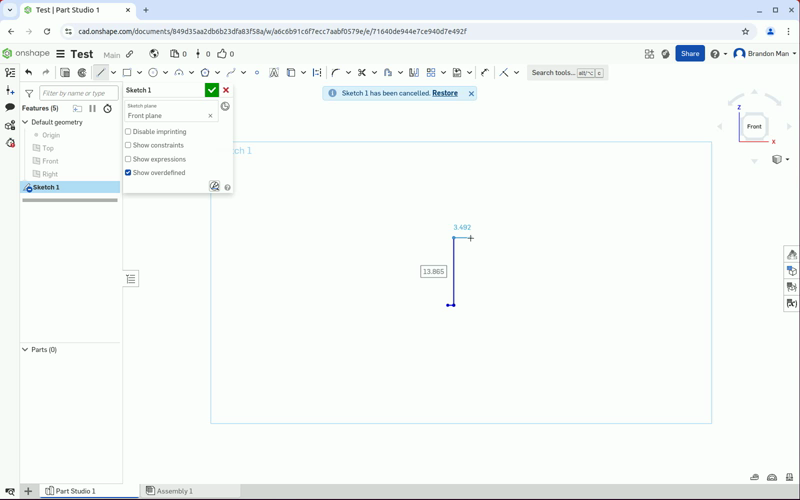
click(470, 237)
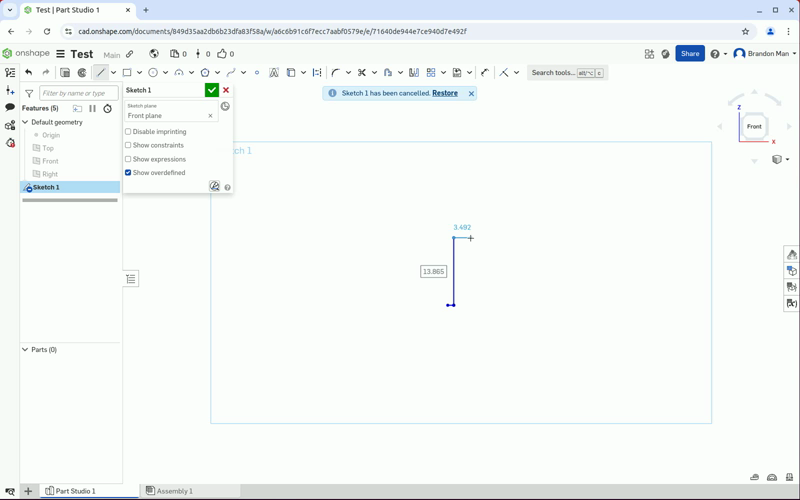
key_up(shift)
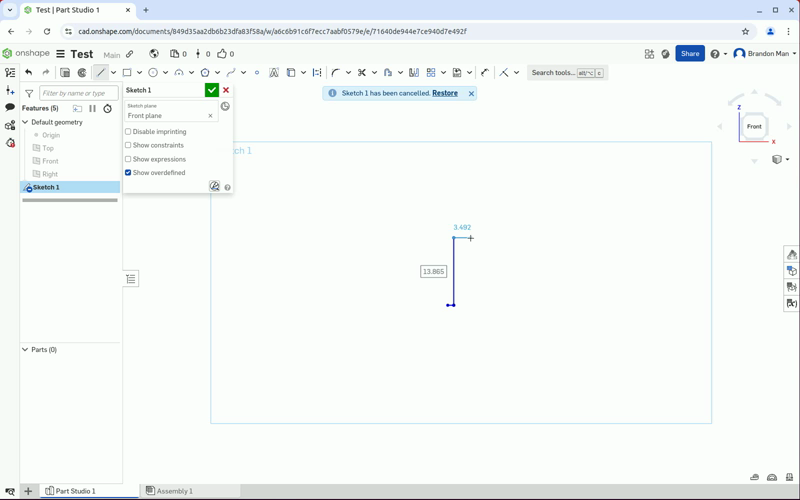
key_down(shift)
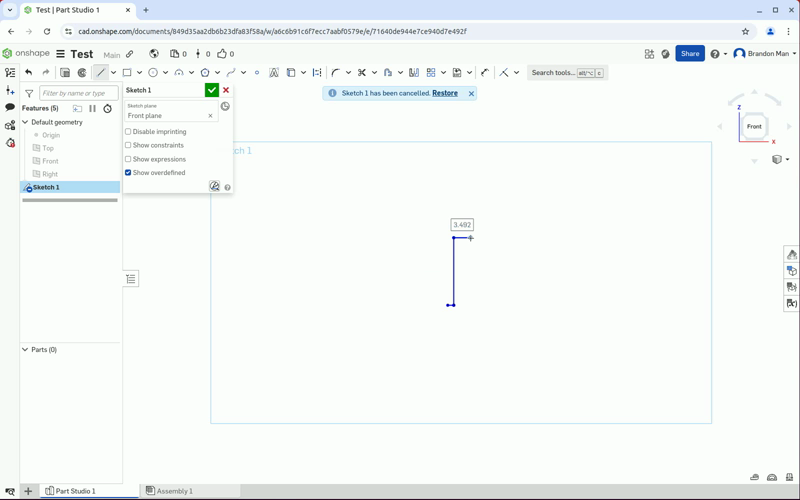
mouse_move(470, 305)
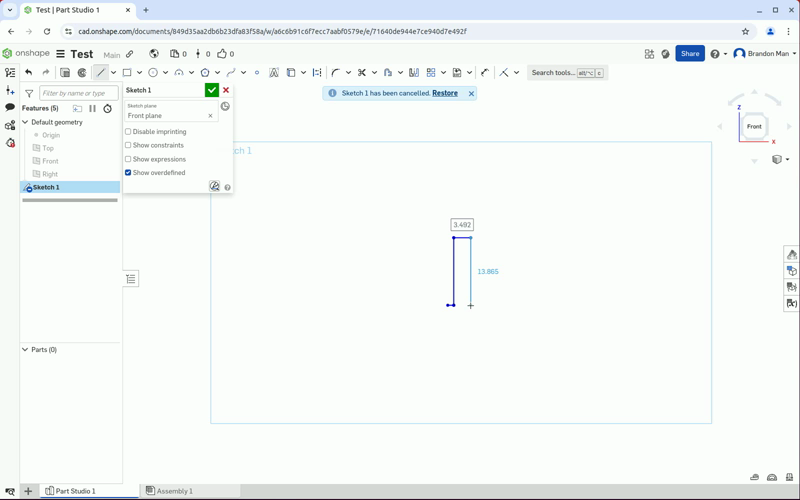
click(470, 305)
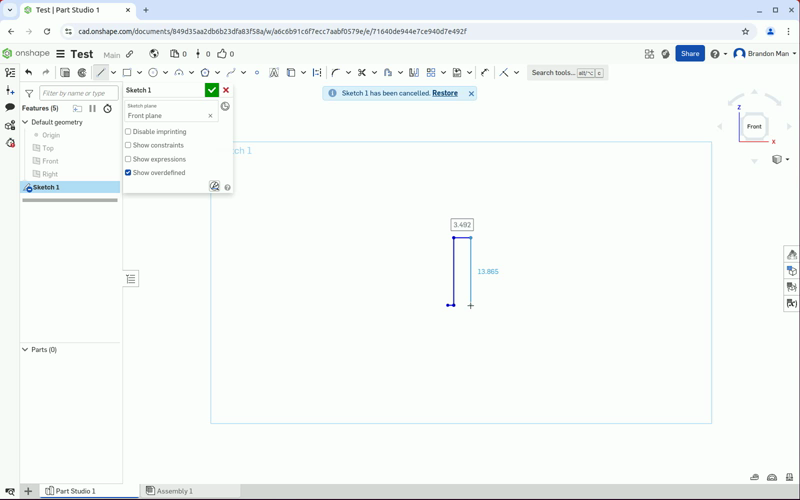
key_up(shift)
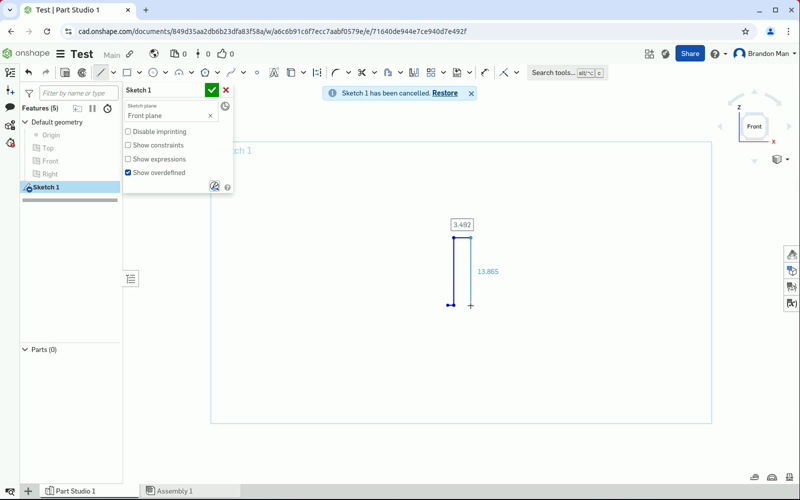
key_down(shift)
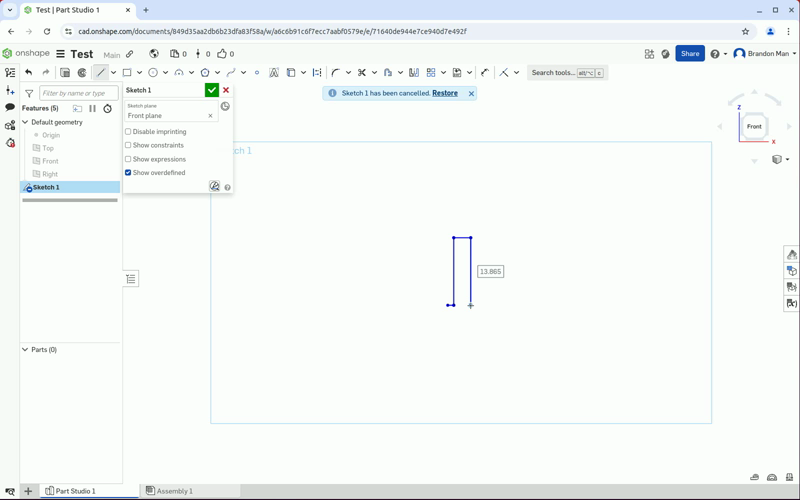
mouse_move(500, 305)
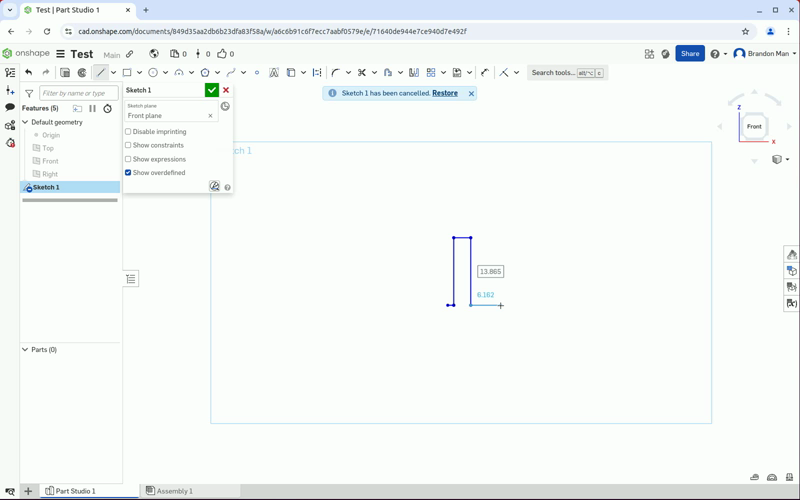
mouse_move(476, 305)
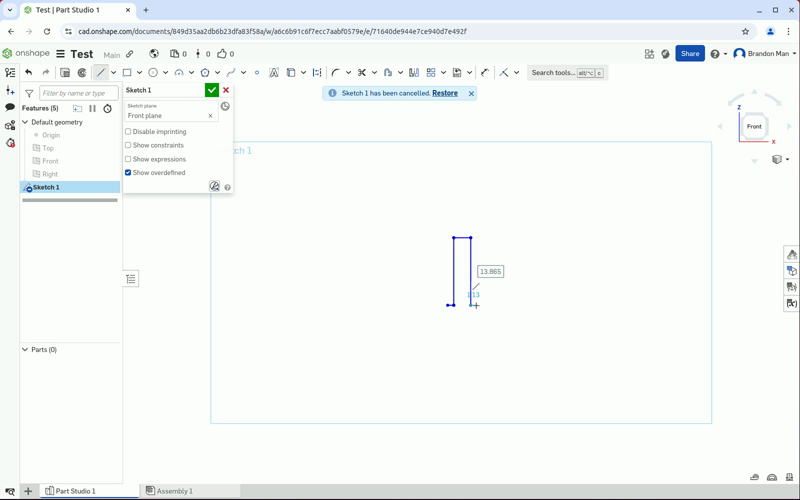
scroll(6)
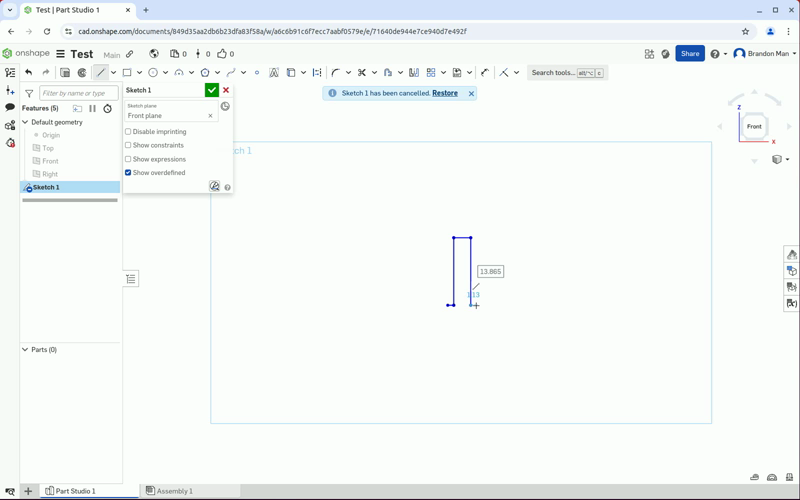
scroll(6)
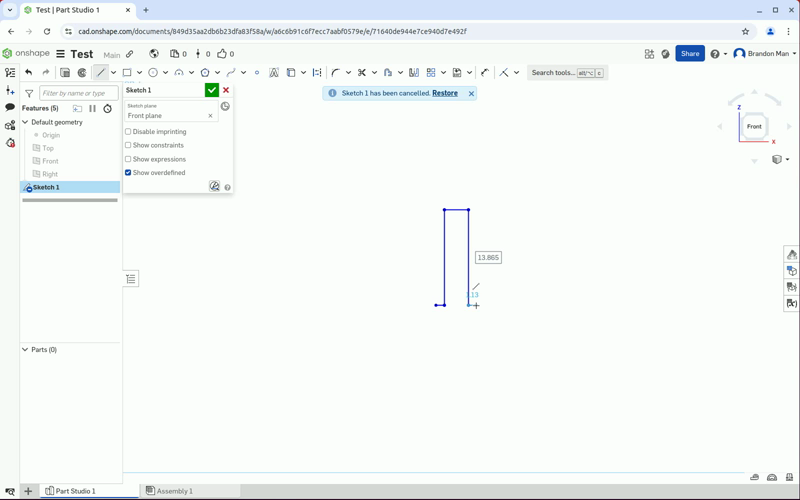
scroll(6)
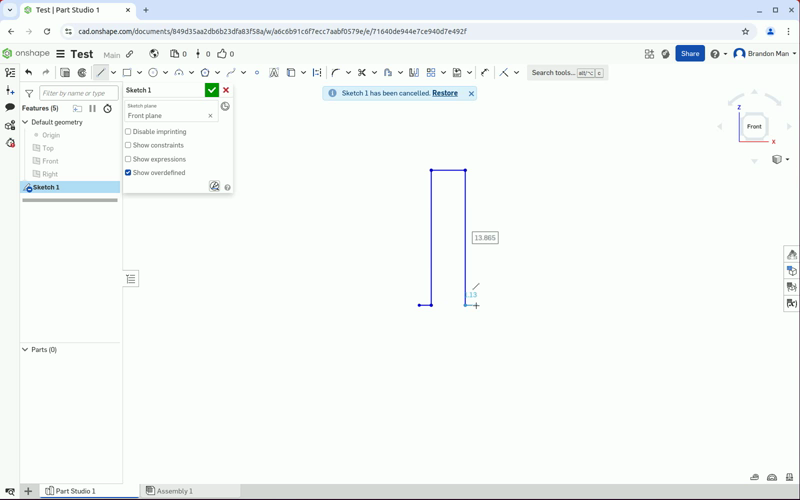
scroll(6)
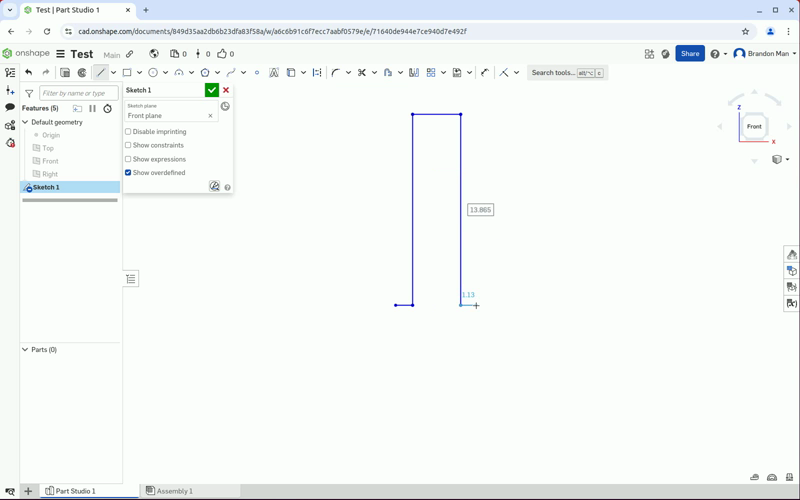
scroll(6)
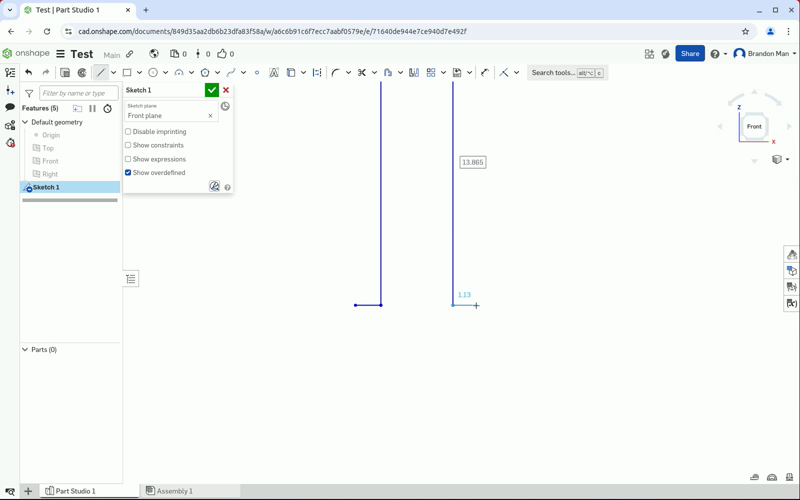
scroll(6)
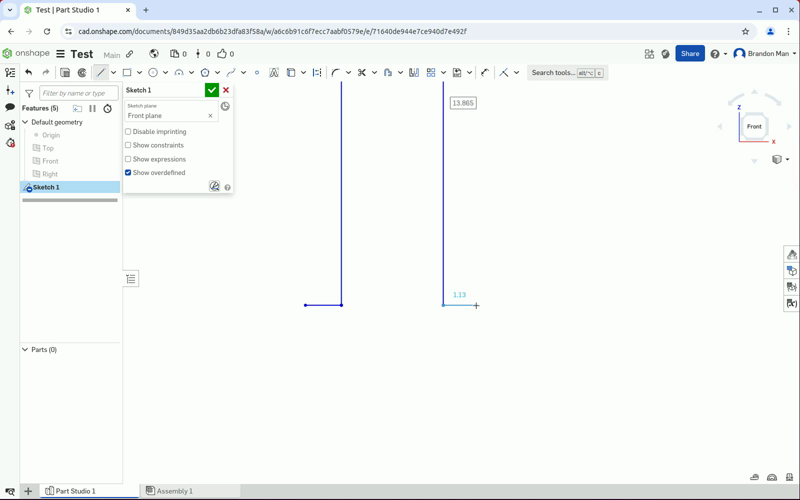
scroll(6)
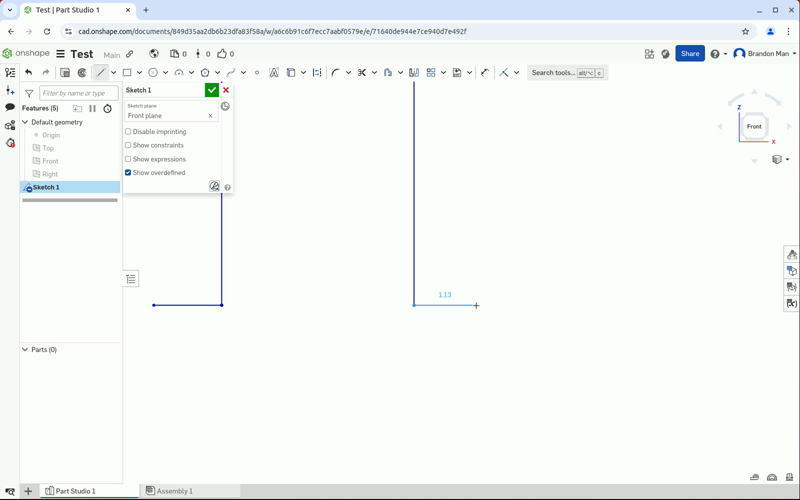
click(476, 305)
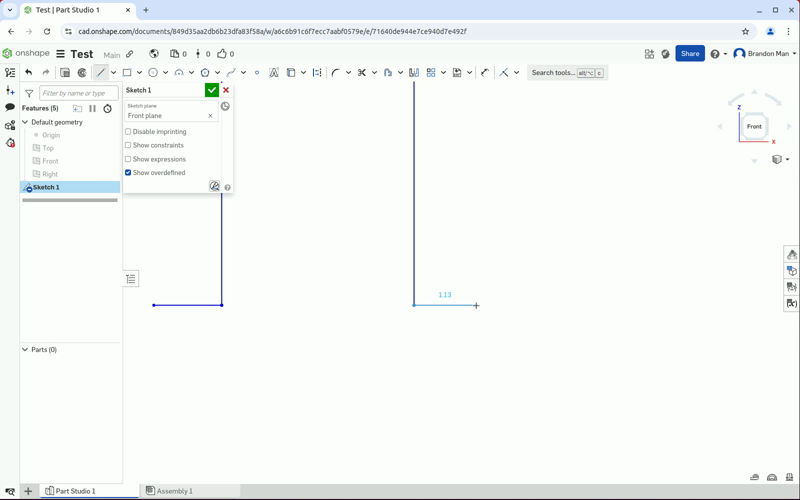
scroll(-6)
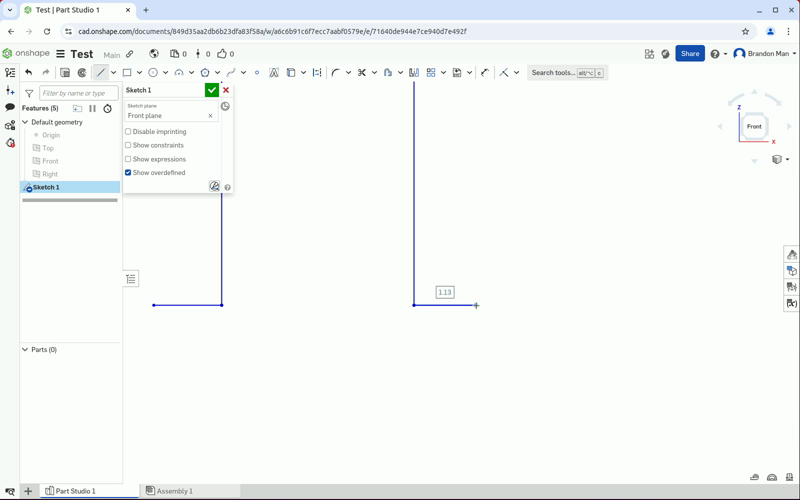
scroll(-6)
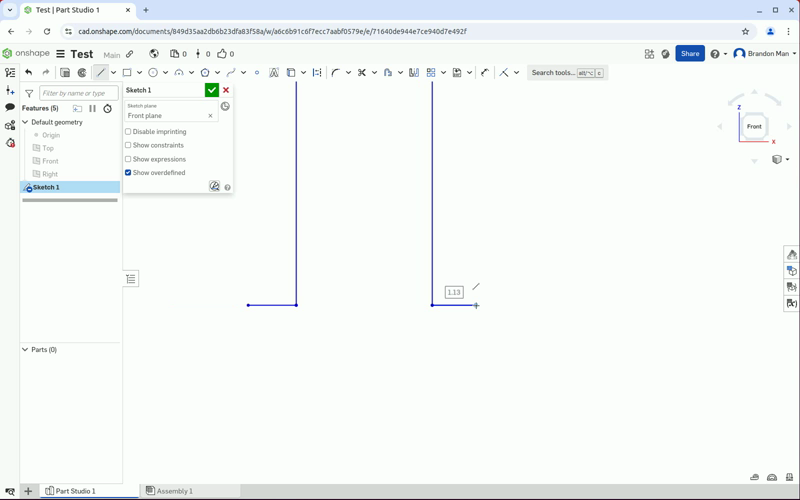
scroll(-6)
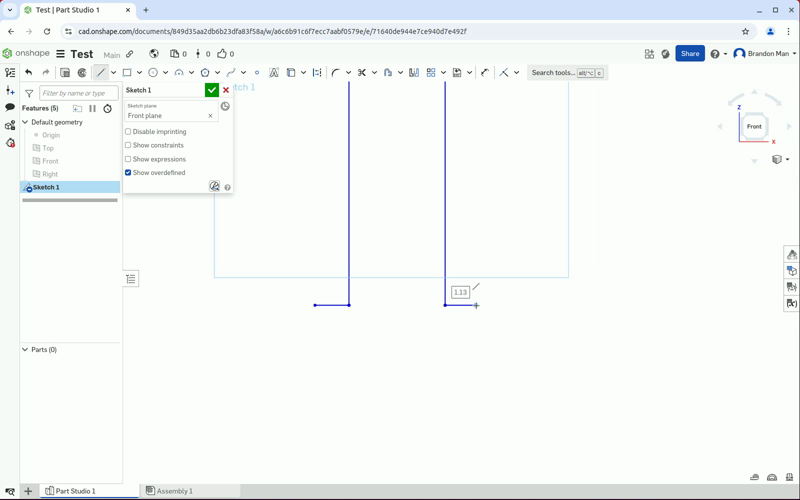
scroll(-6)
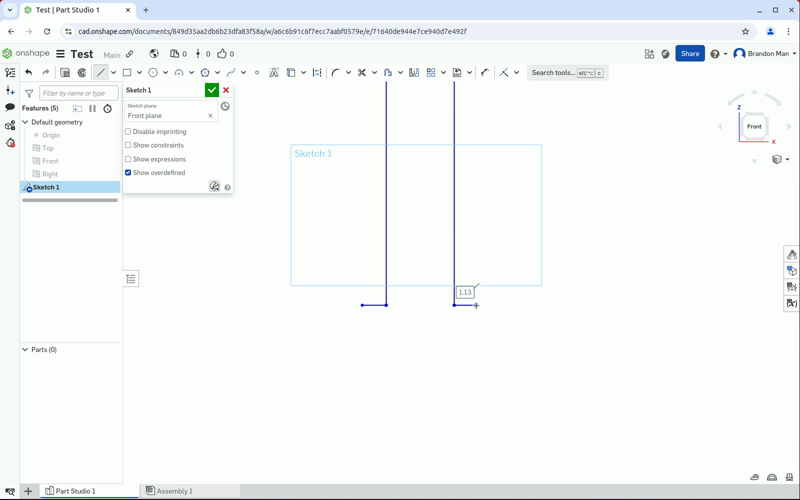
scroll(-6)
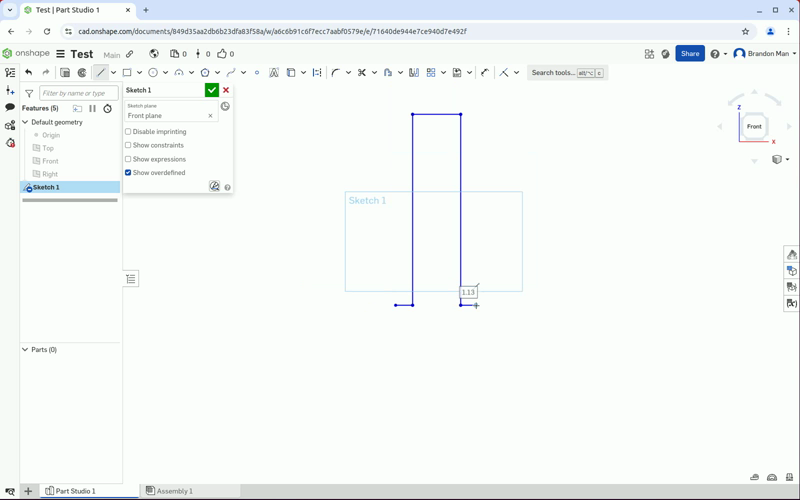
scroll(-6)
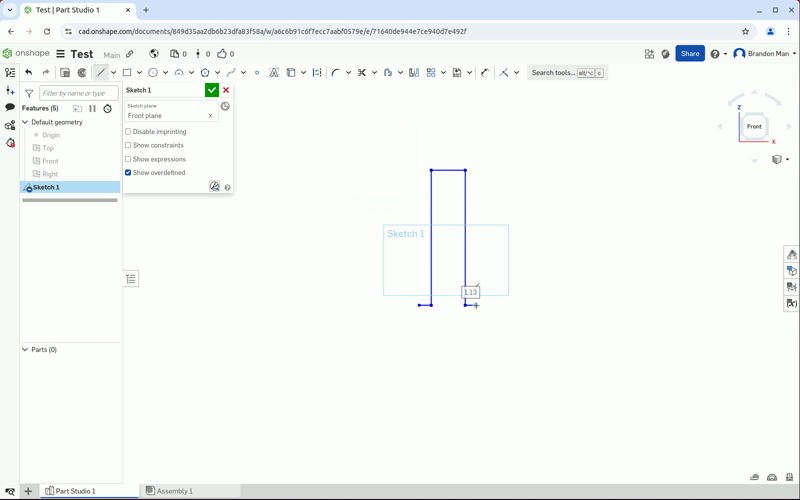
scroll(-6)
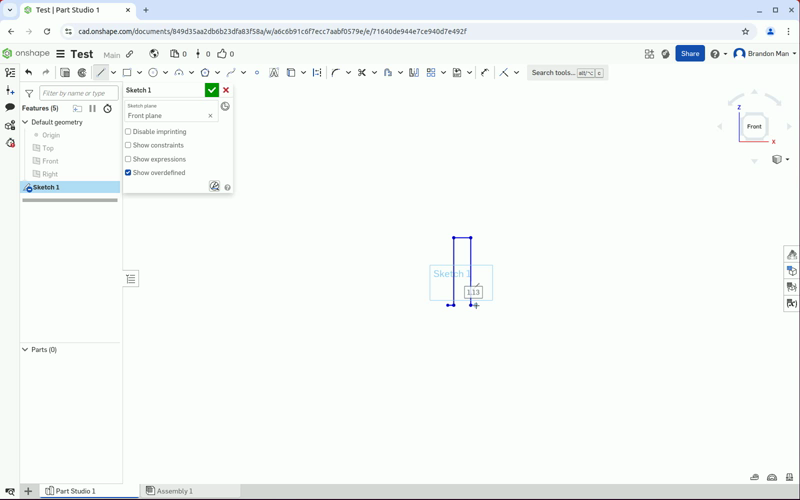
key_up(shift)
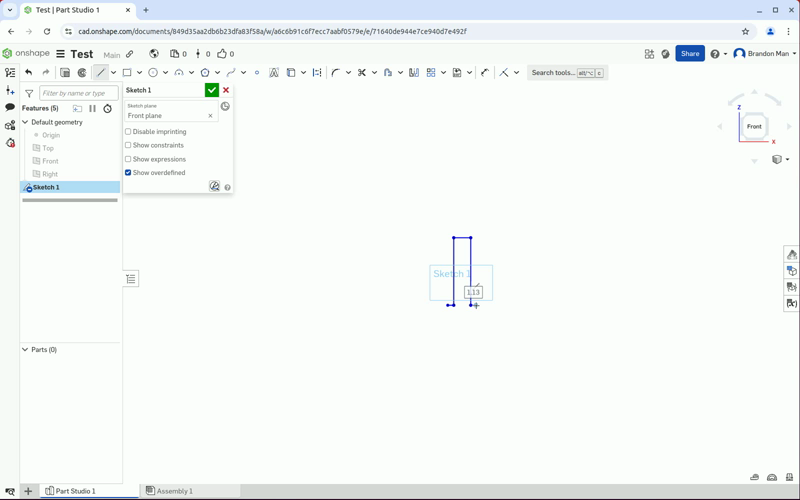
key_down(shift)
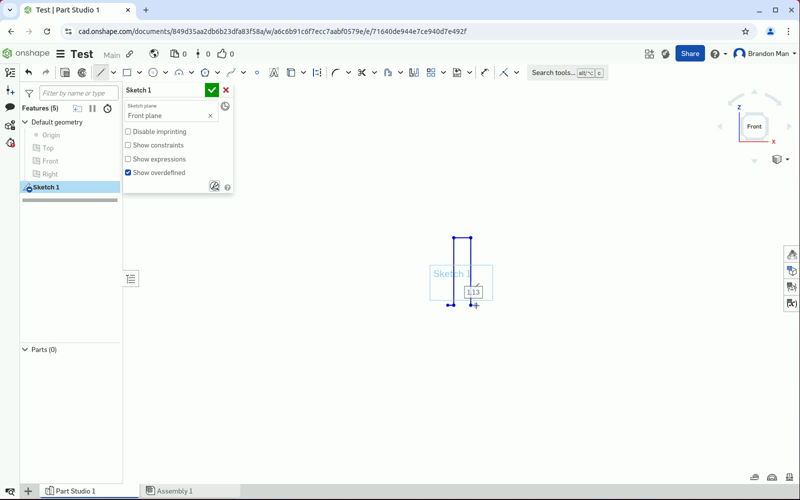
mouse_move(476, 214)
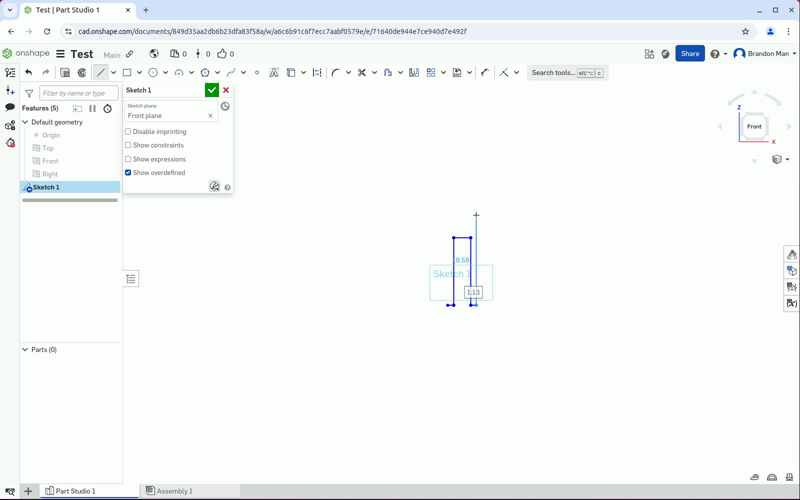
click(476, 214)
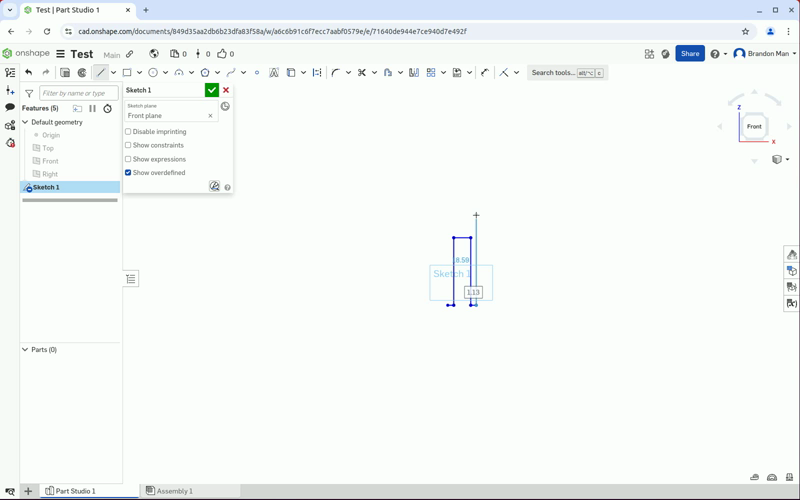
key_up(shift)
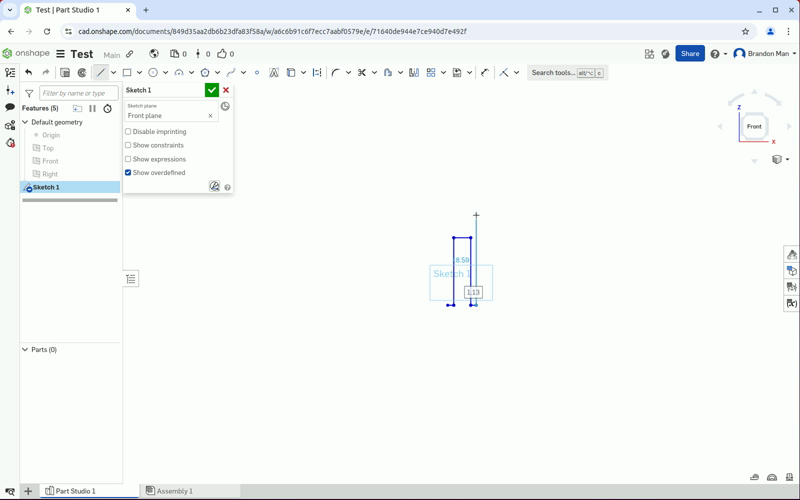
key_down(shift)
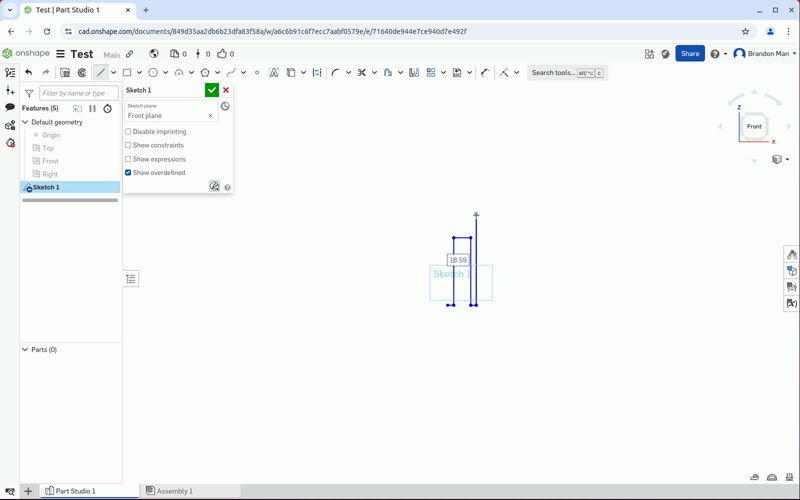
mouse_move(506, 214)
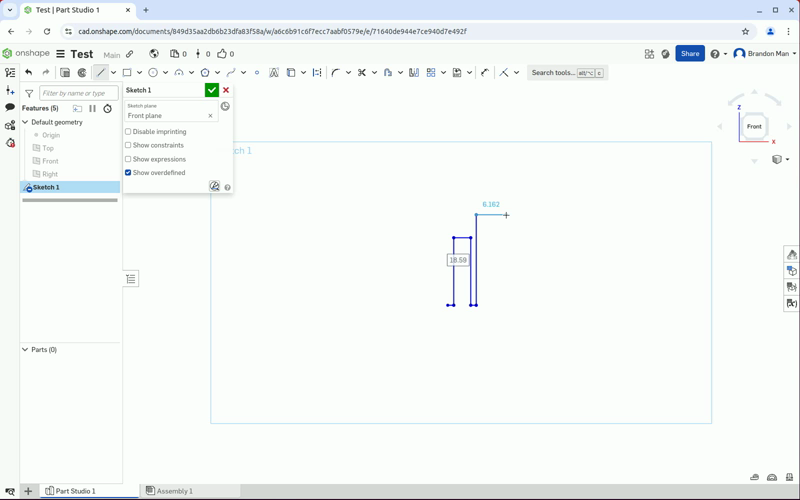
mouse_move(447, 214)
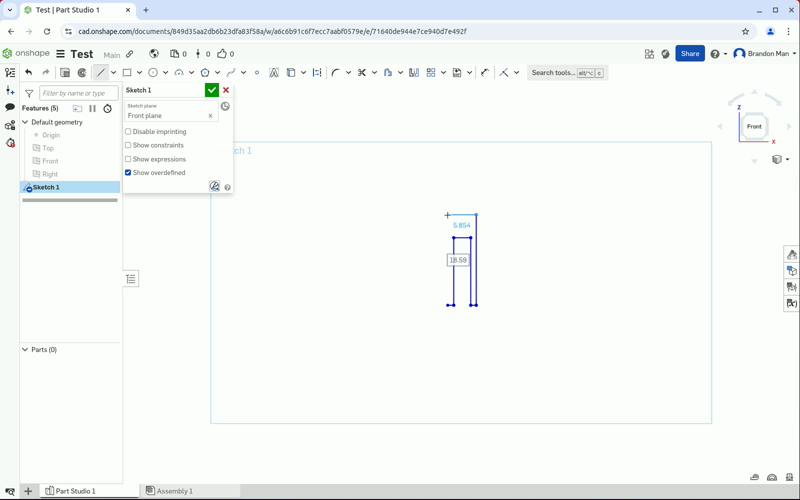
click(447, 214)
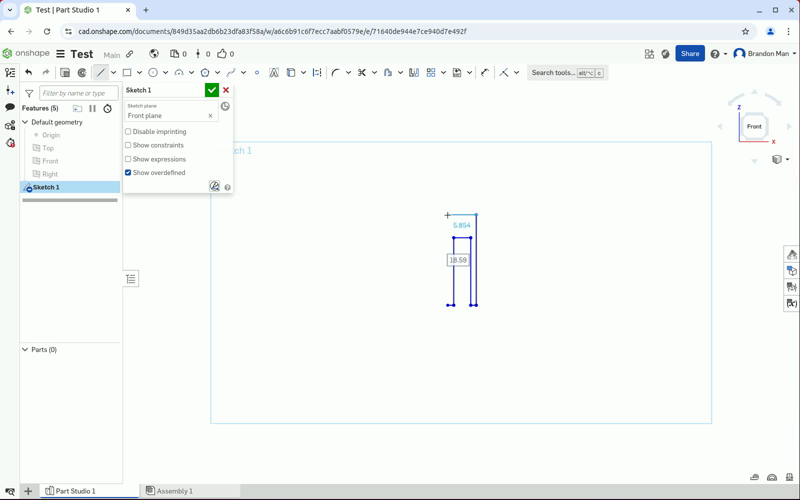
key_up(shift)
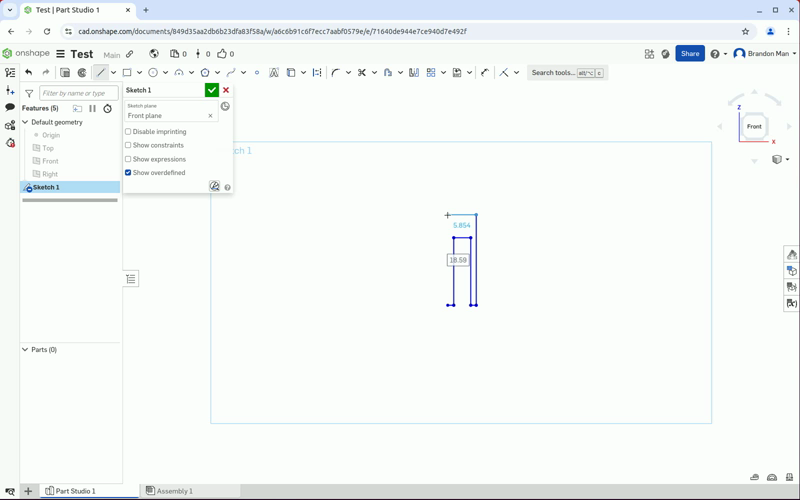
key_down(shift)
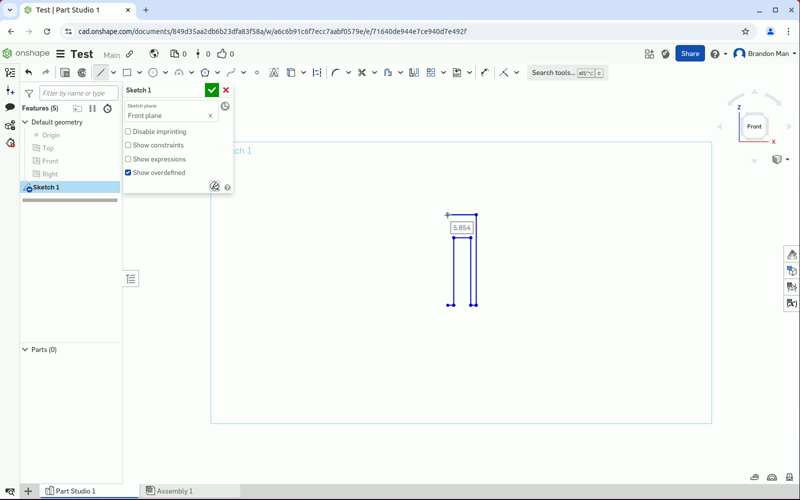
mouse_move(447, 305)
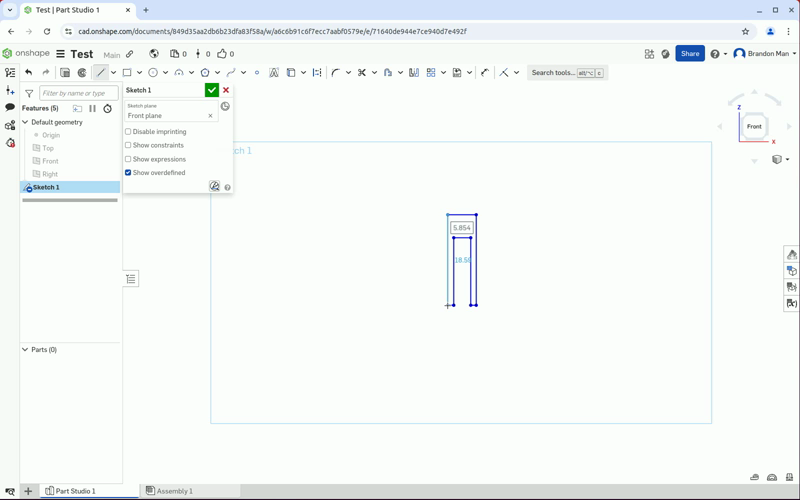
key_up(shift)
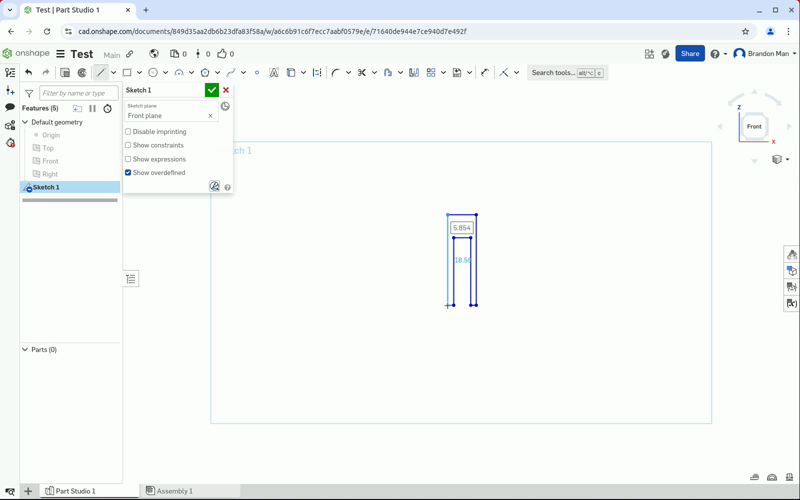
click(447, 305)
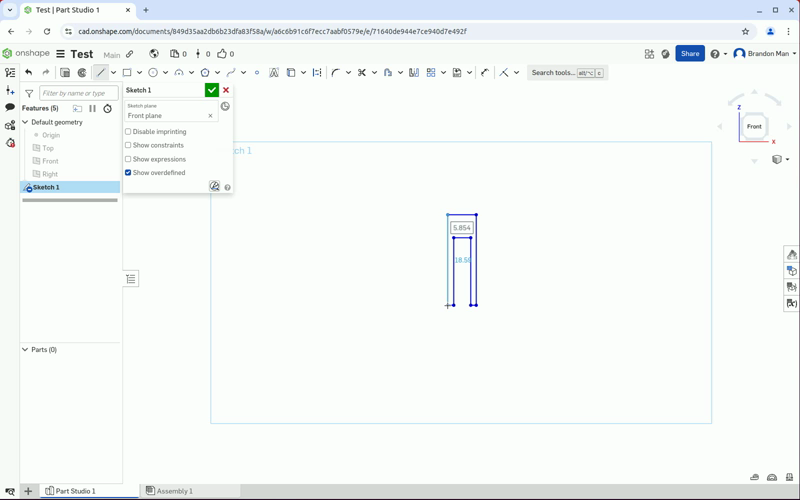
key(esc)
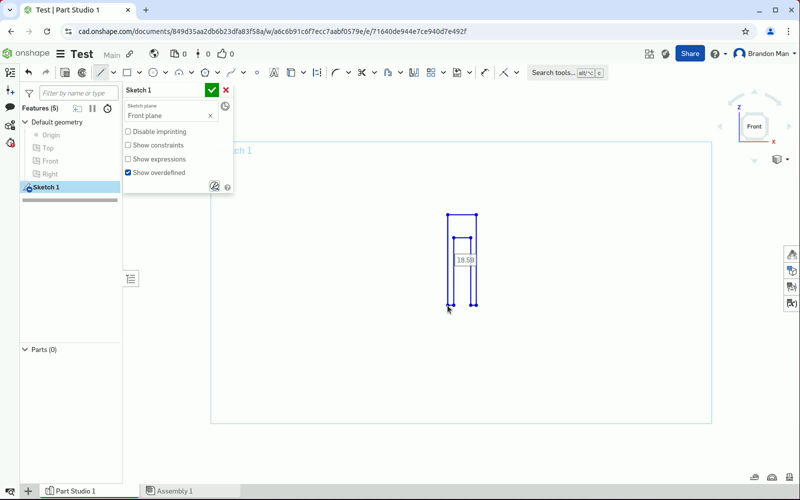
mouse_move(467, 233)
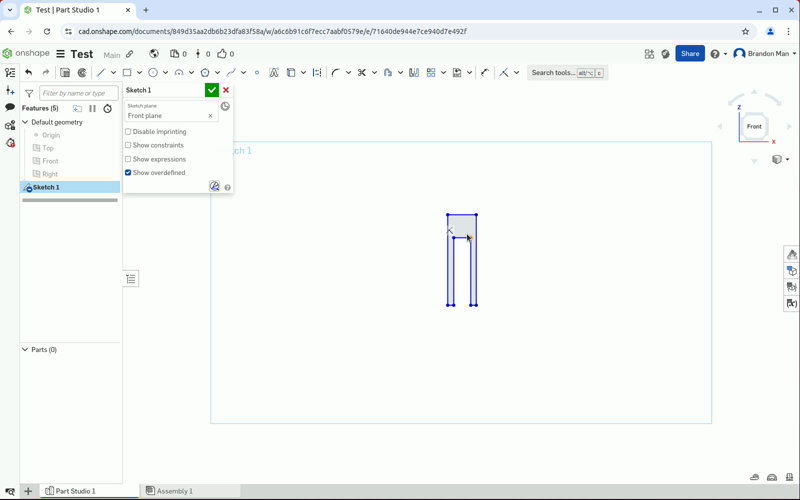
scroll(6)
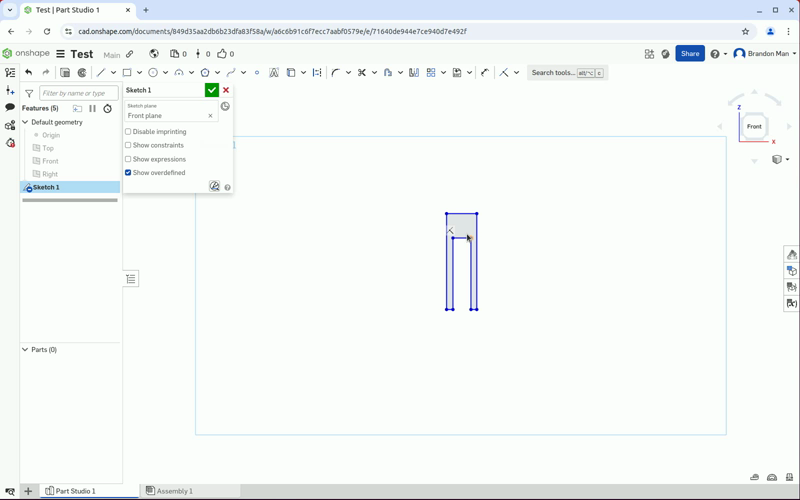
scroll(6)
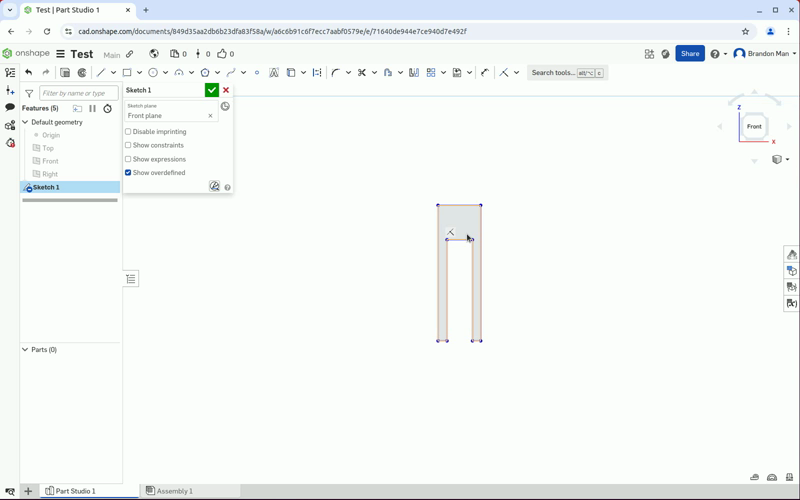
scroll(6)
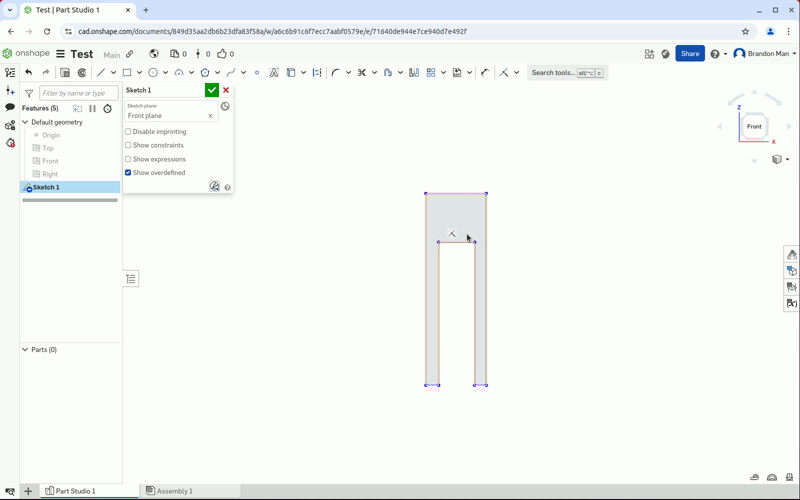
scroll(6)
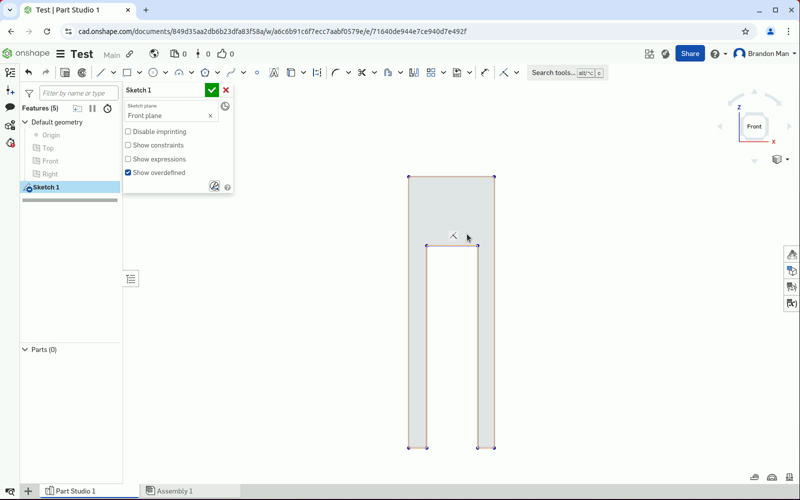
scroll(6)
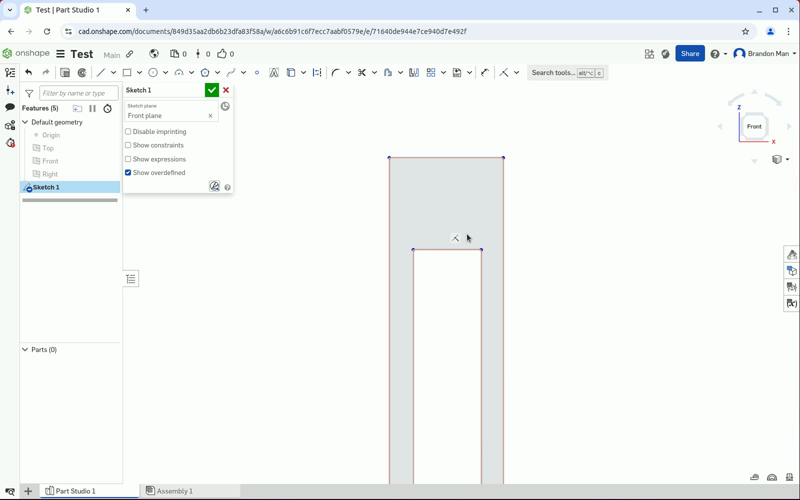
scroll(6)
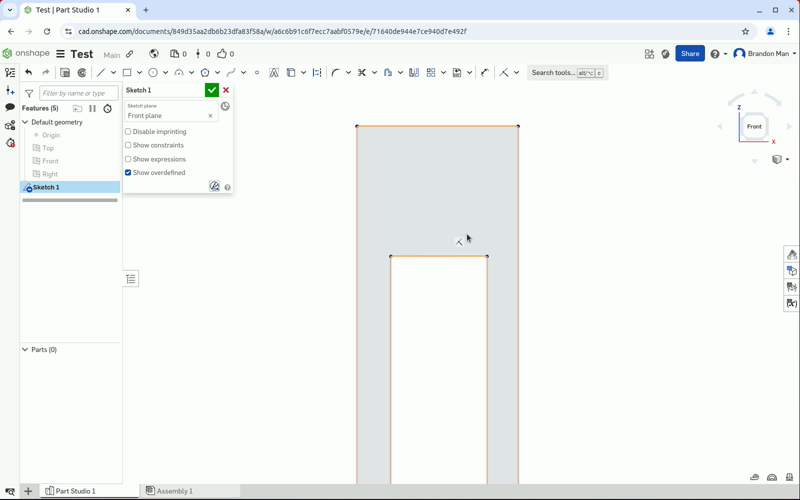
scroll(6)
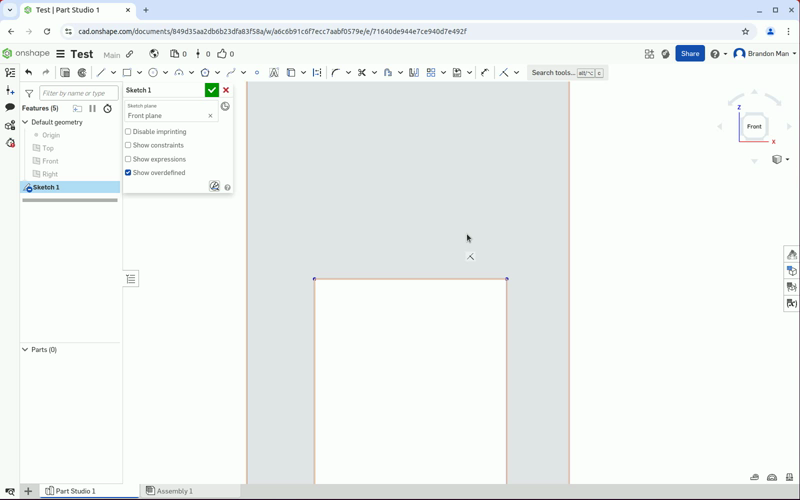
click(467, 233)
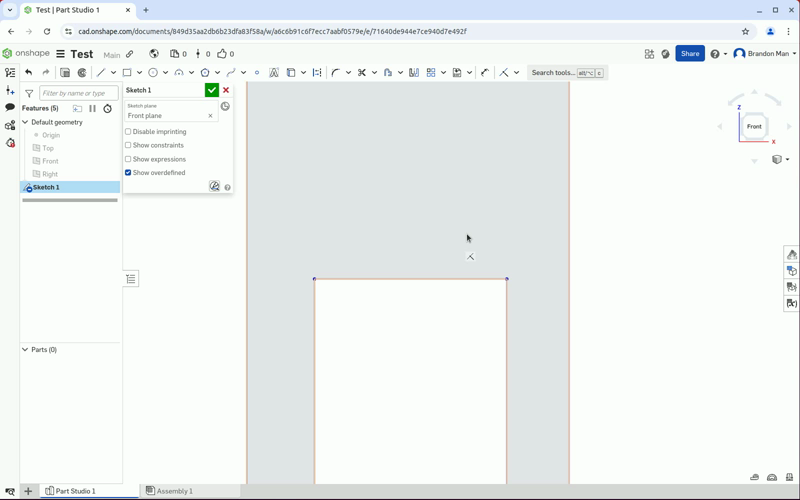
scroll(-6)
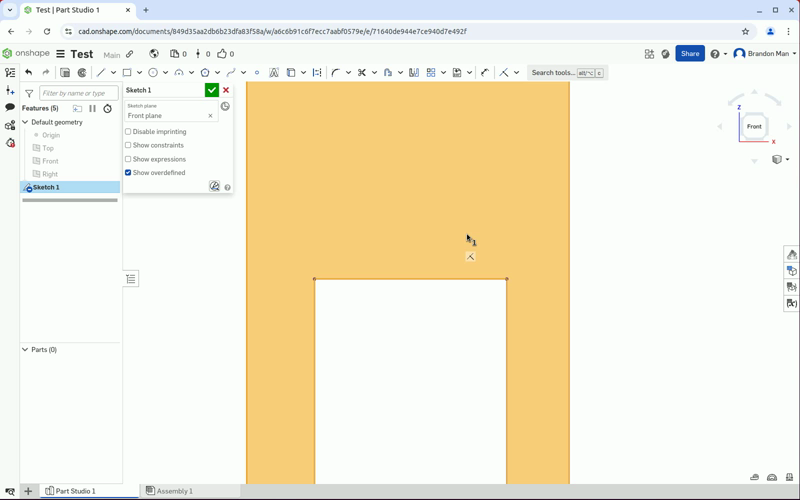
scroll(-6)
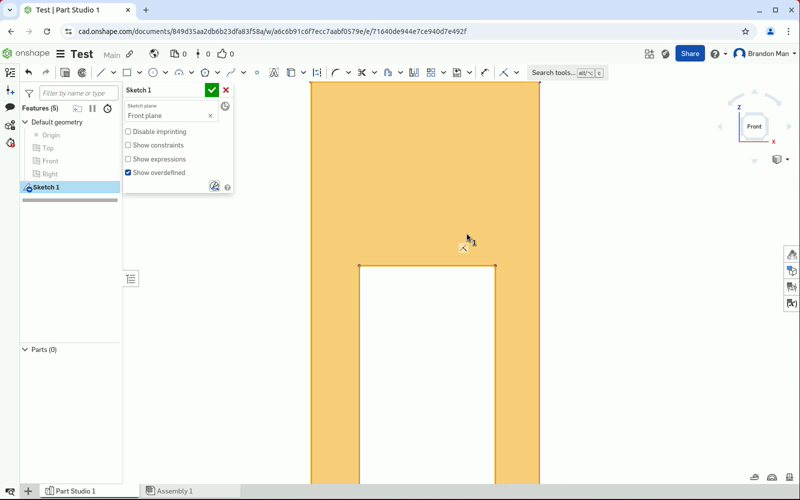
scroll(-6)
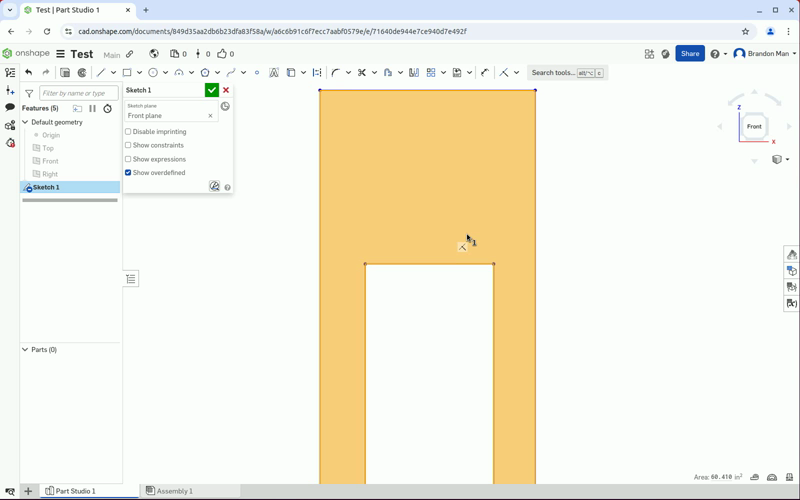
scroll(-6)
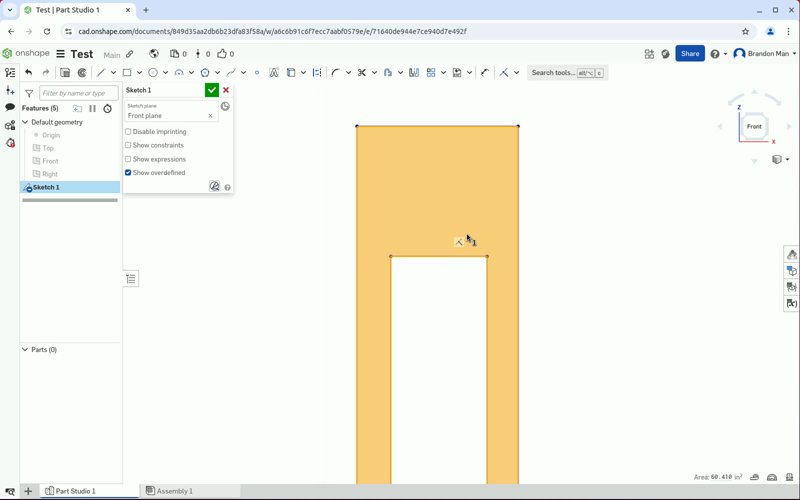
scroll(-6)
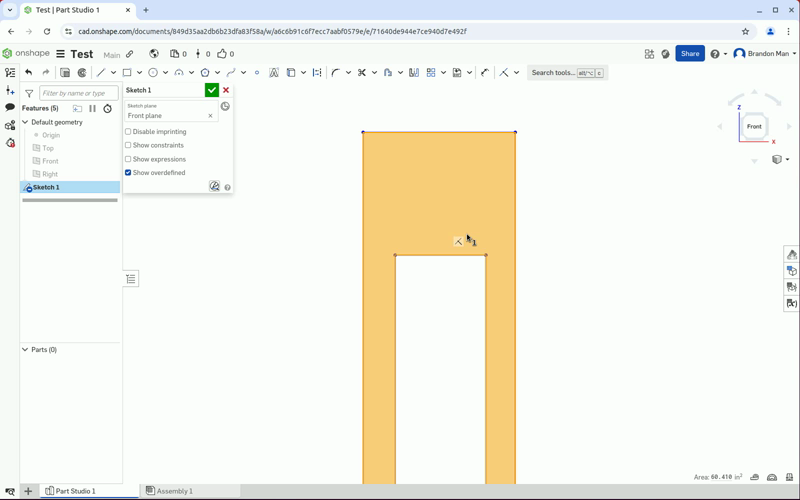
scroll(-6)
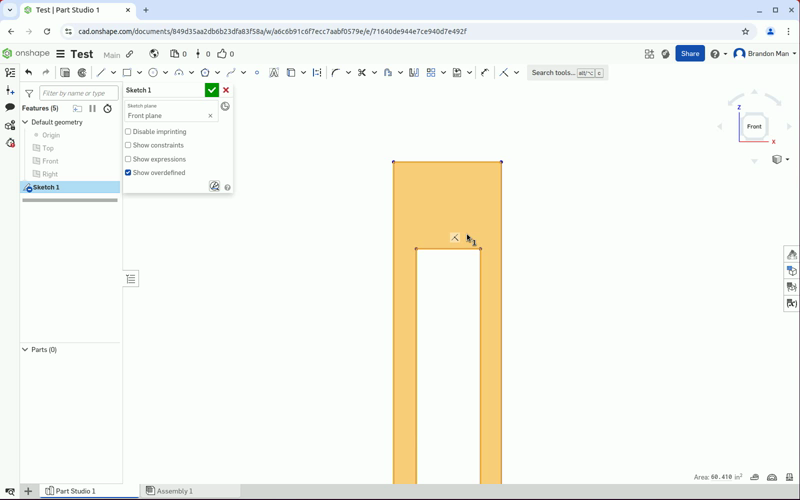
scroll(-6)
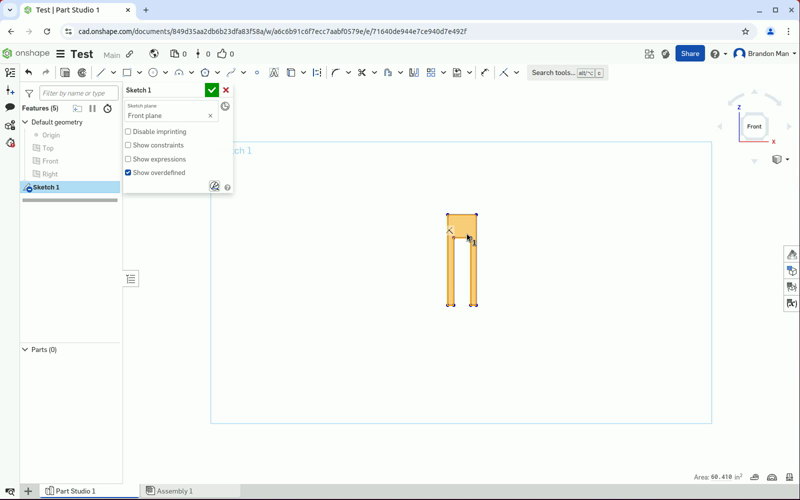
mouse_move(73, 352)
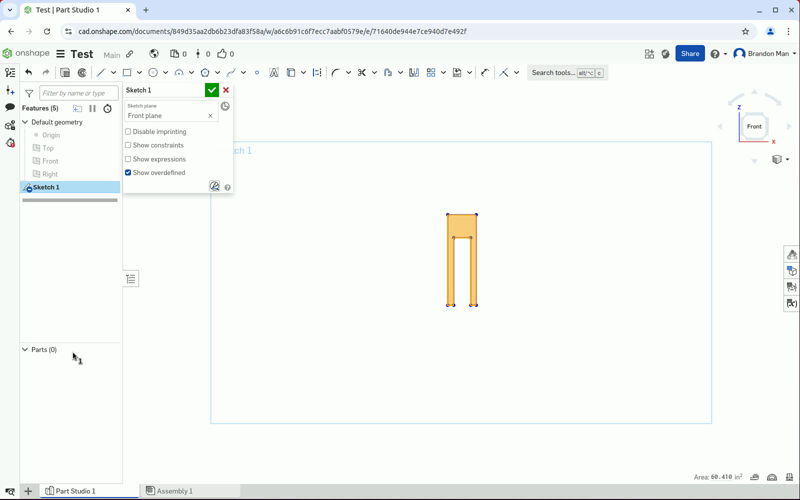
key(shift+y)
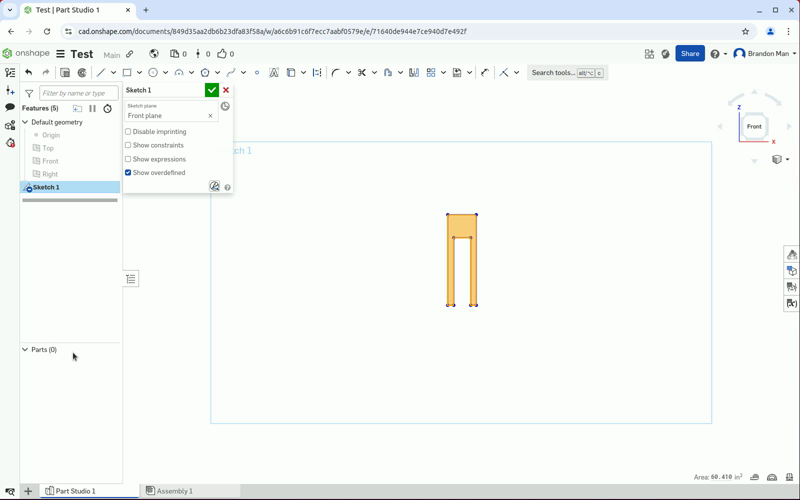
key(shift+e)
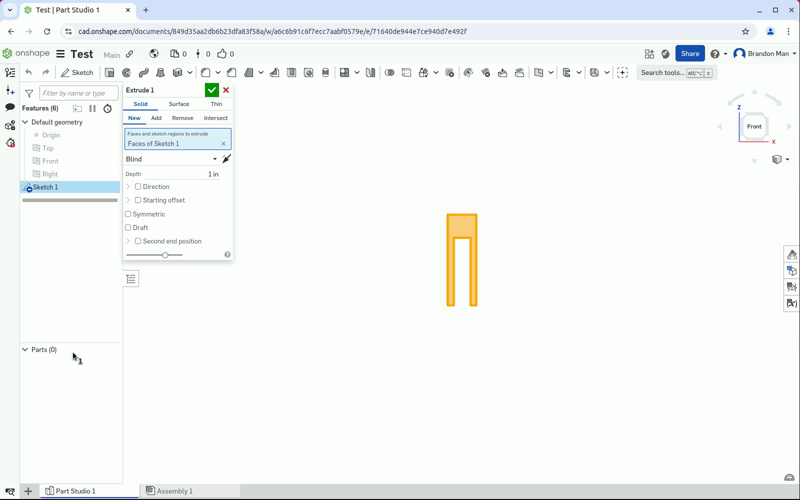
mouse_move(143, 106)
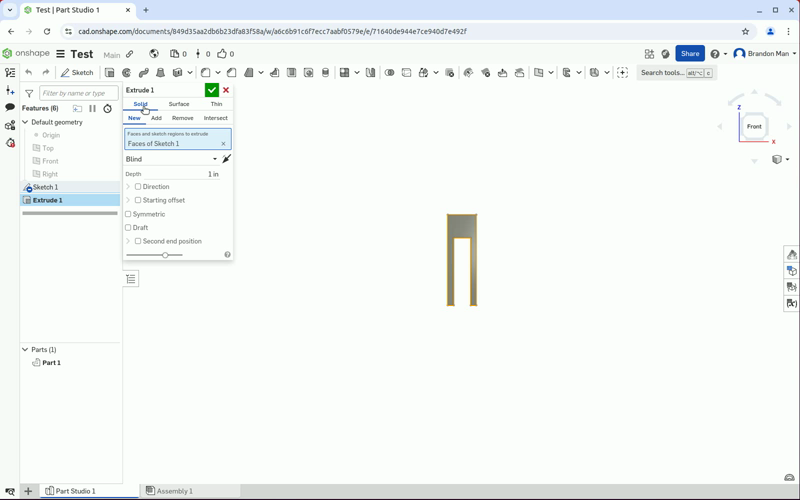
click(143, 106)
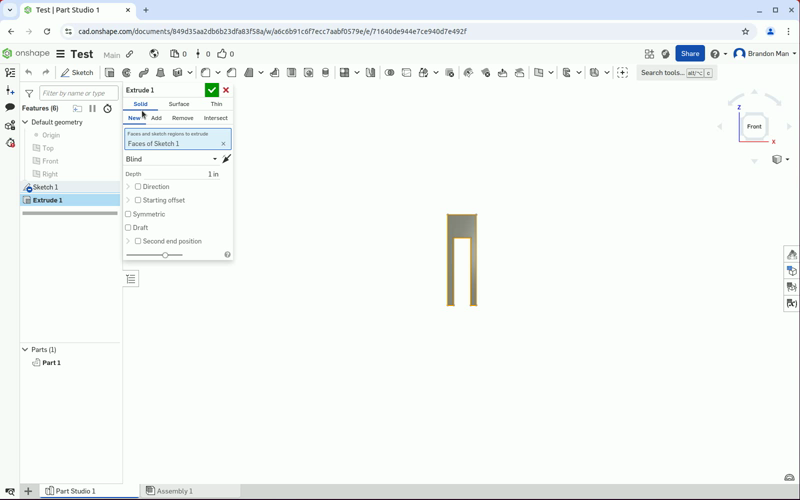
mouse_move(137, 120)
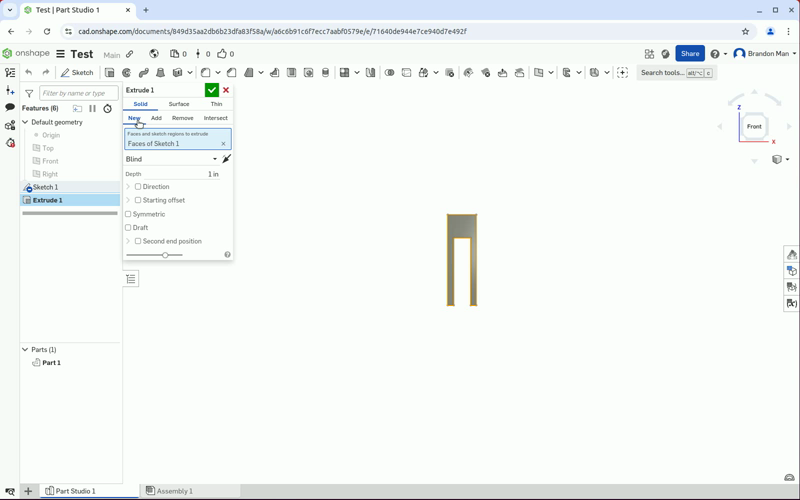
click(137, 120)
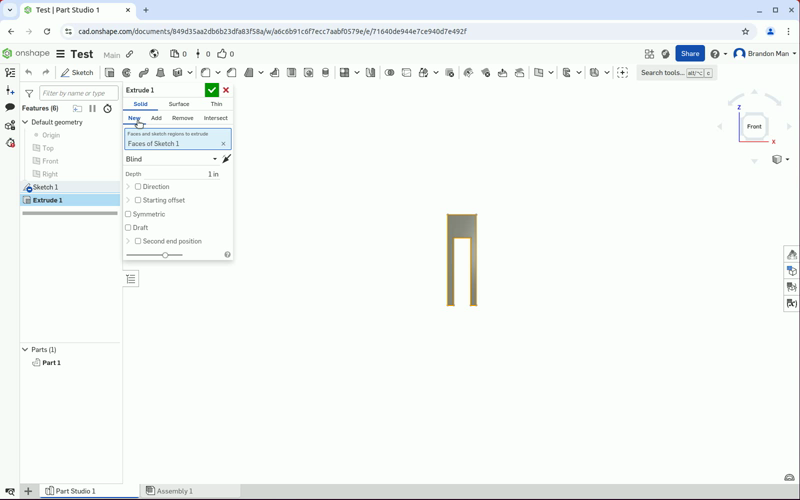
key(tab, 4)
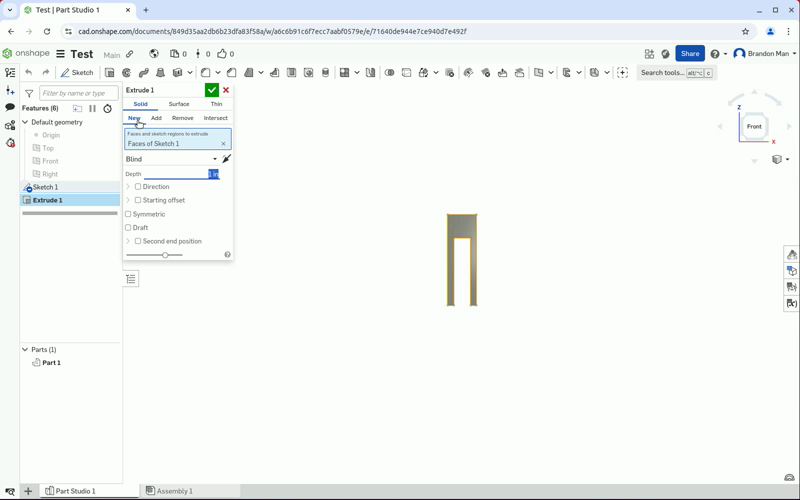
text(18.535)
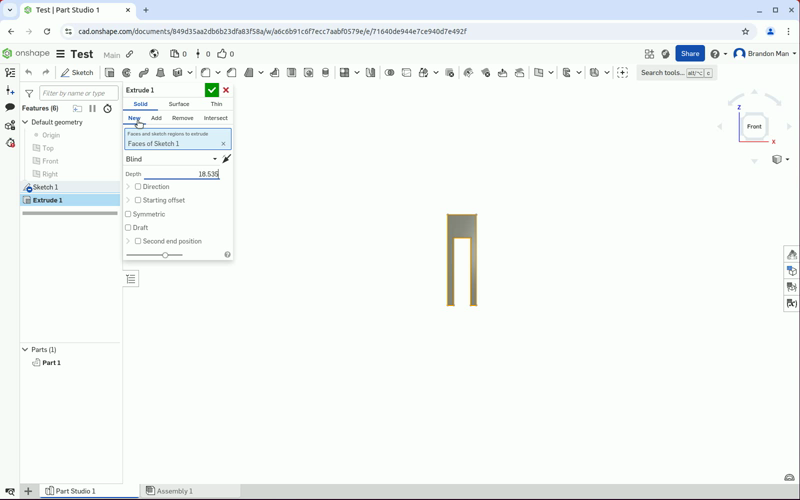
key(enter)
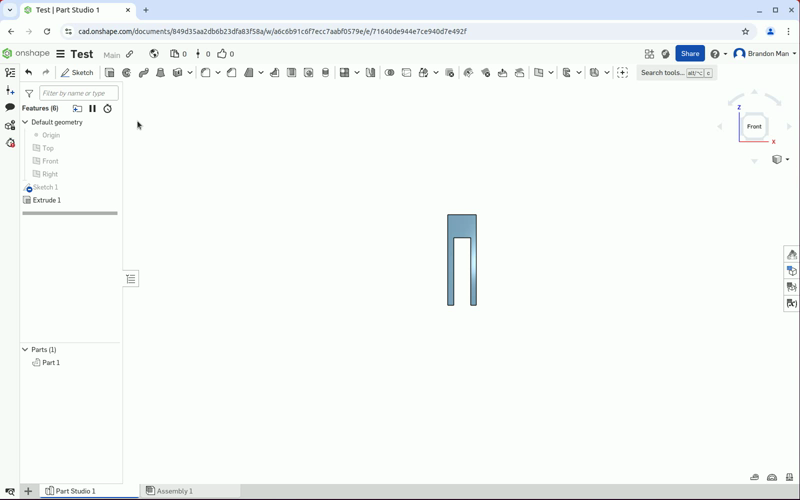
key(shift+h)
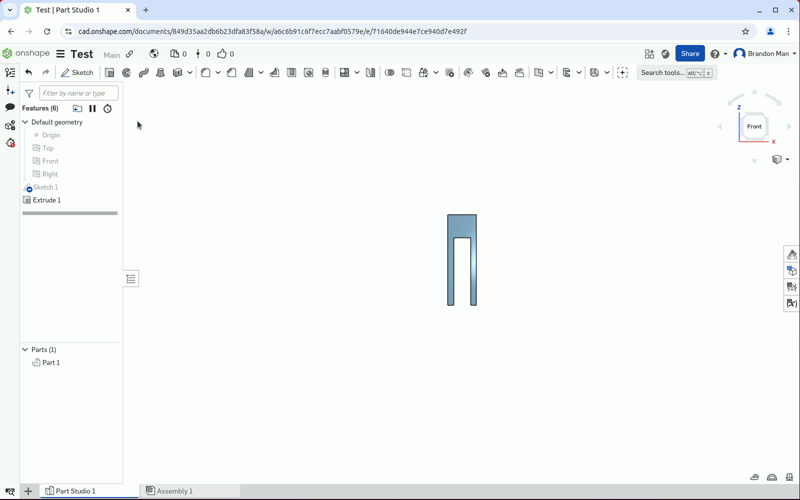
key(shift+h)
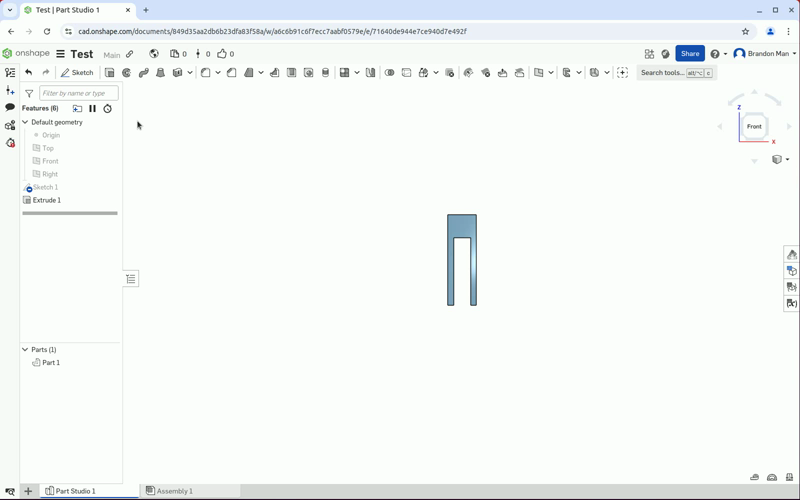
mouse_move(73, 189)
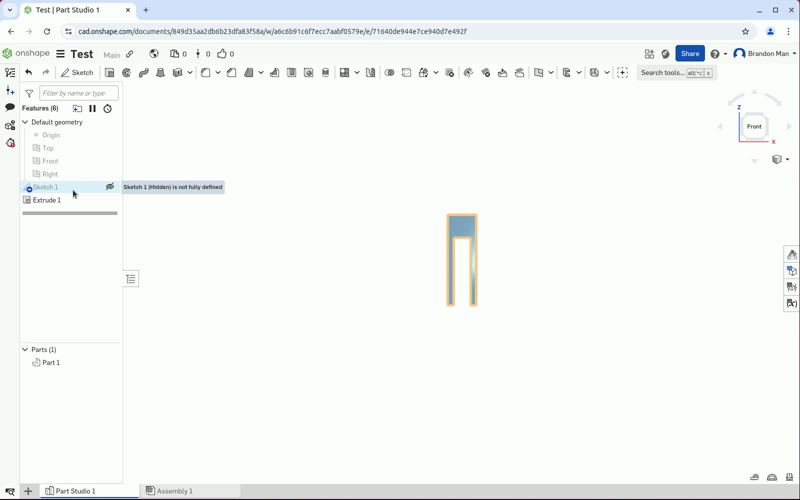
click(73, 189)
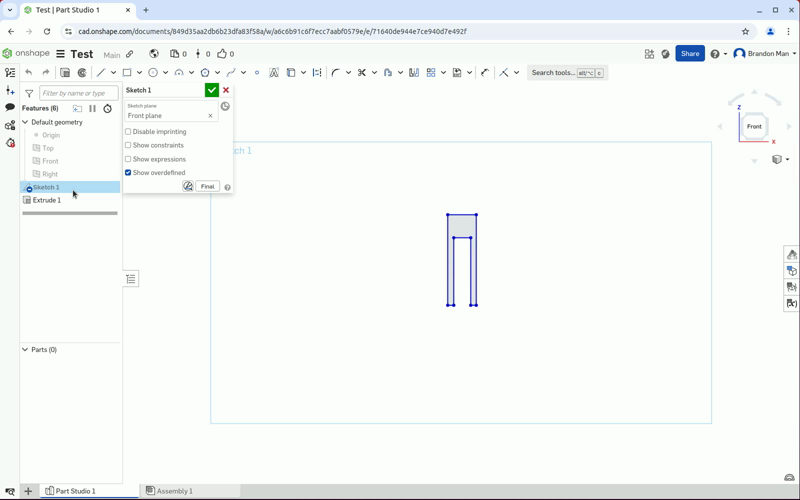
mouse_move(229, 92)
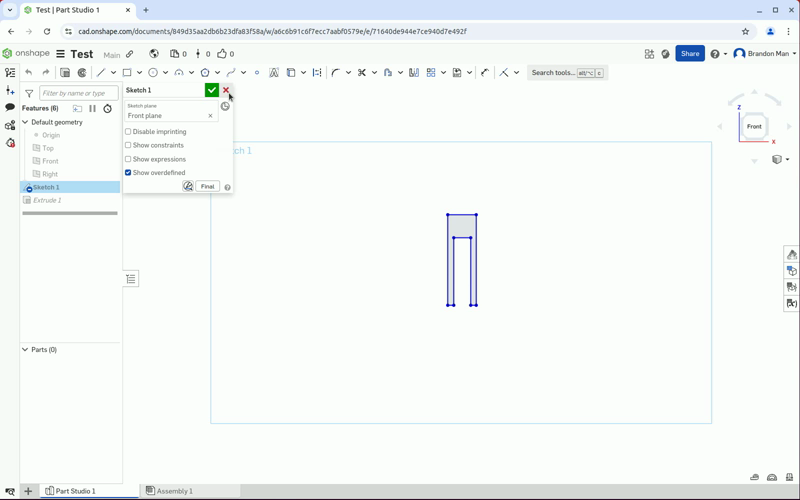
click(229, 92)
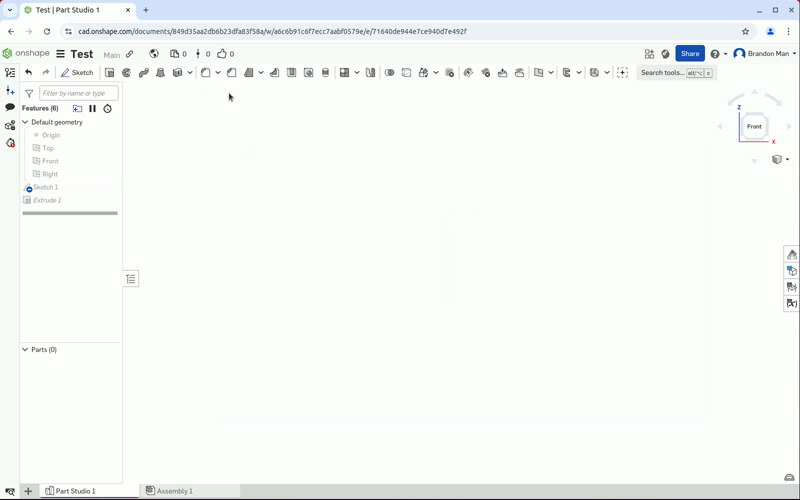
mouse_move(73, 352)
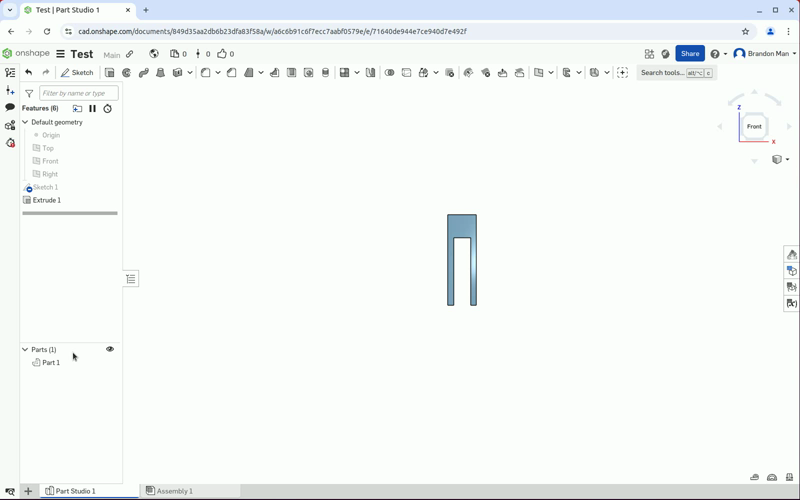
key(y)
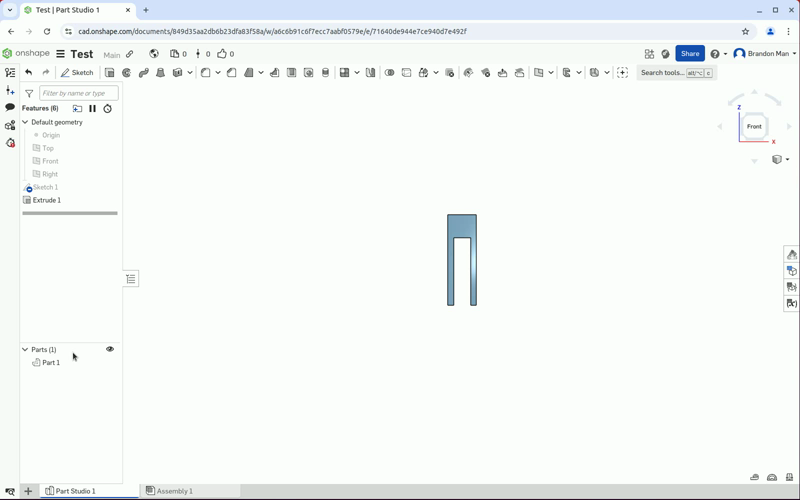
key(shift+p)
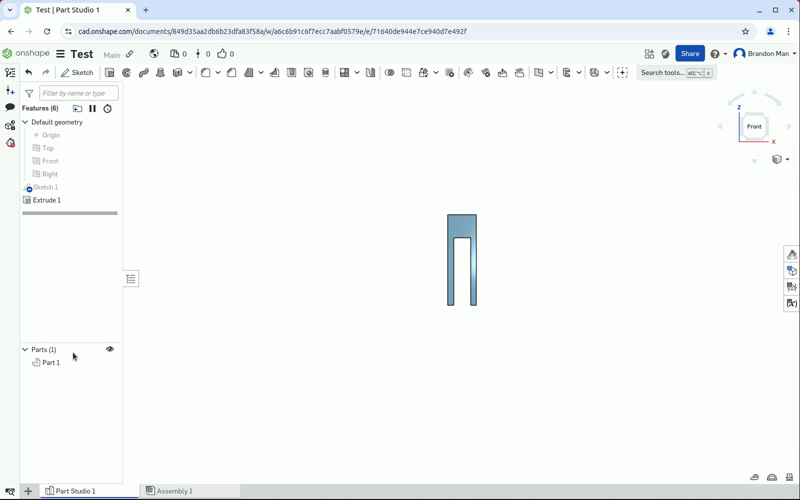
key(space)
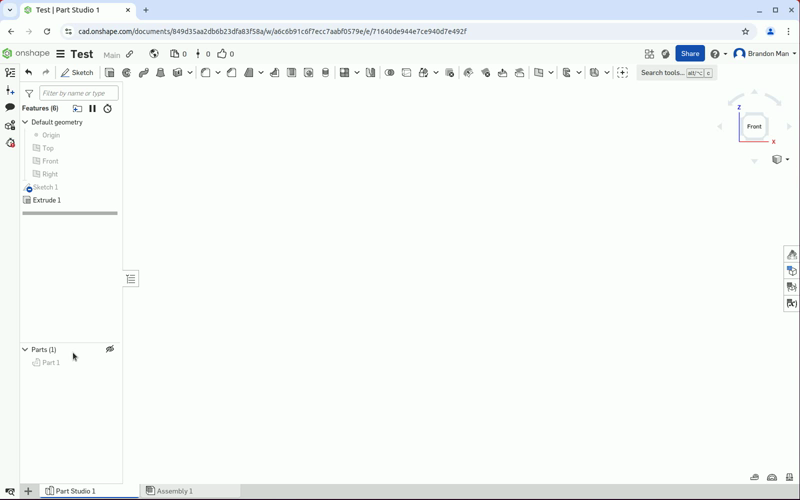
key_down(shift)
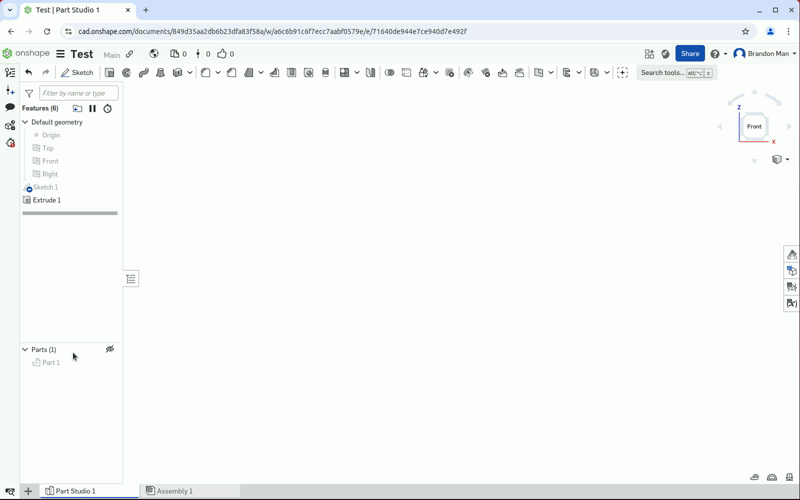
key(down)
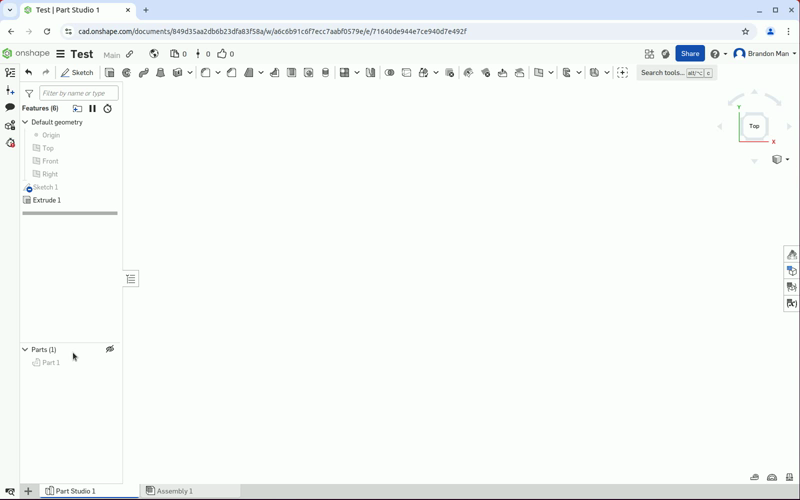
key_up(shift)
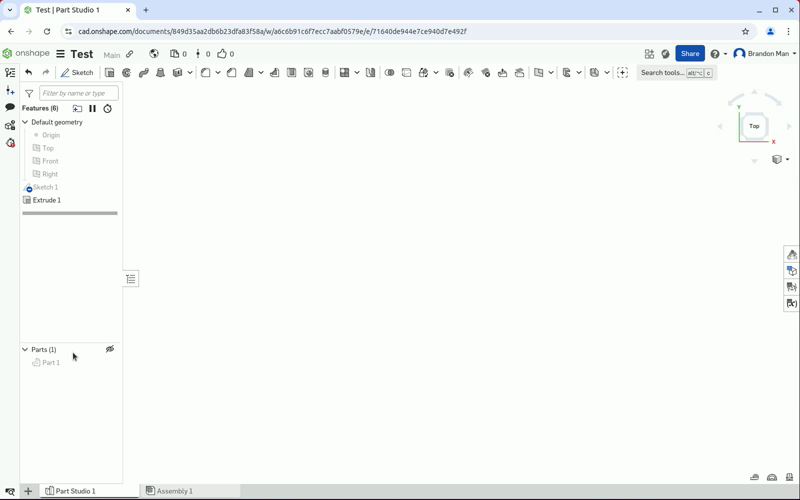
mouse_move(73, 352)
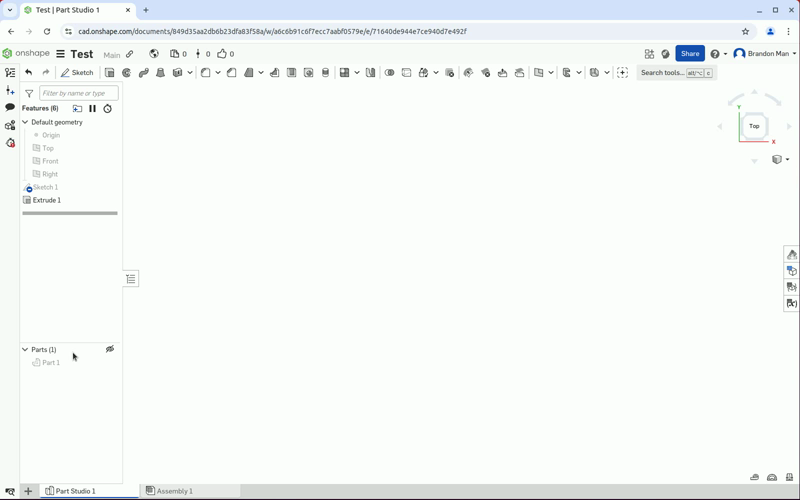
key(shift+y)
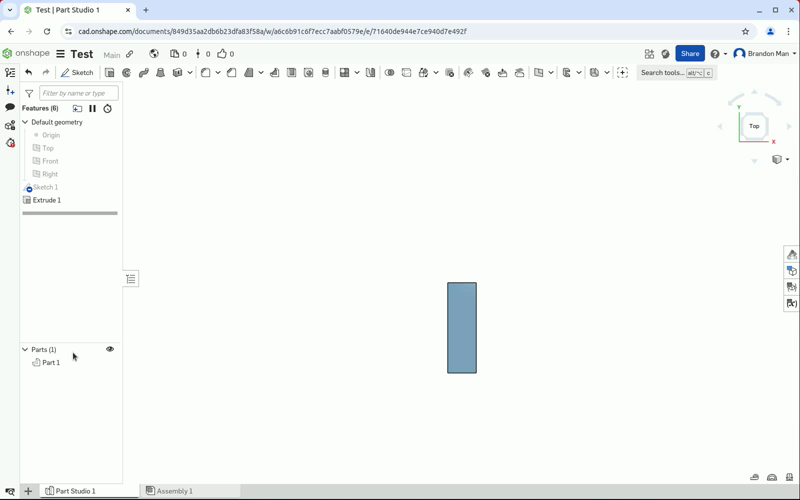
mouse_move(541, 75)
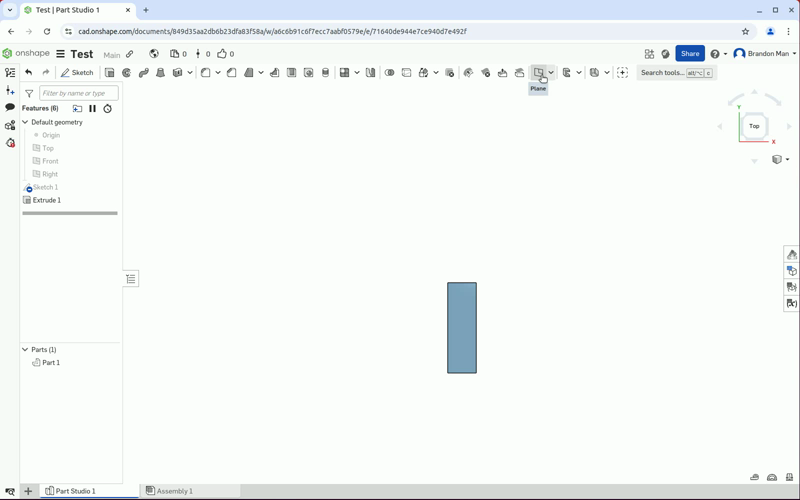
click(541, 75)
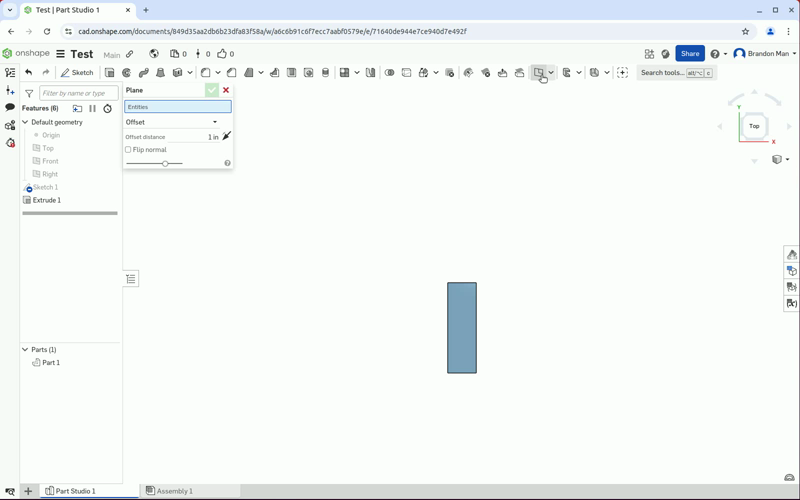
mouse_move(73, 150)
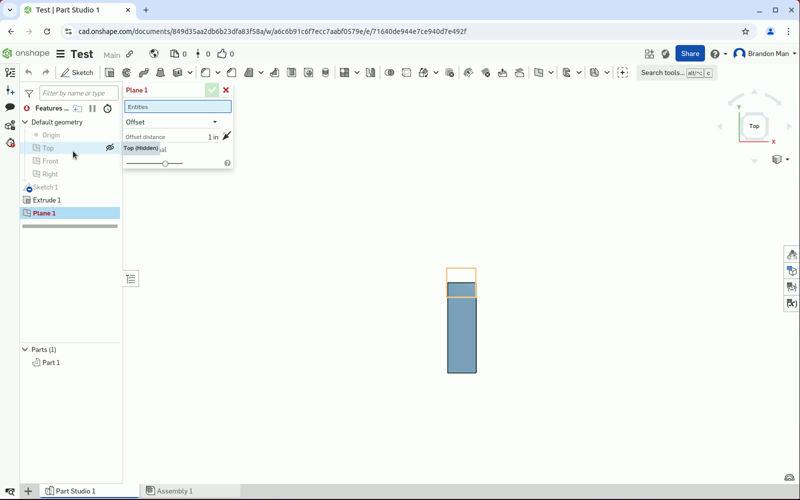
click(73, 150)
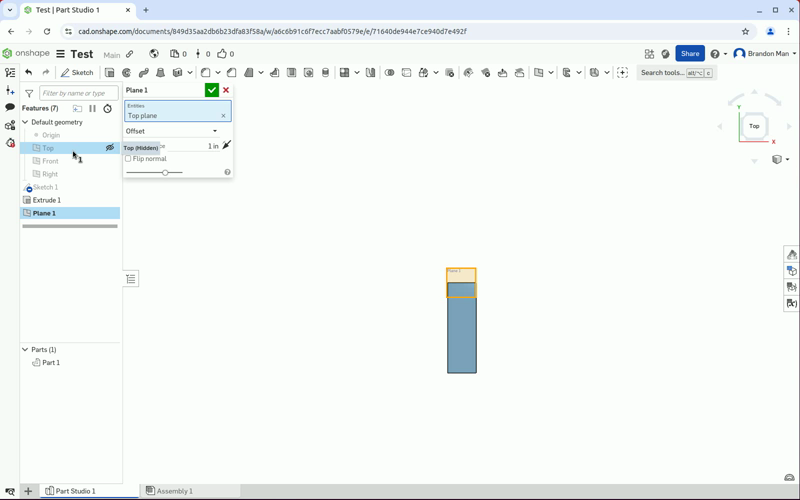
key(tab, 2)
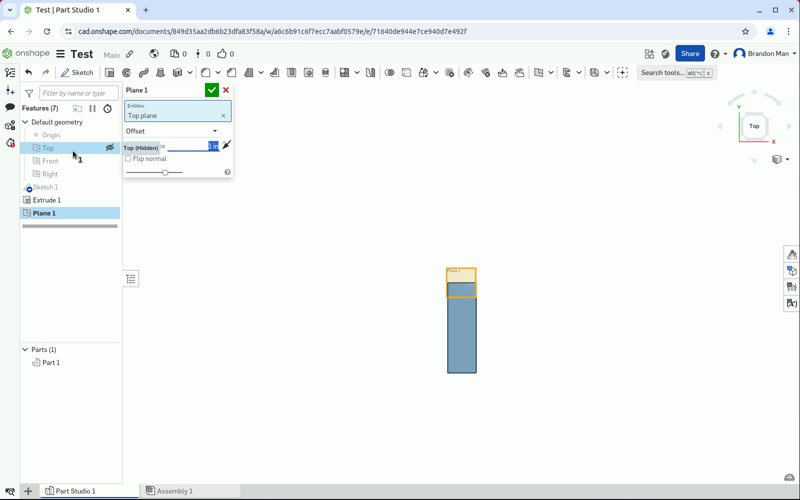
text(13.957)
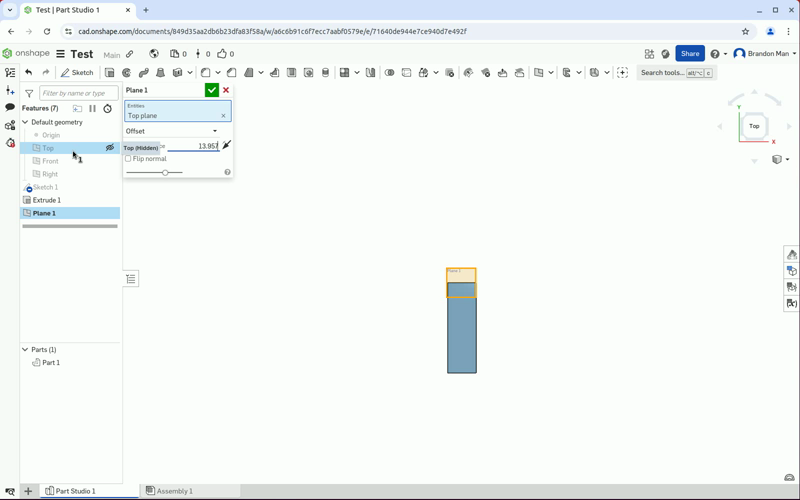
key(enter, 2)
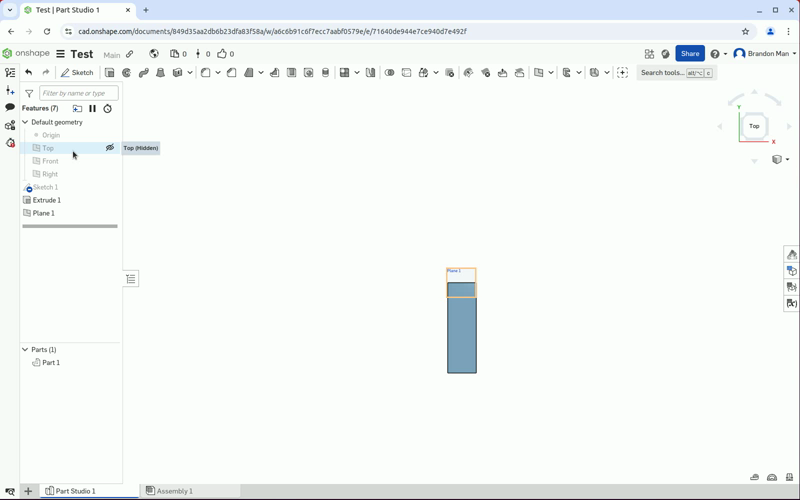
key(shift+s)
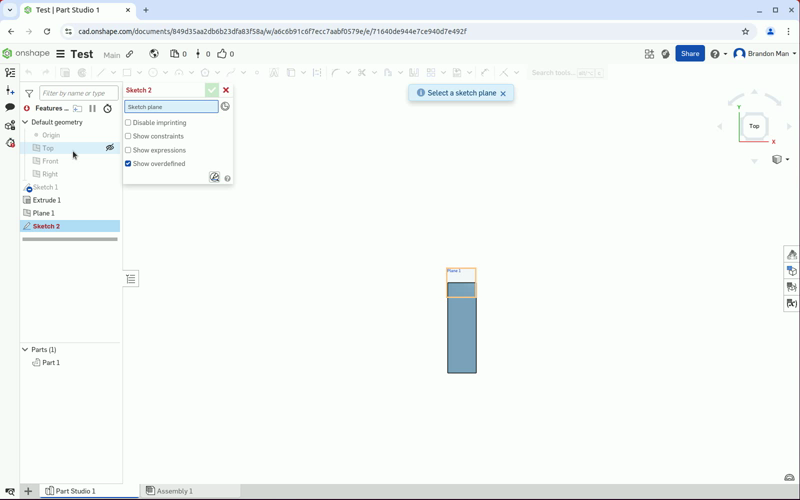
mouse_move(73, 215)
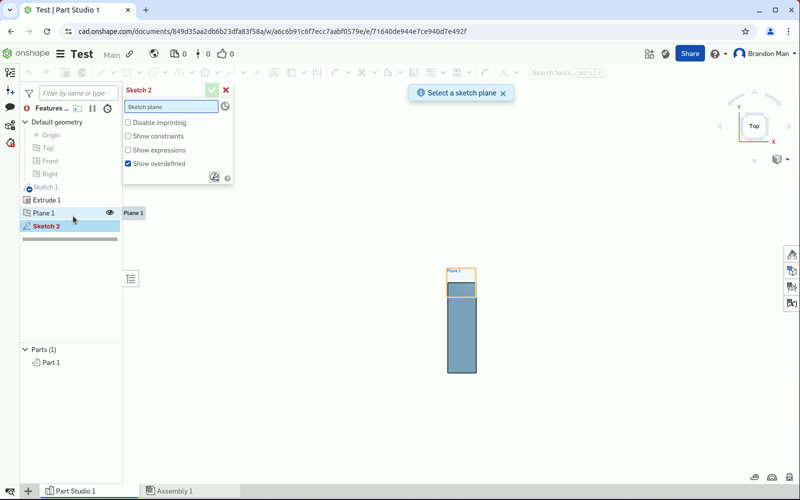
click(73, 215)
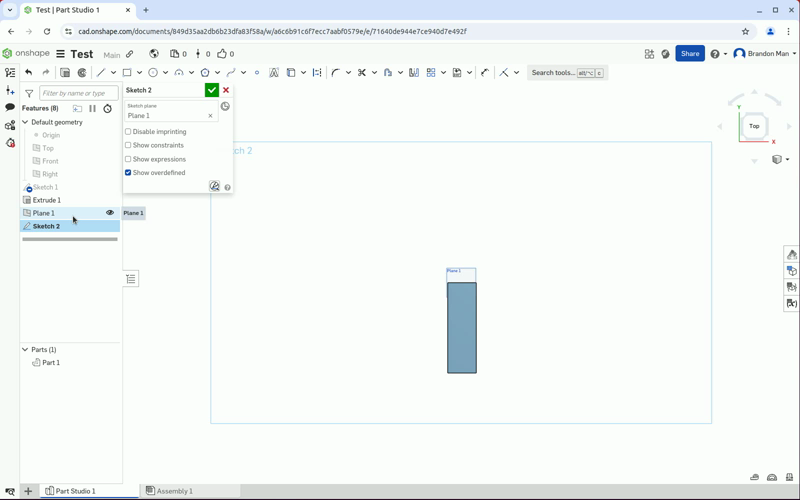
mouse_move(73, 352)
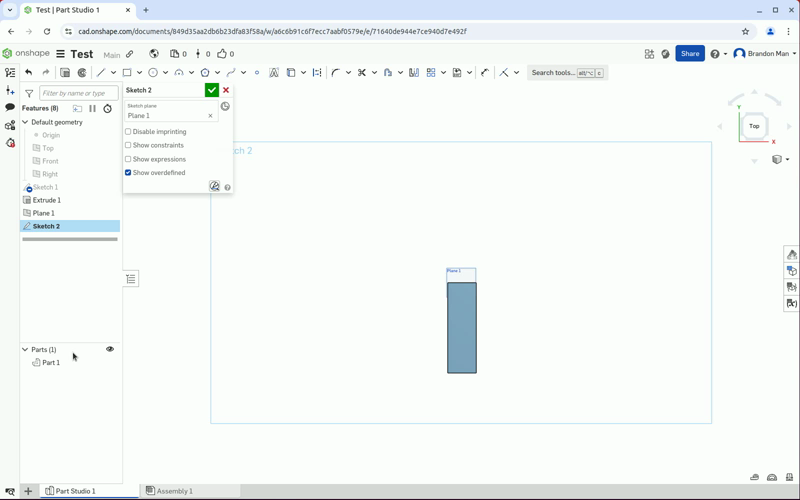
key(y)
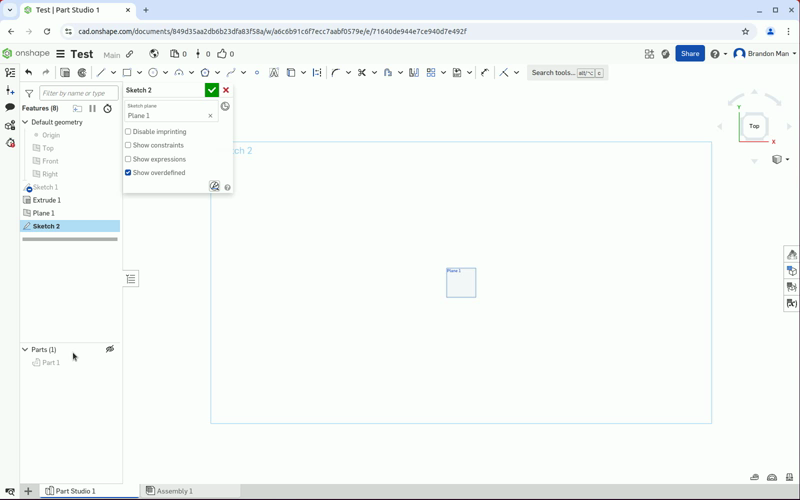
key(c)
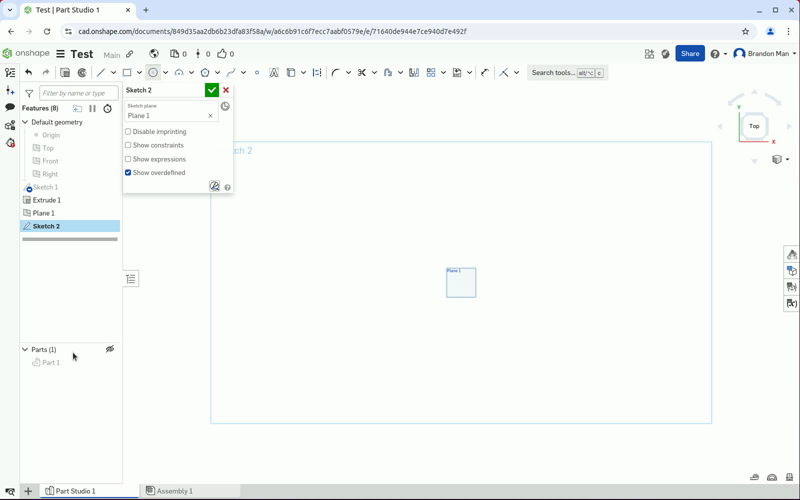
key_down(shift)
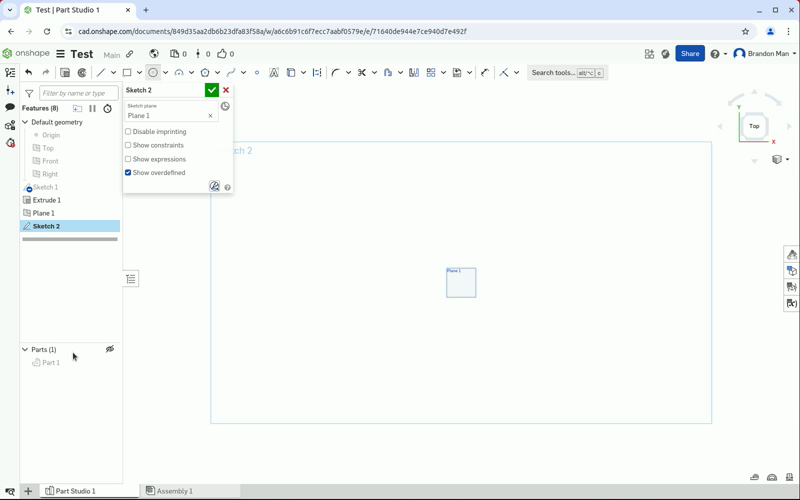
mouse_move(462, 327)
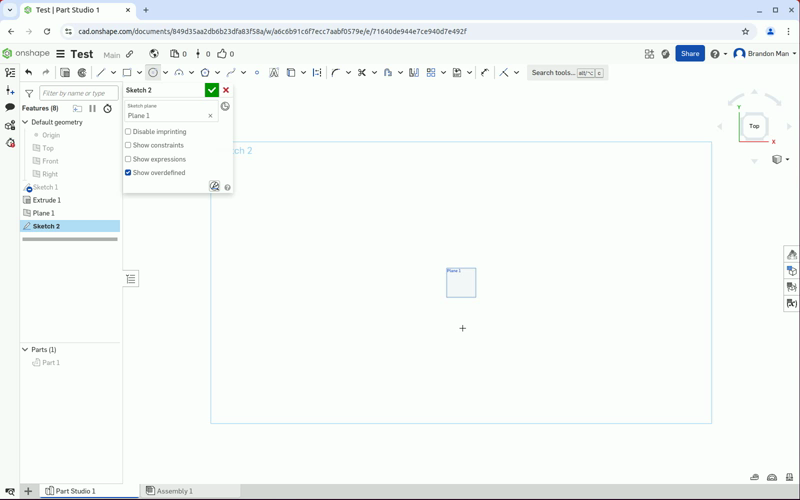
click(462, 327)
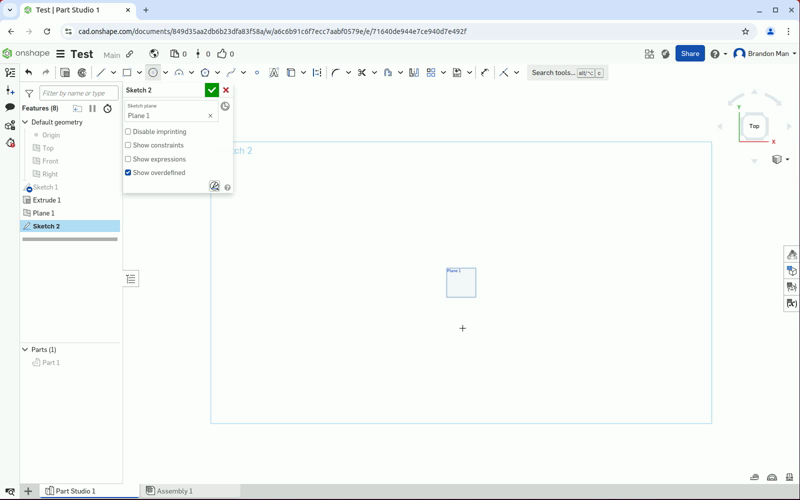
key_up(shift)
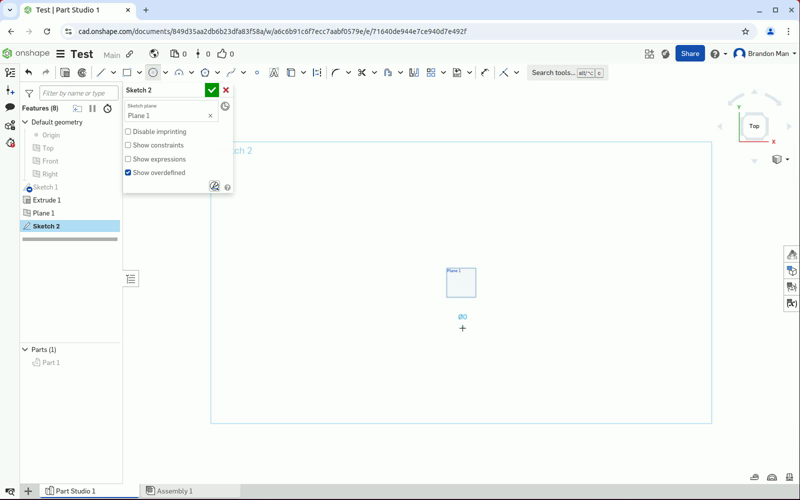
mouse_move(471, 327)
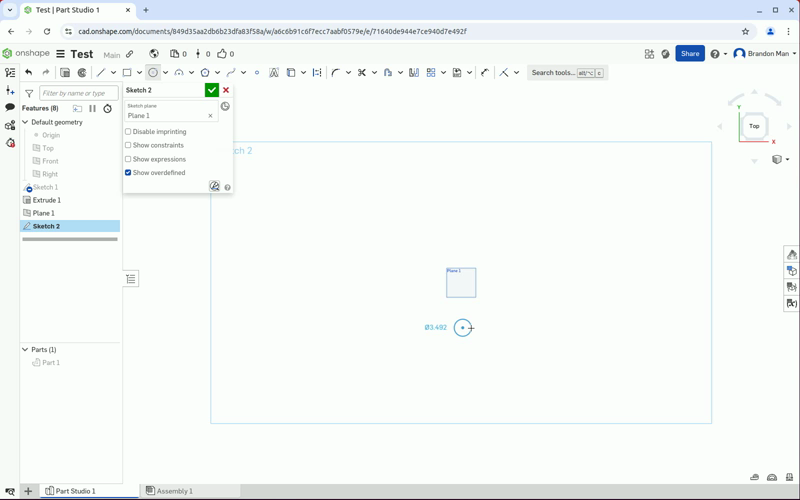
click(471, 327)
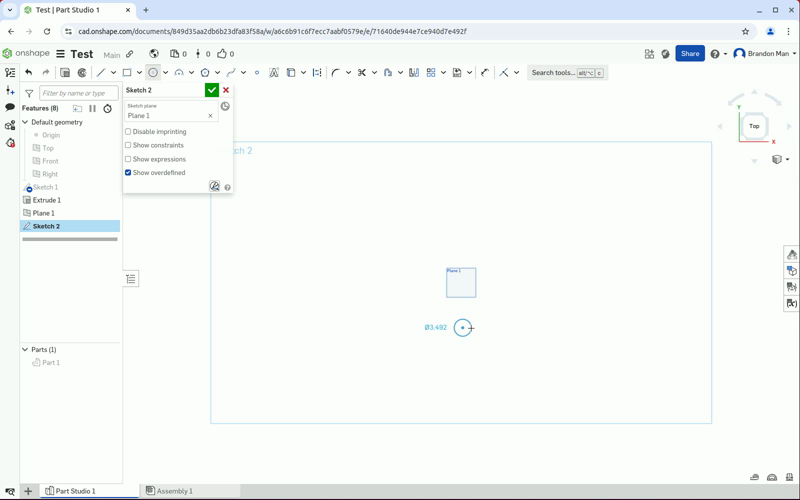
key(esc)
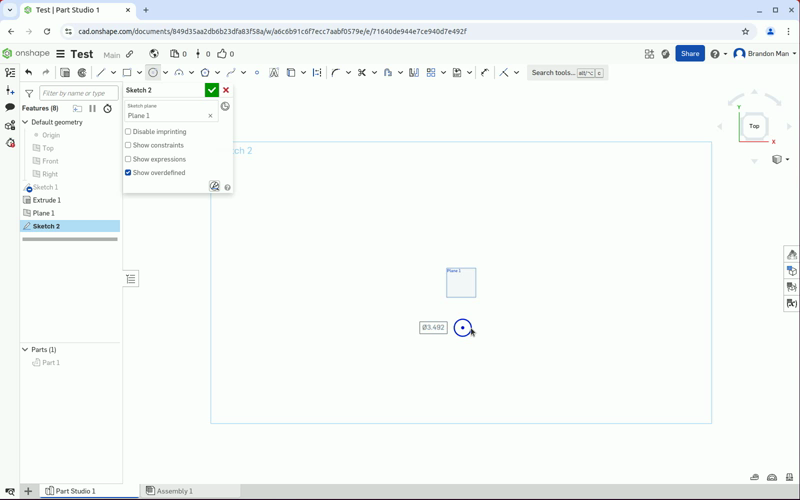
mouse_move(464, 329)
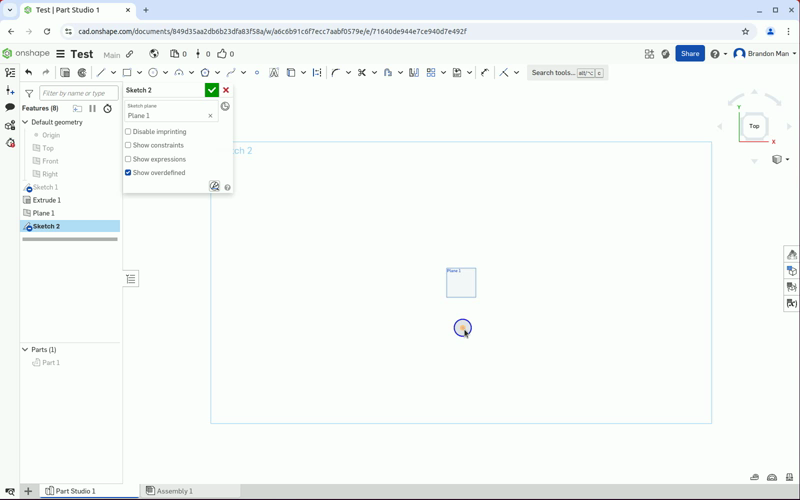
scroll(6)
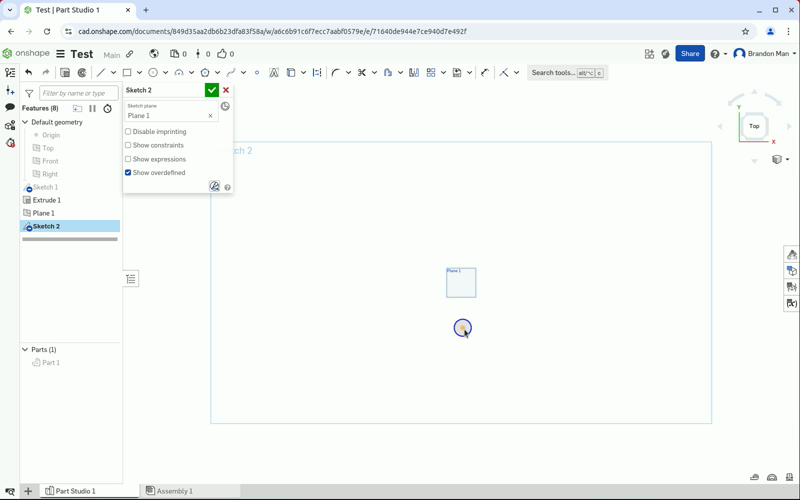
scroll(6)
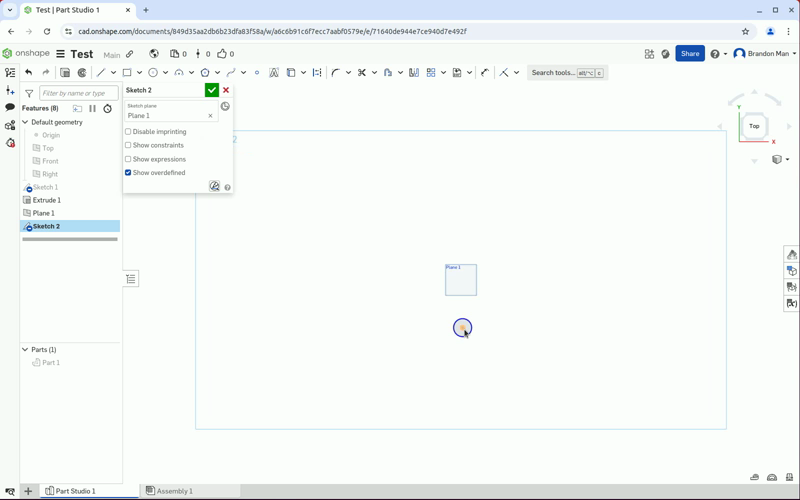
scroll(6)
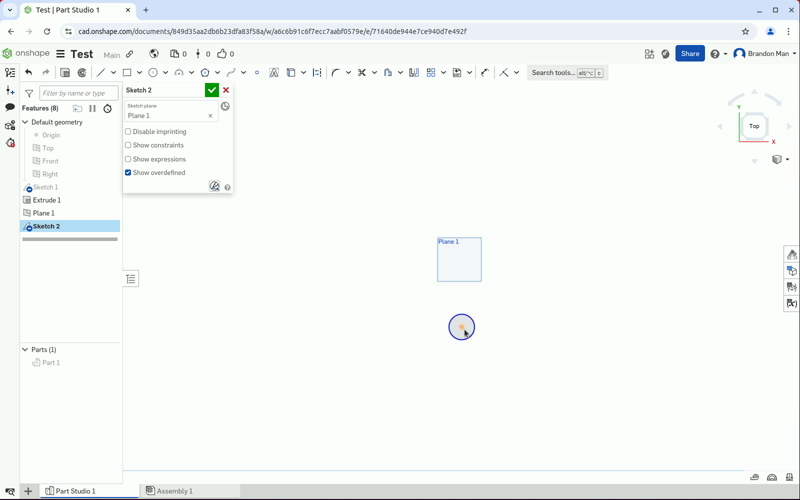
scroll(6)
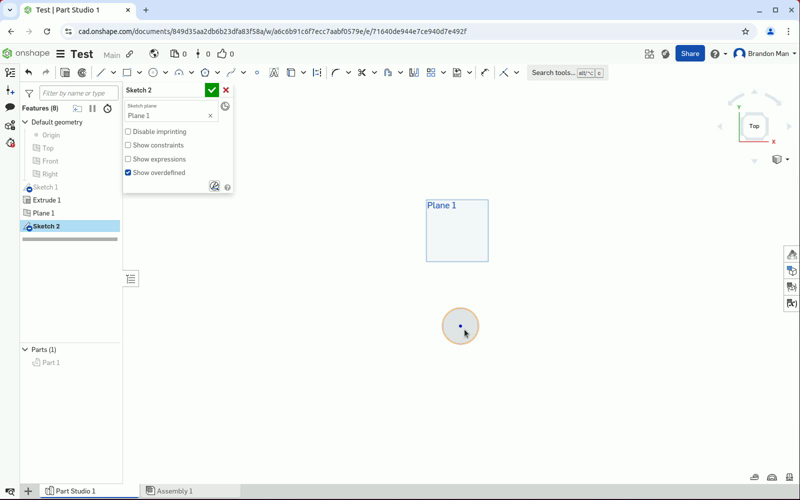
scroll(6)
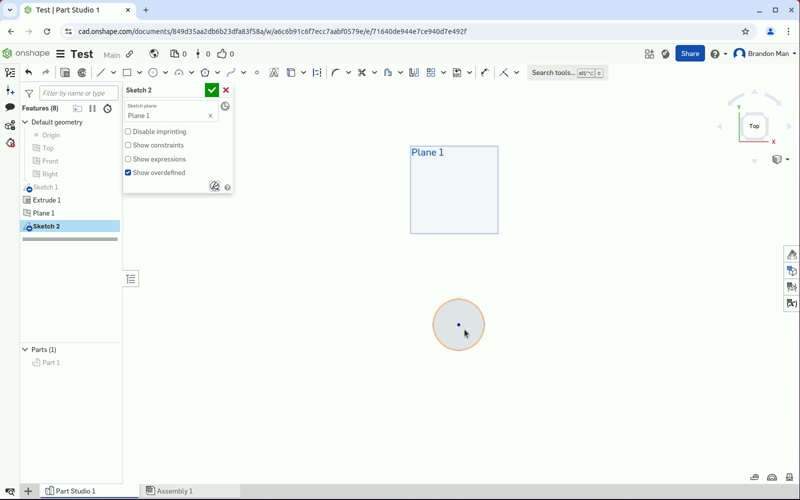
scroll(6)
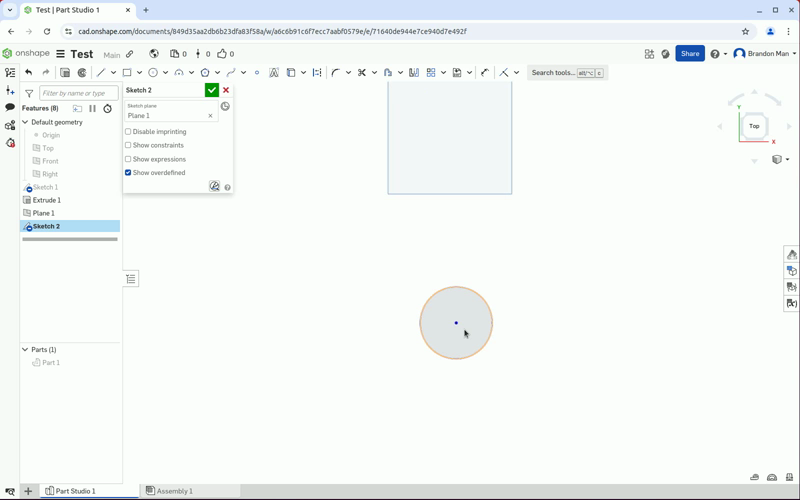
scroll(6)
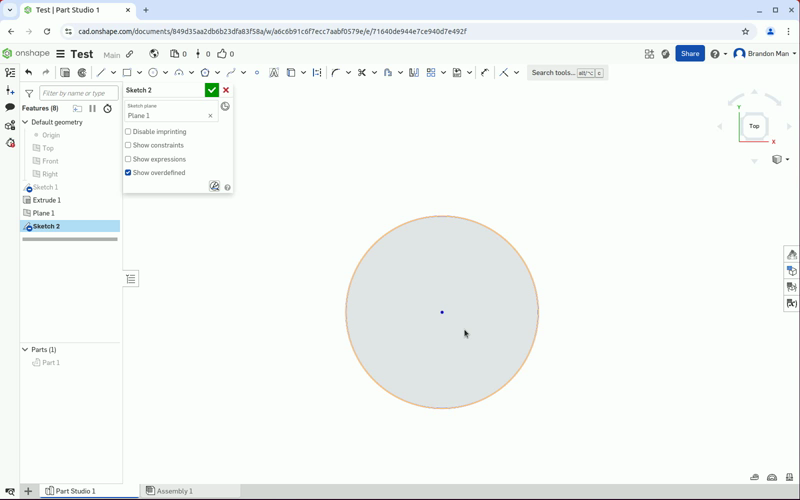
click(464, 329)
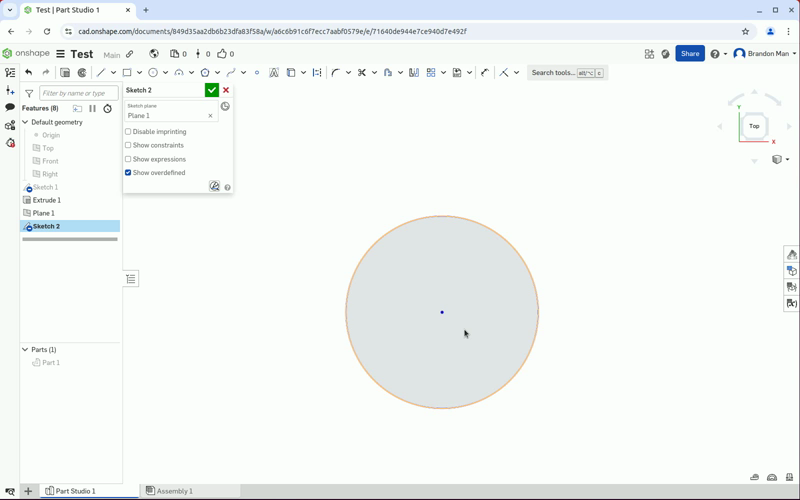
scroll(-6)
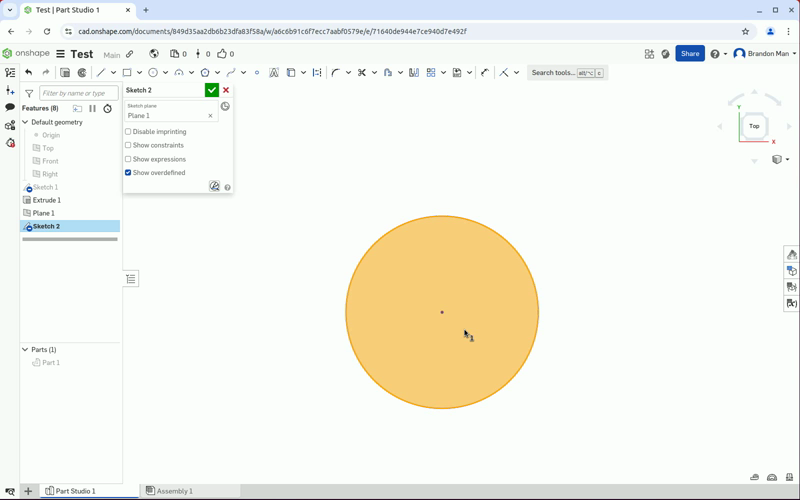
scroll(-6)
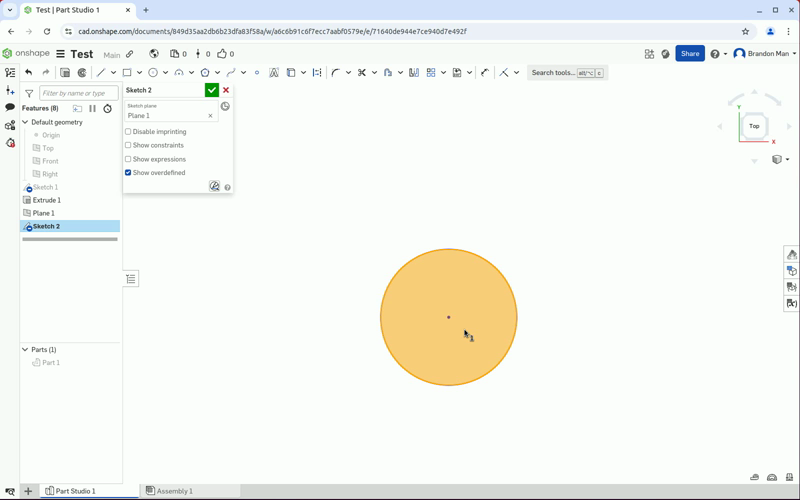
scroll(-6)
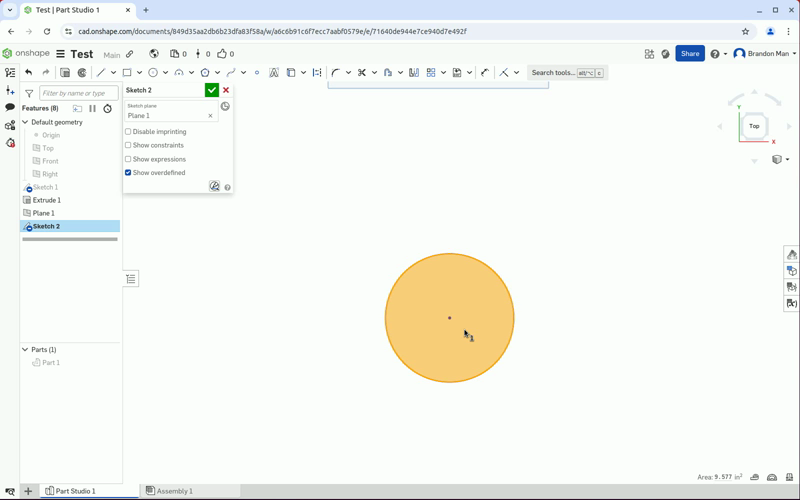
scroll(-6)
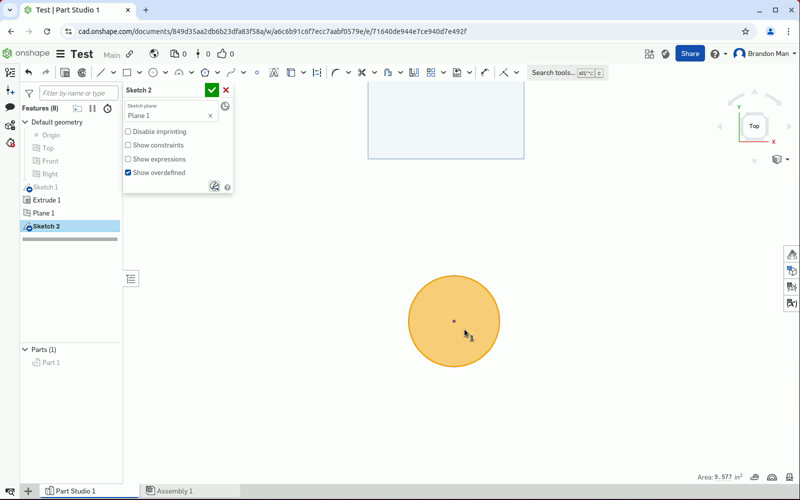
scroll(-6)
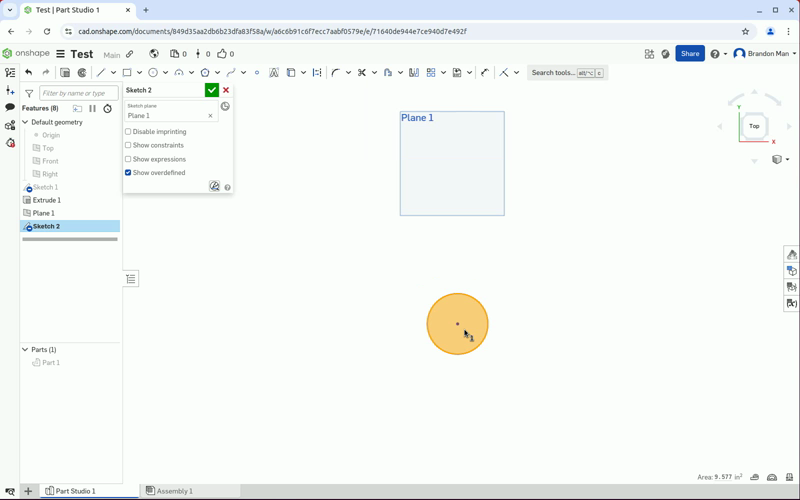
scroll(-6)
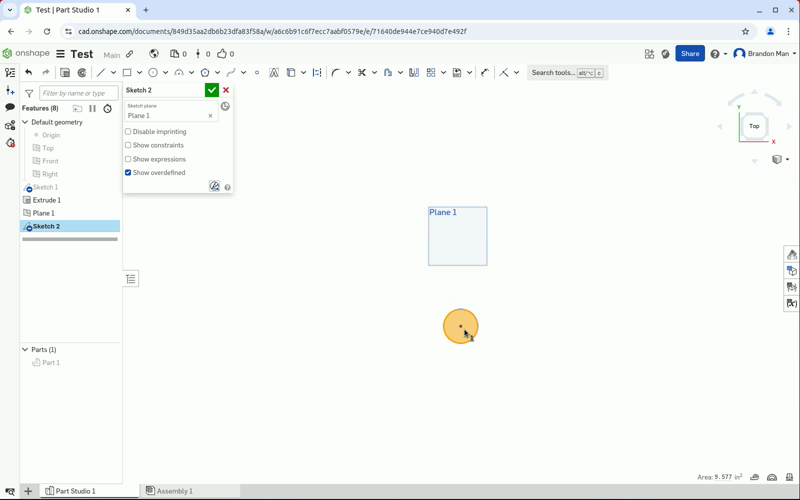
scroll(-6)
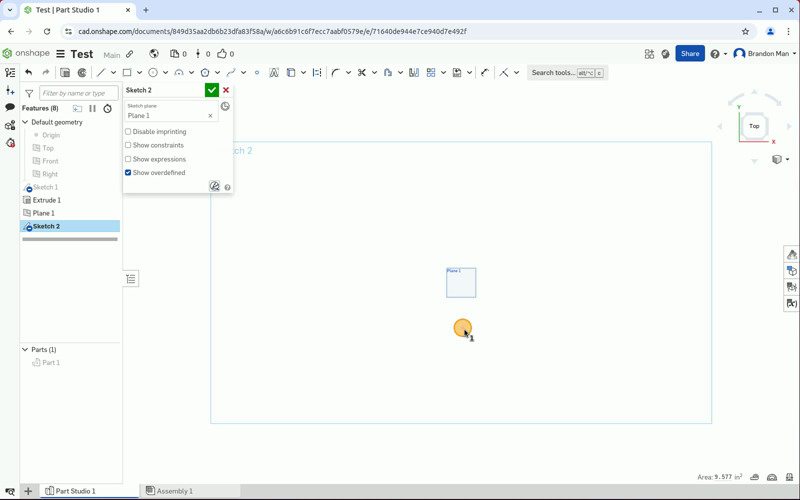
mouse_move(73, 352)
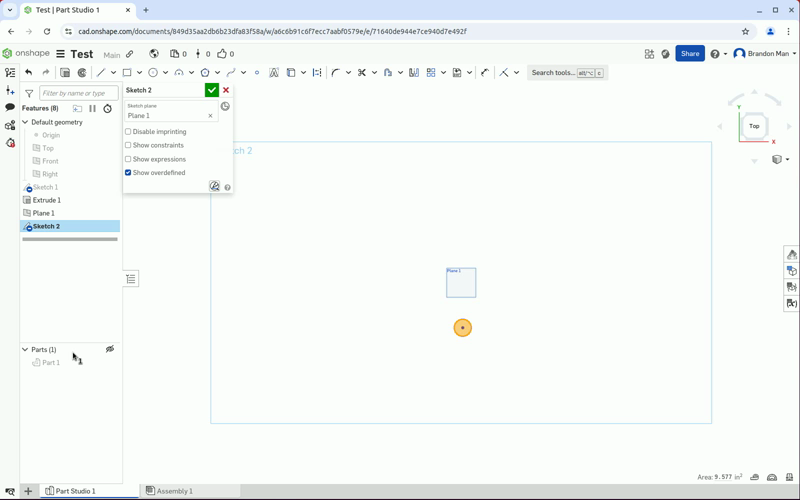
key(shift+y)
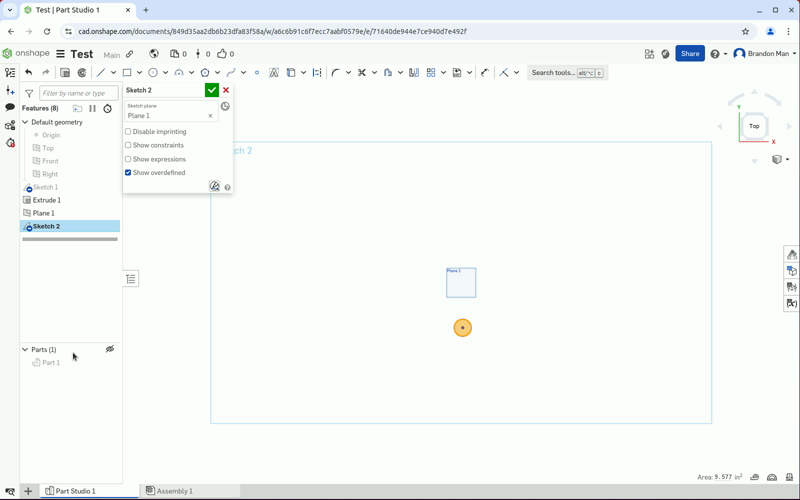
key(shift+e)
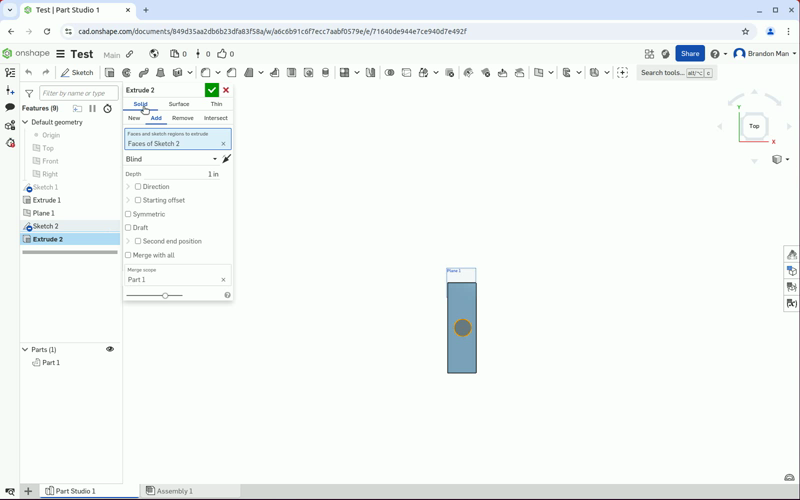
mouse_move(143, 106)
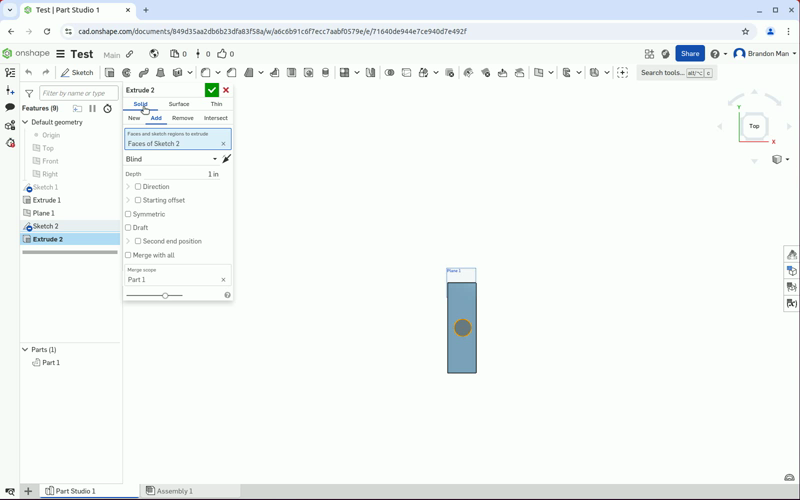
click(143, 106)
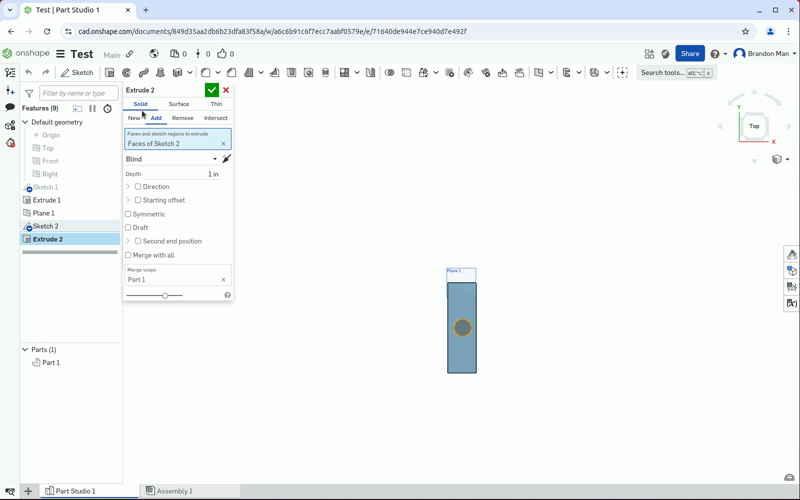
mouse_move(137, 120)
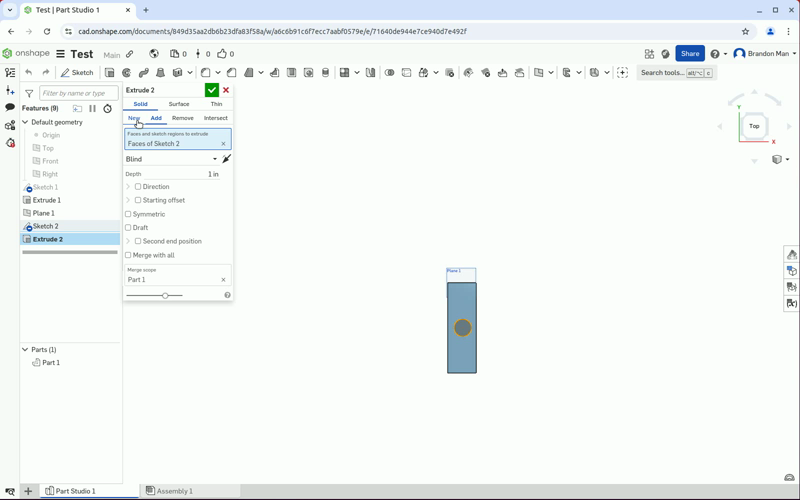
click(137, 120)
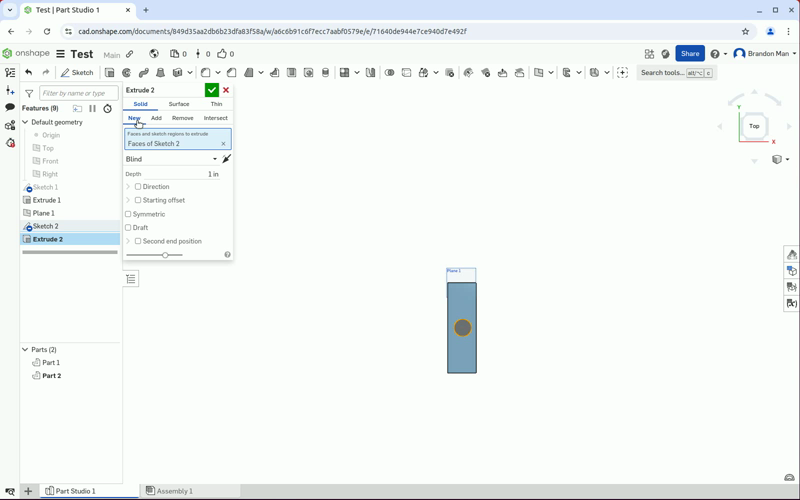
key(tab, 4)
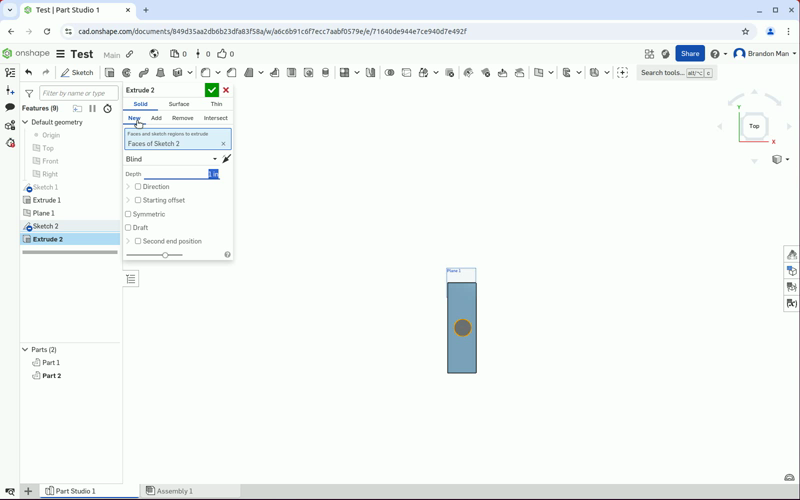
text(9.147)
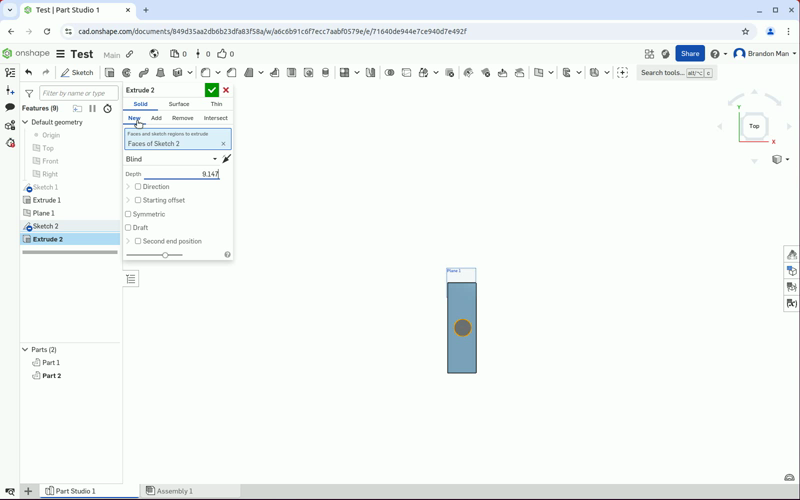
key(enter)
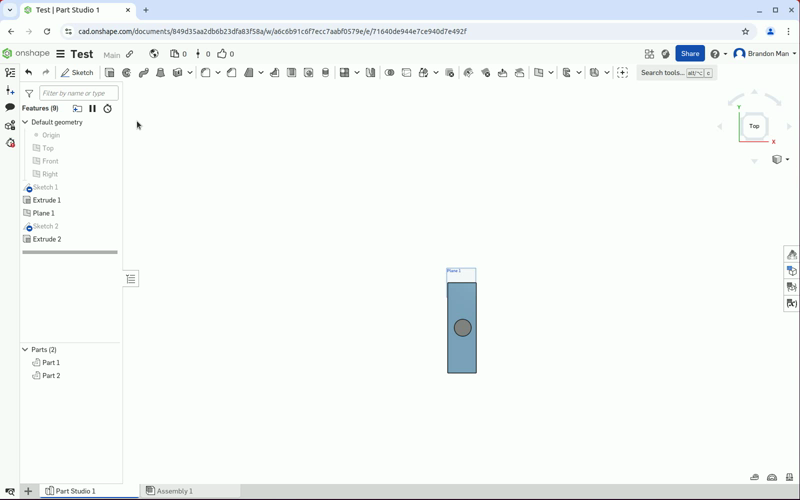
key(shift+h)
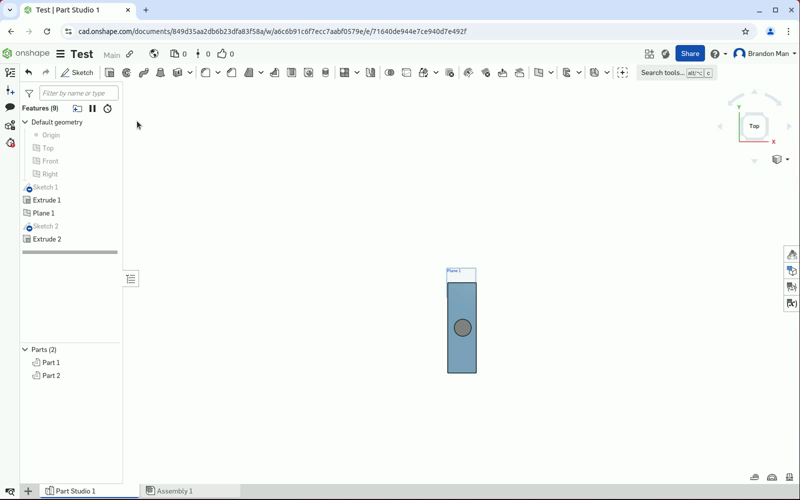
key(shift+h)
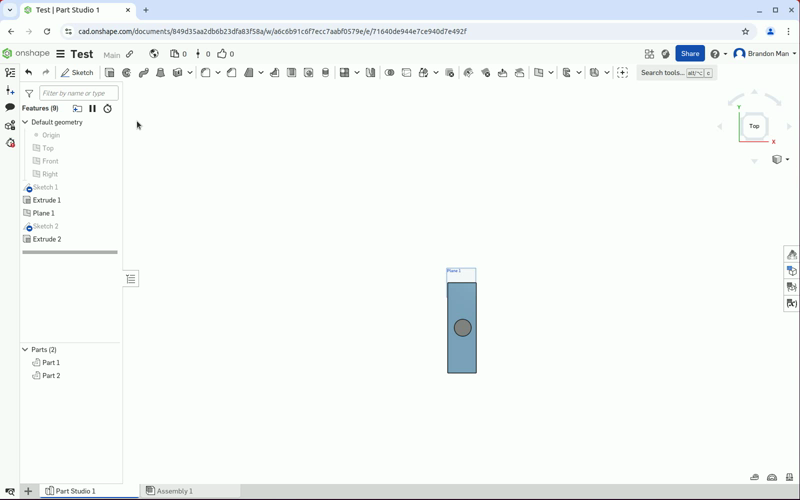
mouse_move(73, 189)
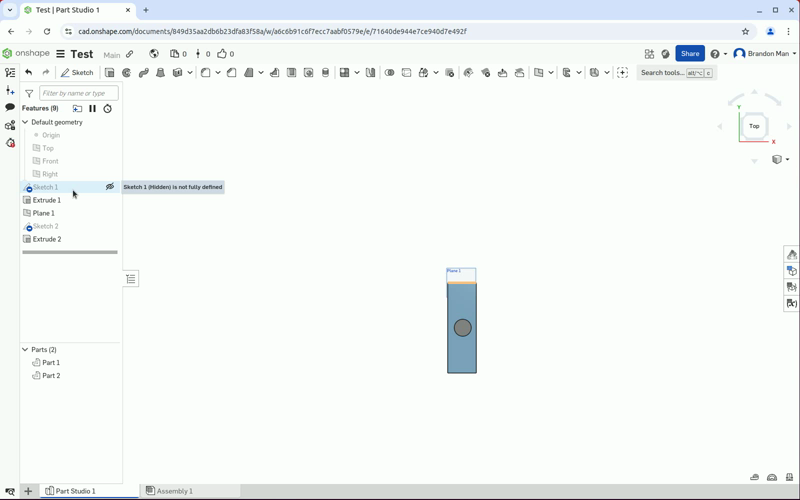
click(73, 189)
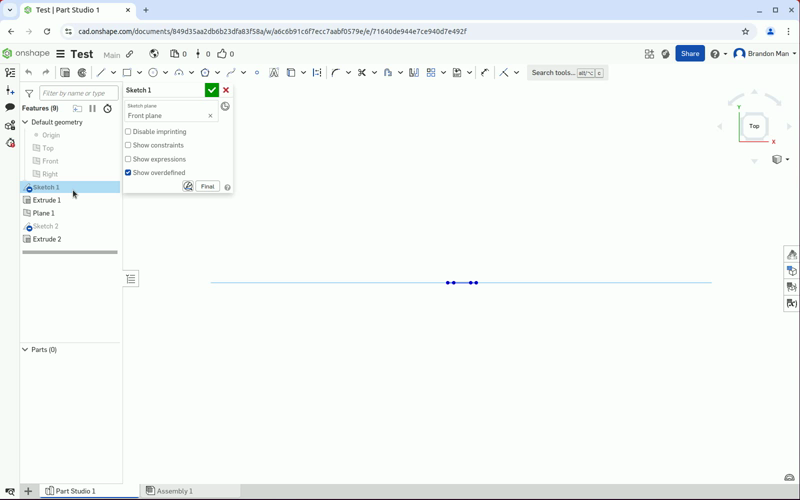
mouse_move(229, 92)
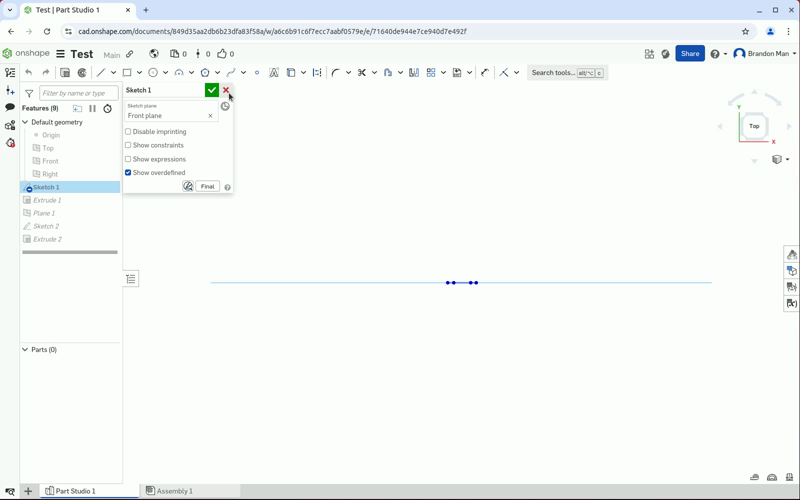
click(229, 92)
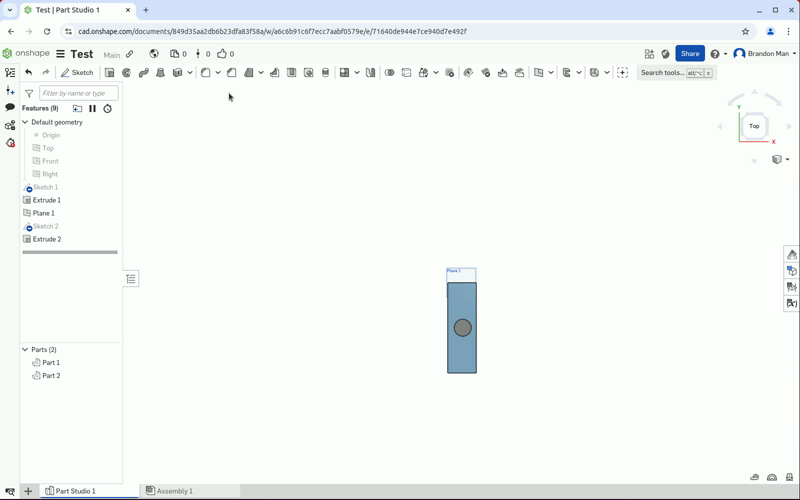
mouse_move(73, 352)
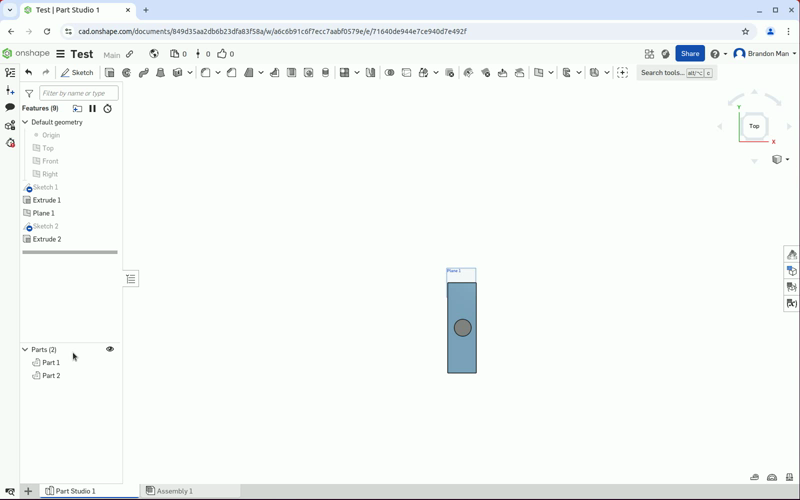
key(y)
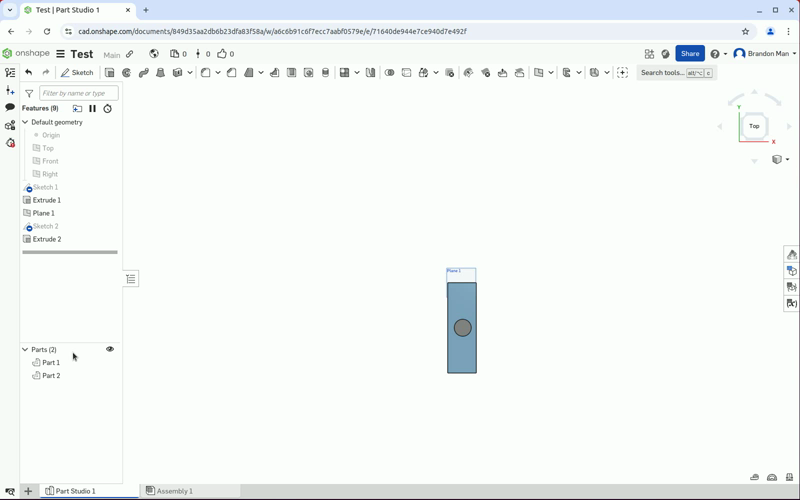
key(shift+p)
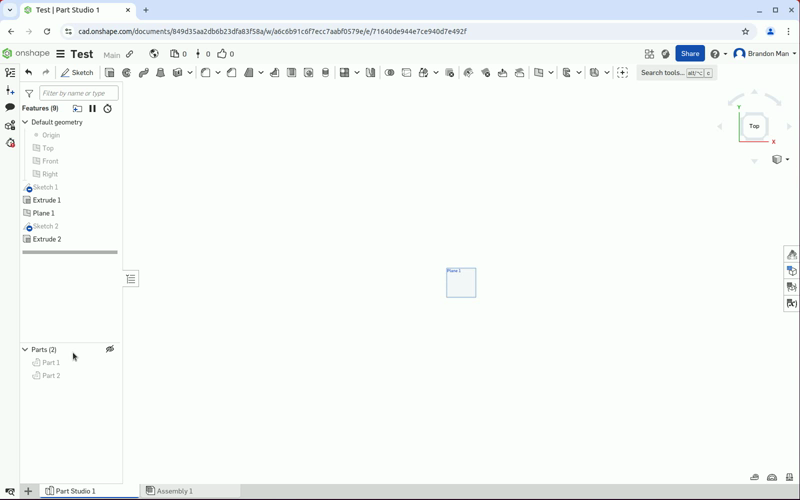
key(space)
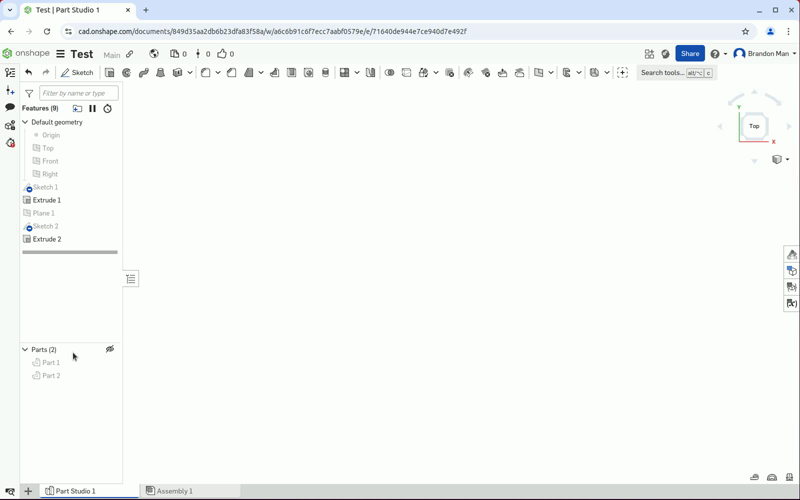
key_down(shift)
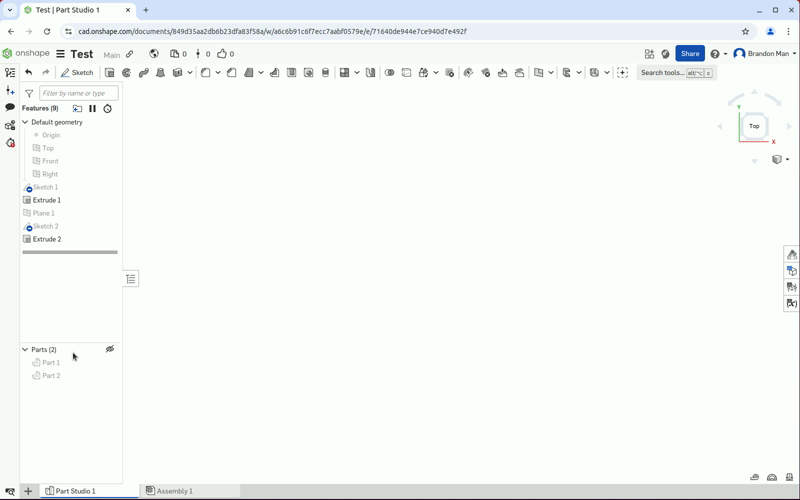
key(up)
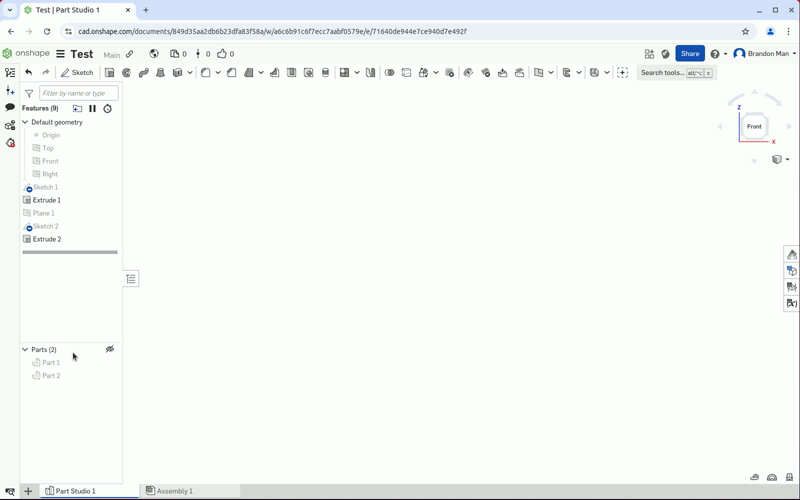
key_up(shift)
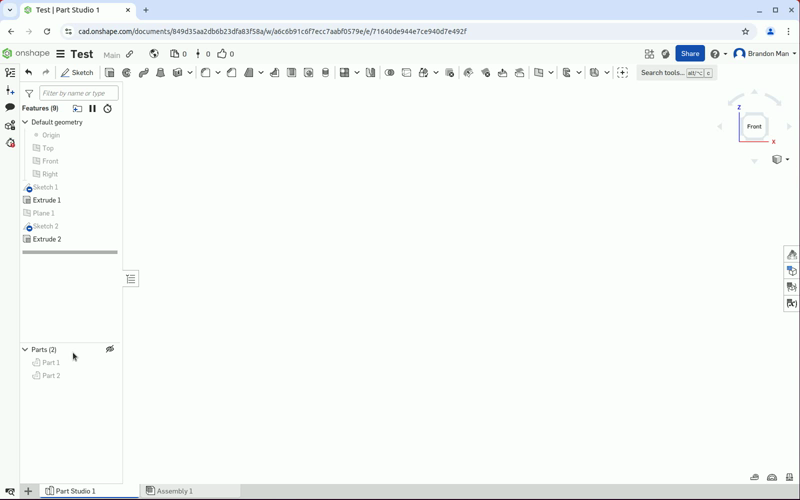
key(space)
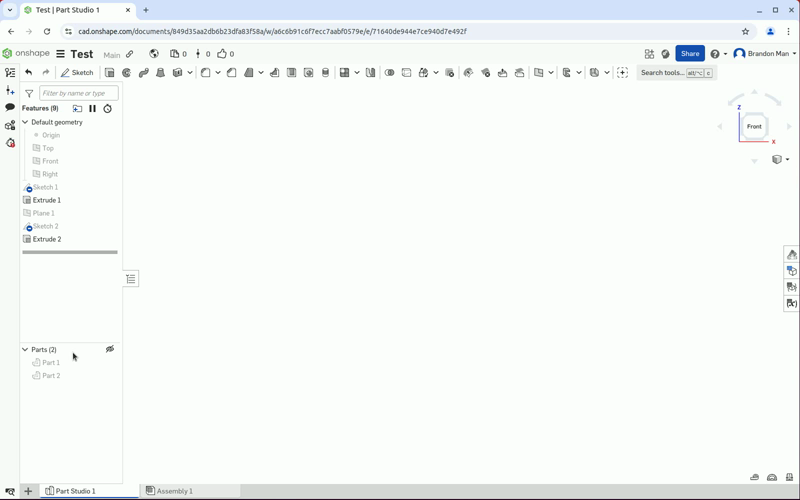
key_down(shift)
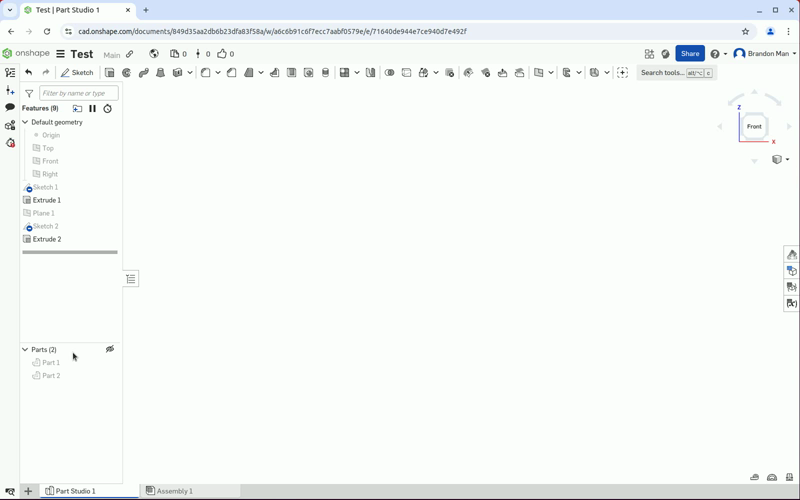
key(left)
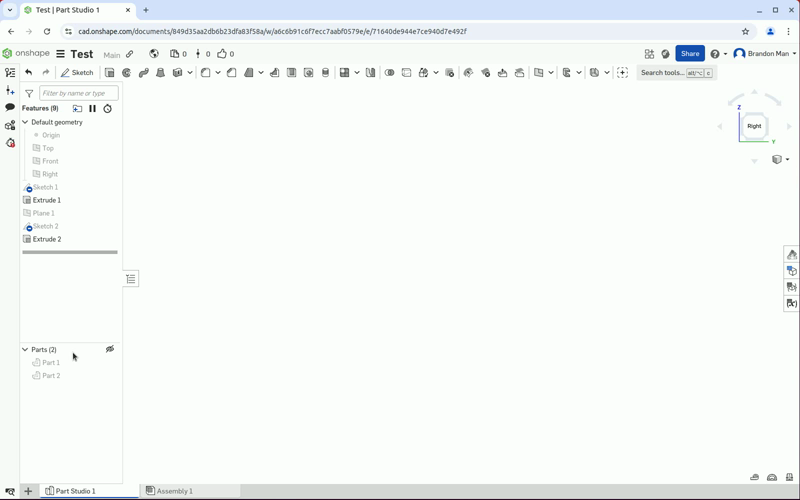
key_up(shift)
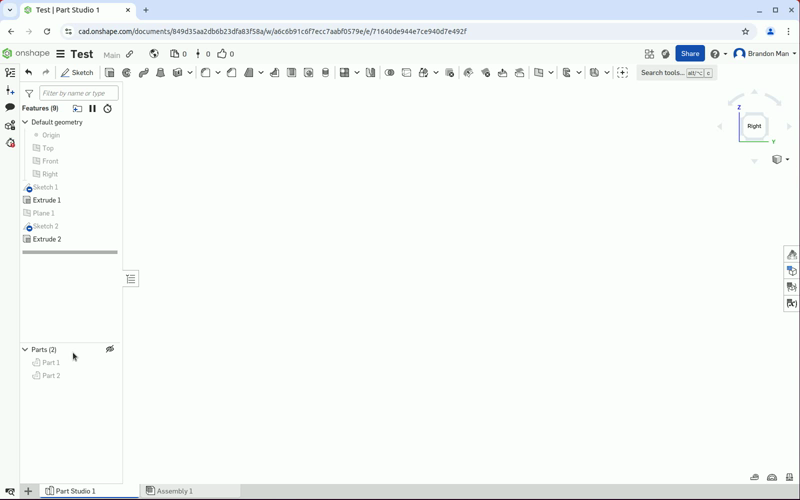
mouse_move(73, 352)
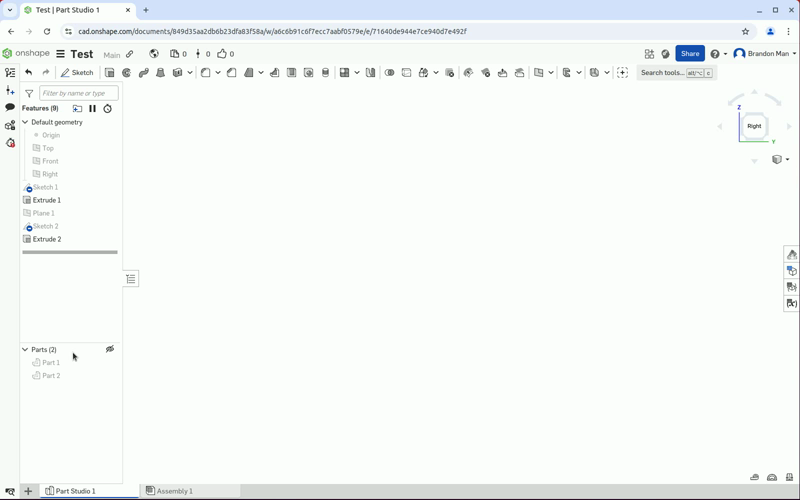
key(shift+y)
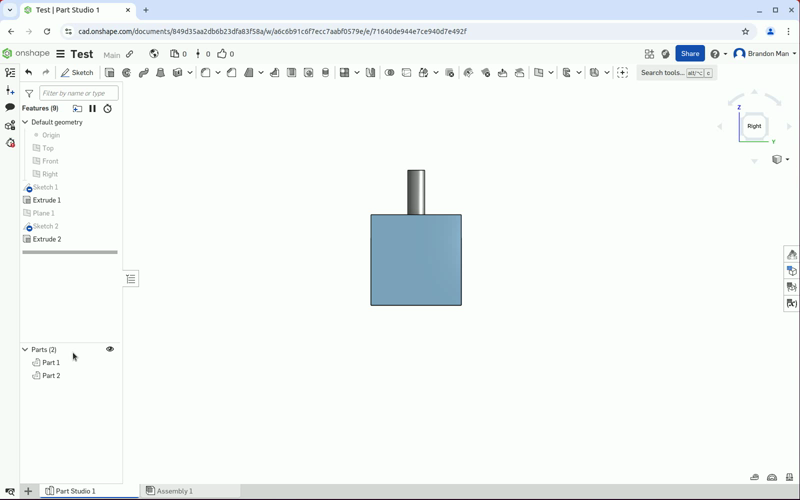
mouse_move(541, 75)
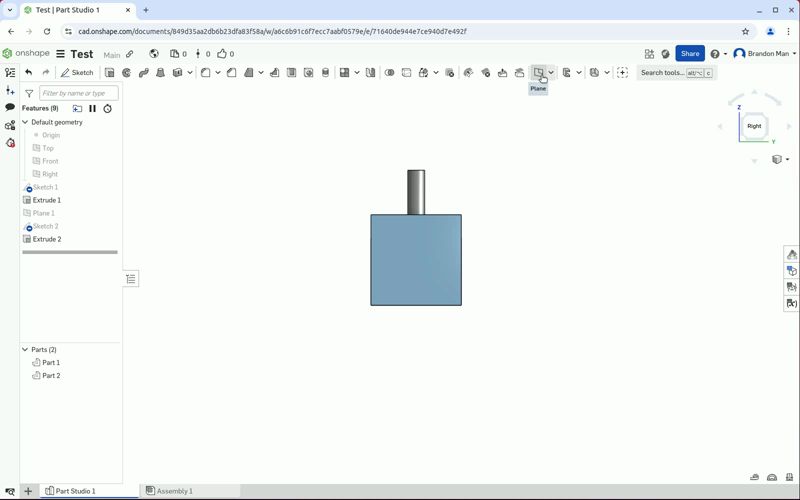
click(541, 75)
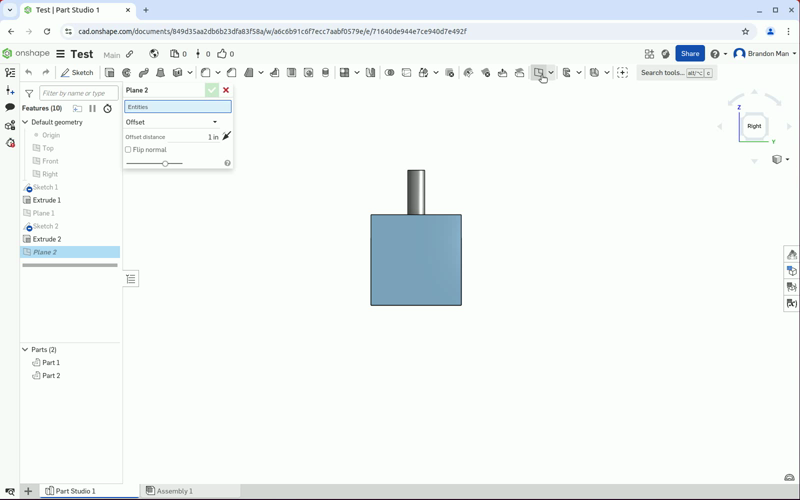
mouse_move(73, 176)
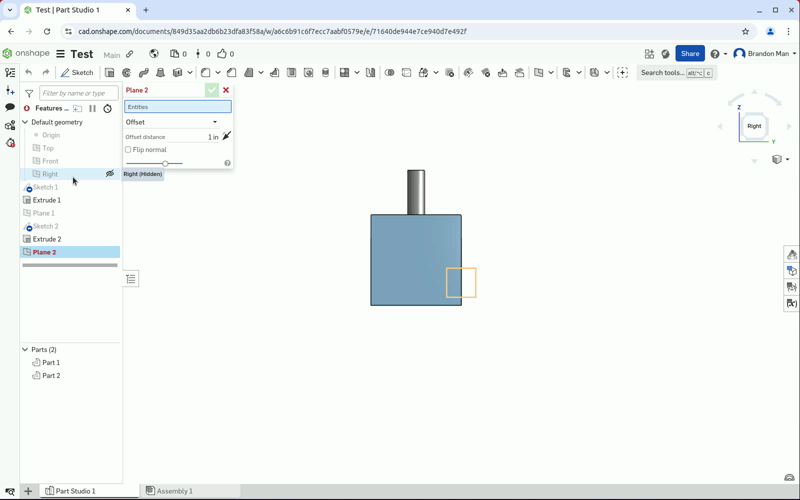
click(73, 176)
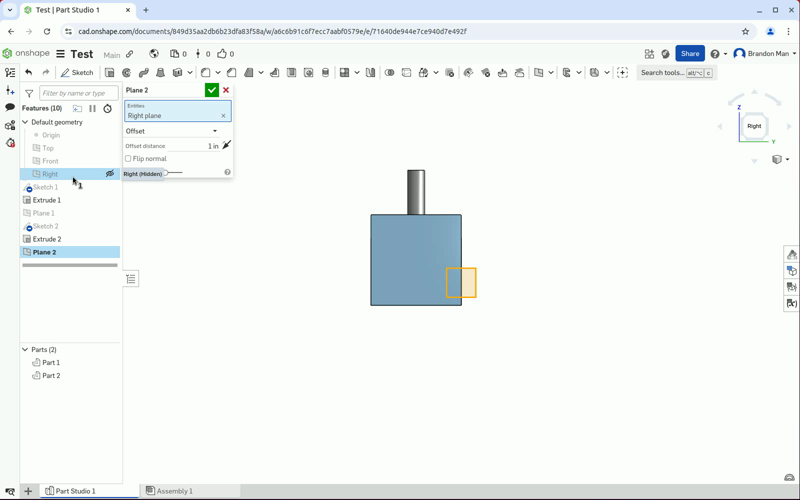
key(tab, 2)
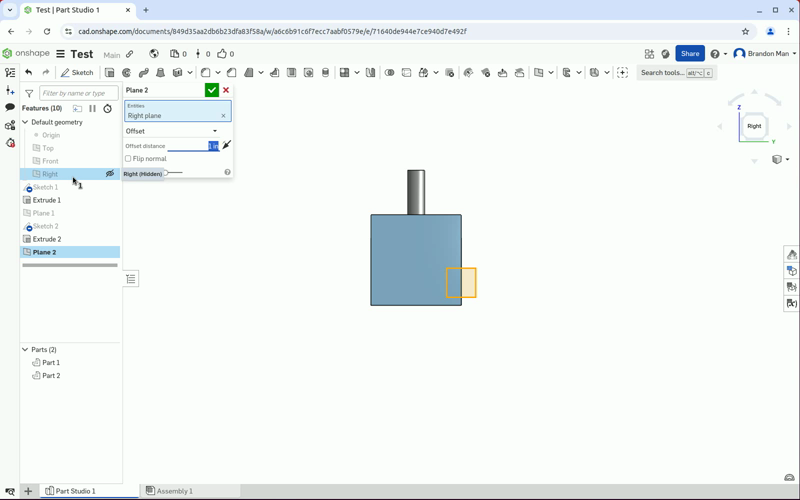
text(3.143)
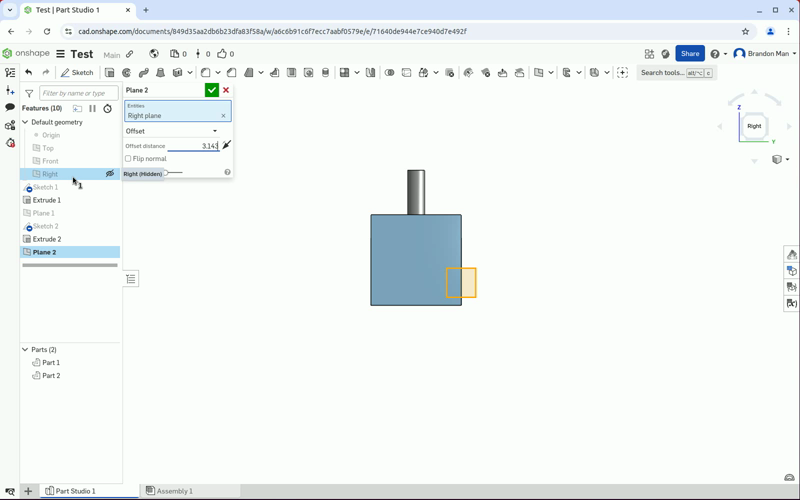
key(enter, 2)
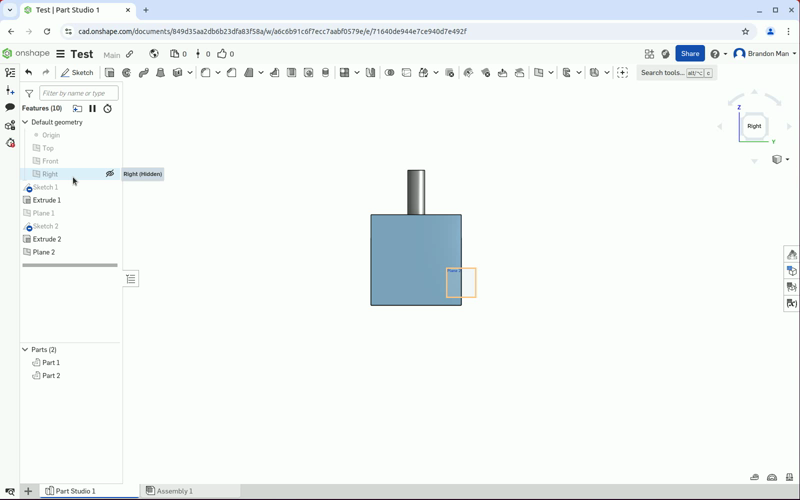
key(shift+s)
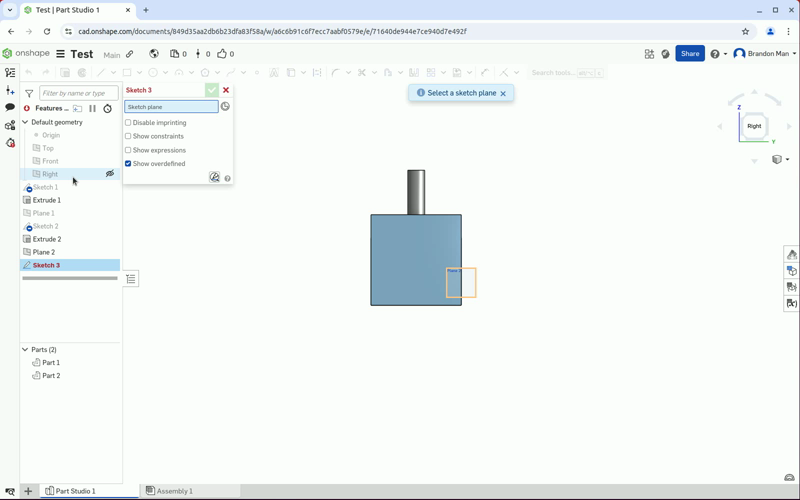
mouse_move(73, 254)
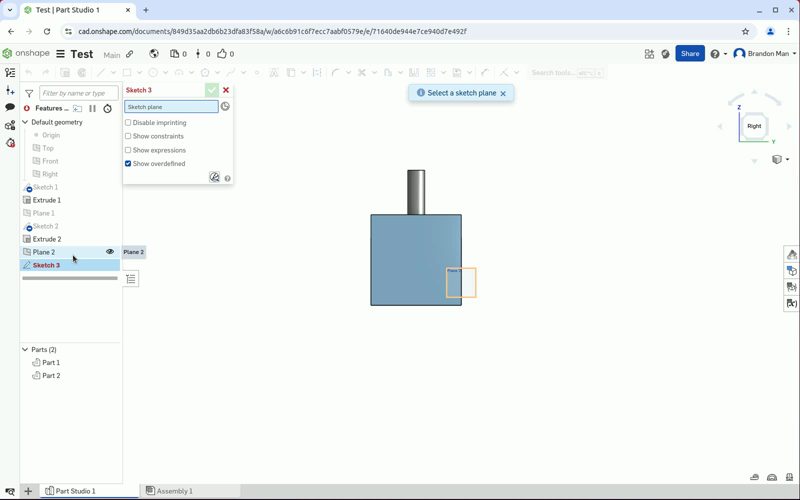
click(73, 254)
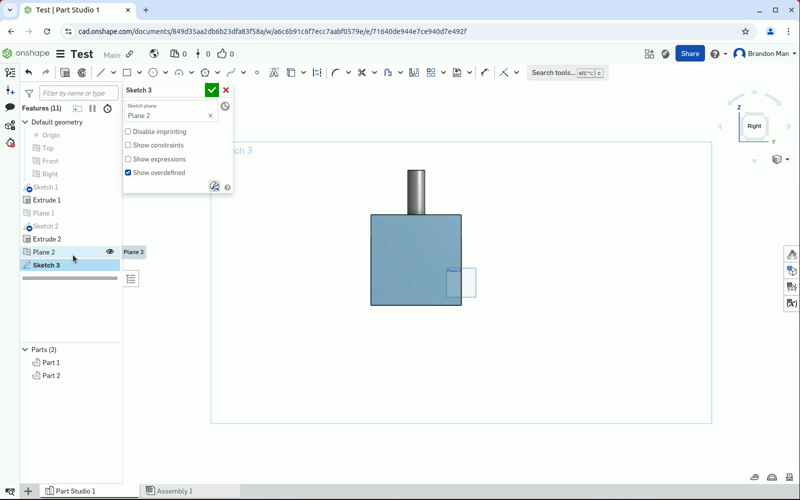
mouse_move(73, 352)
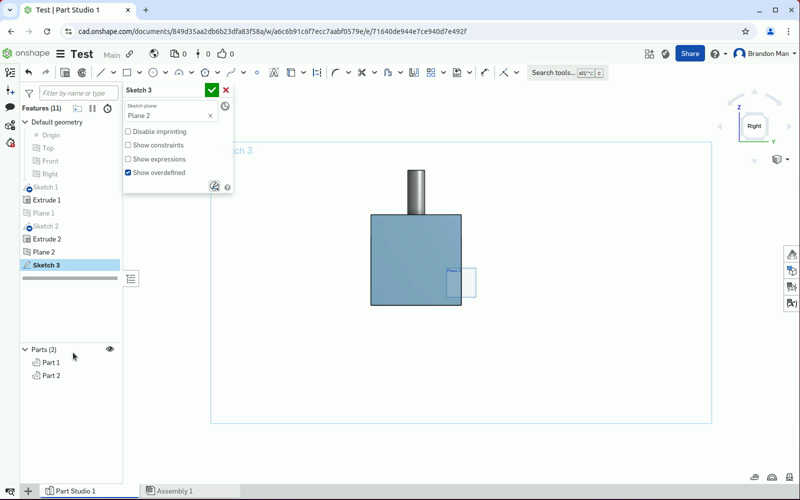
key(y)
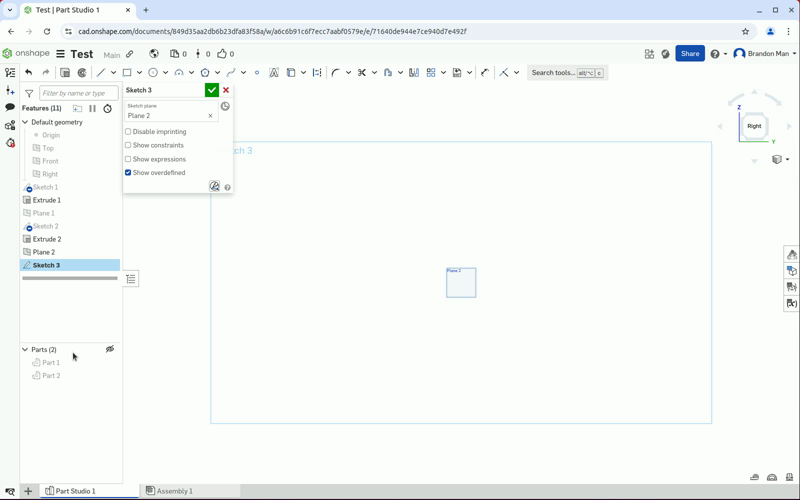
key(c)
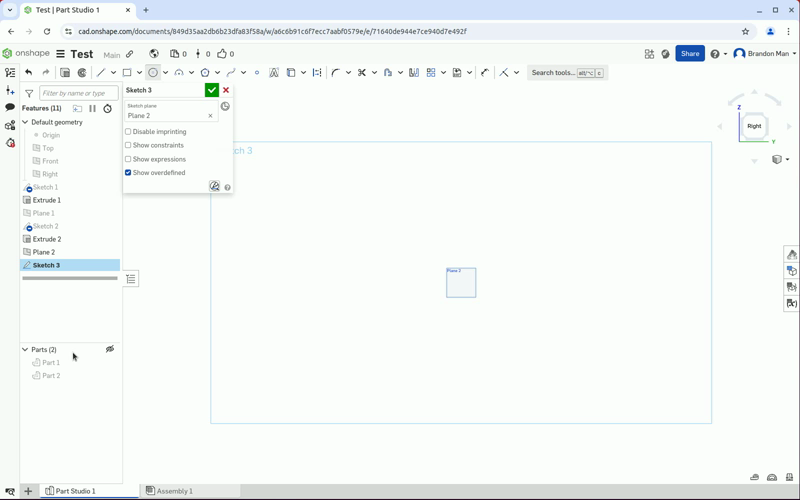
key_down(shift)
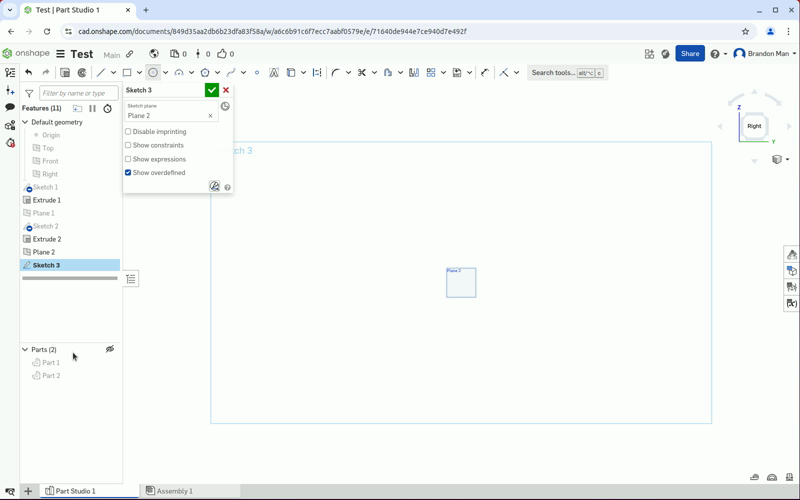
mouse_move(391, 285)
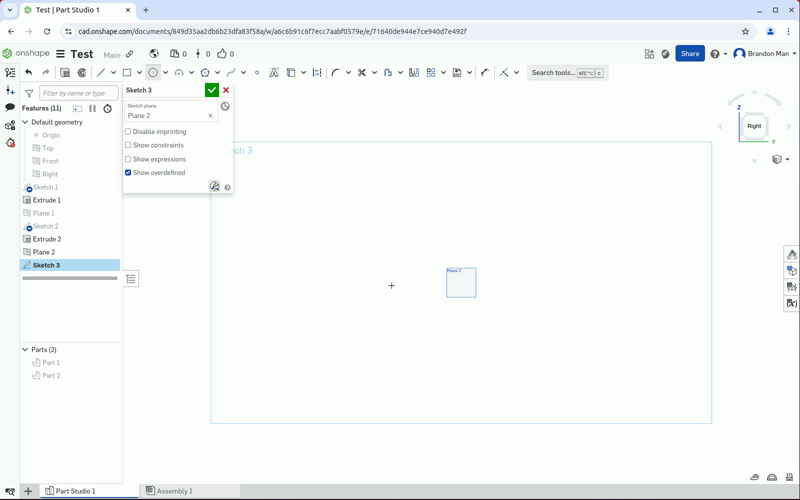
click(391, 285)
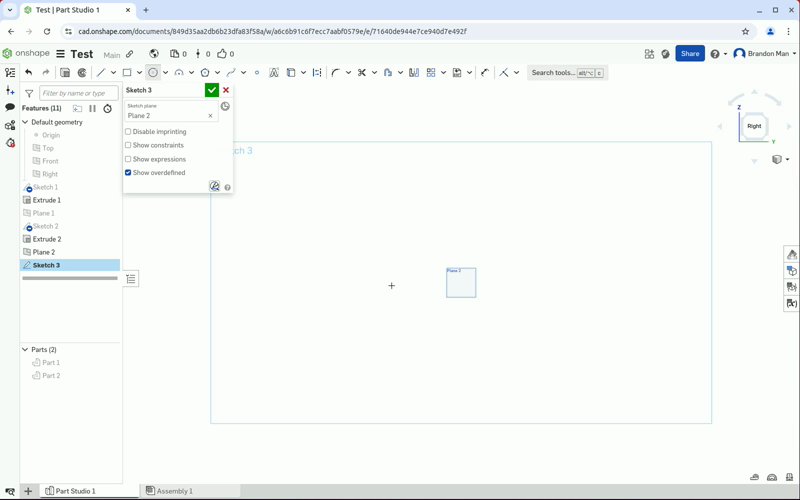
key_up(shift)
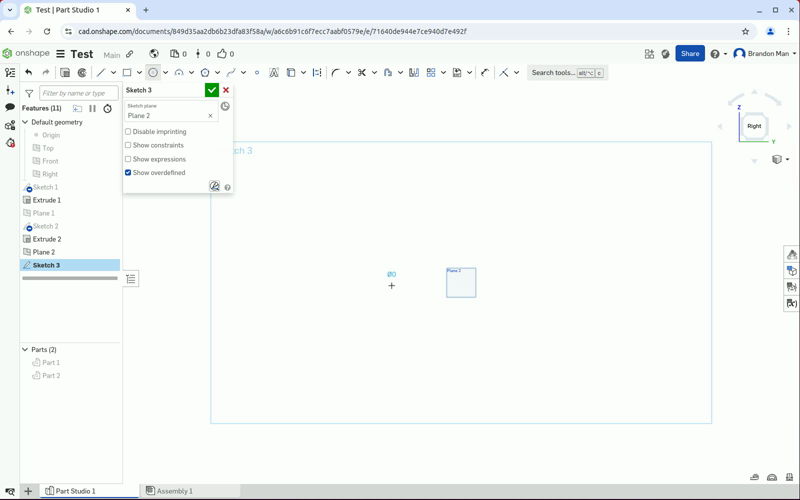
mouse_move(395, 285)
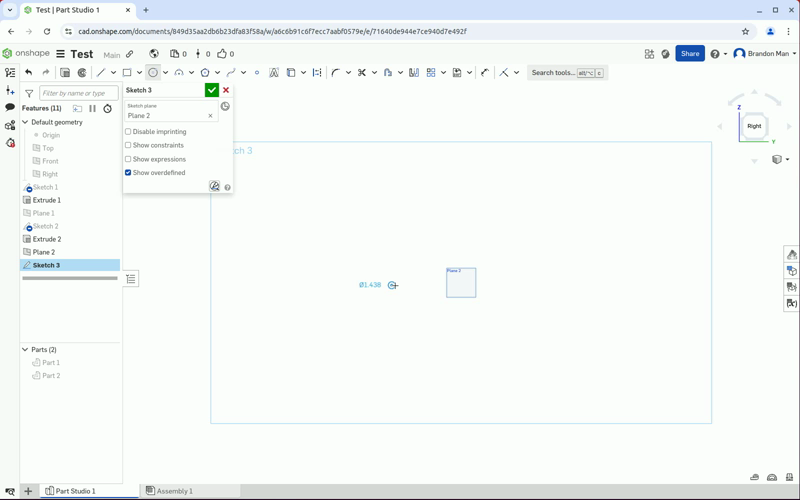
click(395, 285)
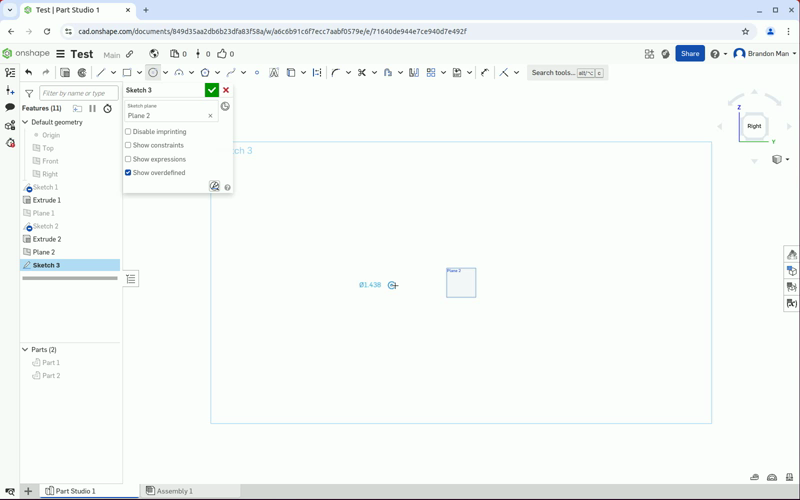
key(esc)
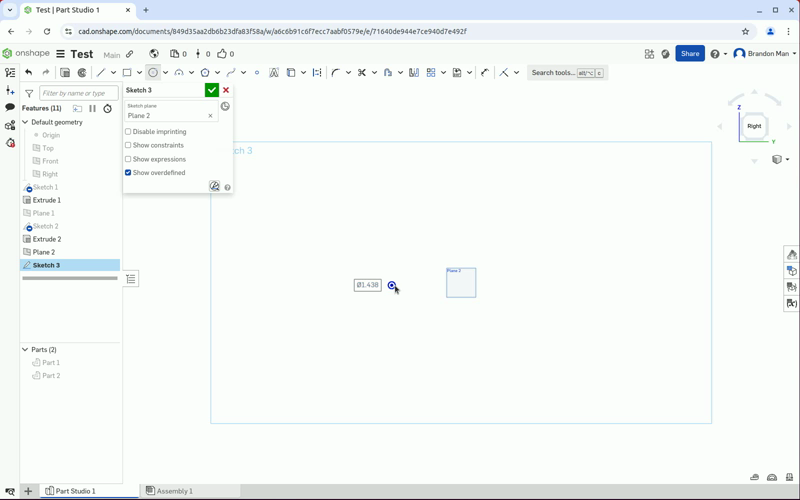
mouse_move(395, 285)
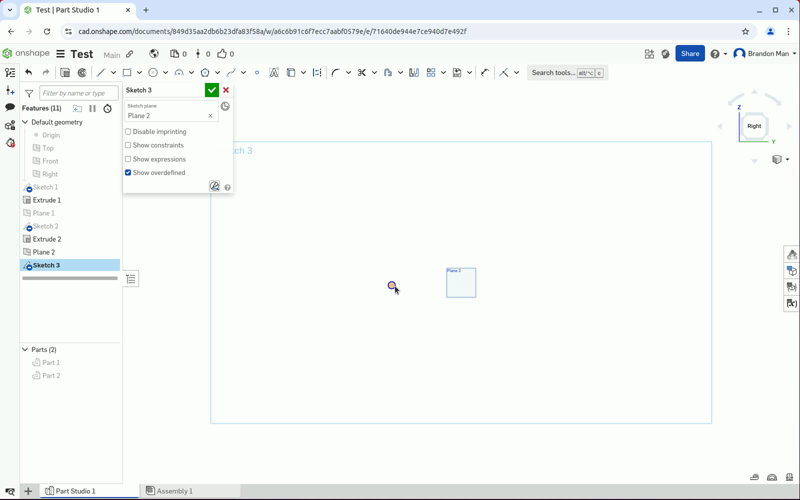
scroll(6)
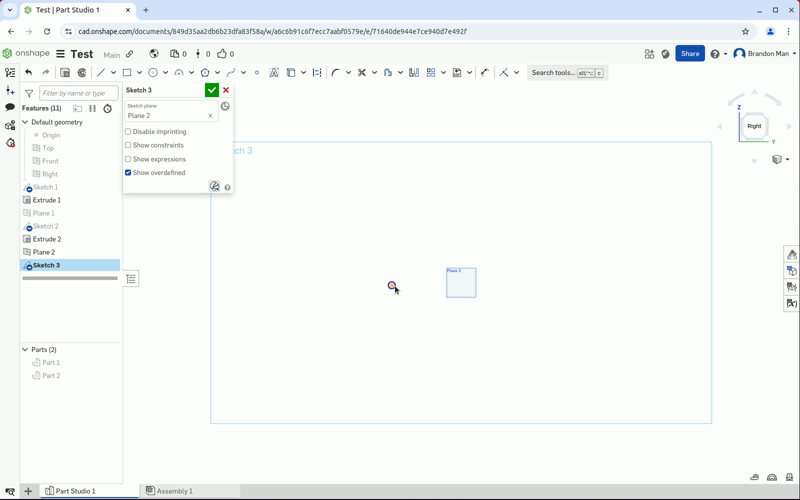
scroll(6)
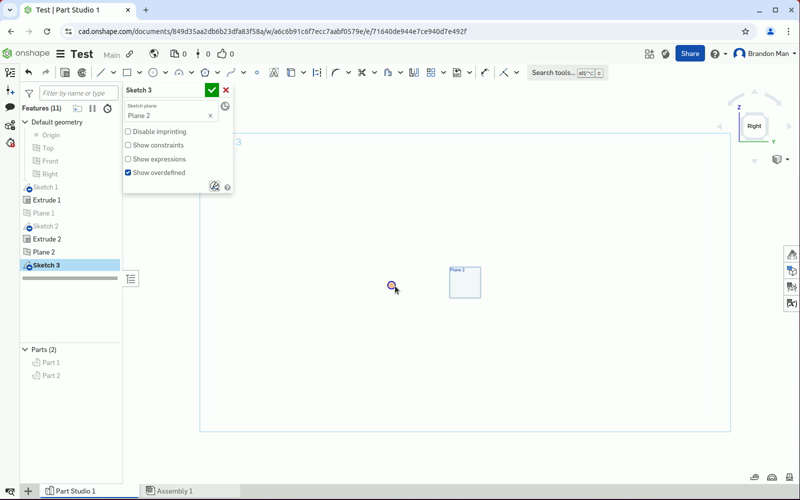
scroll(6)
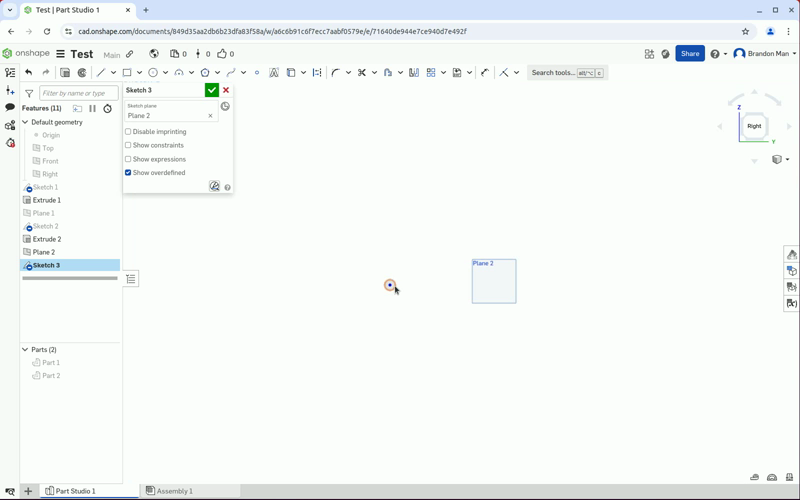
scroll(6)
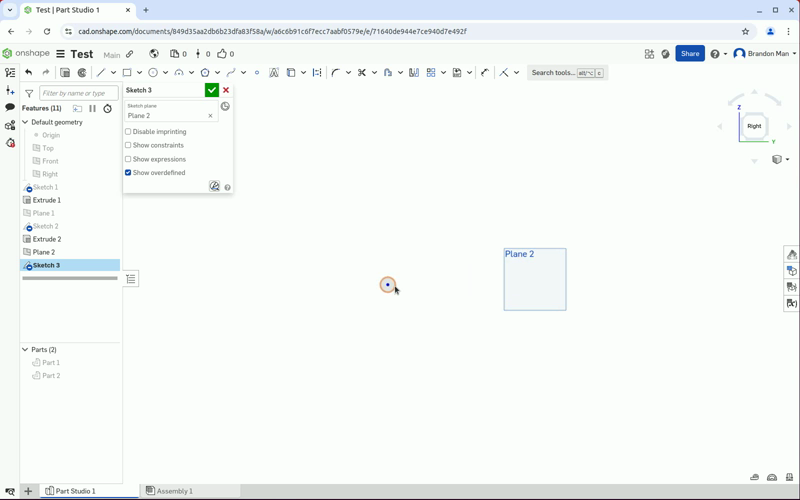
scroll(6)
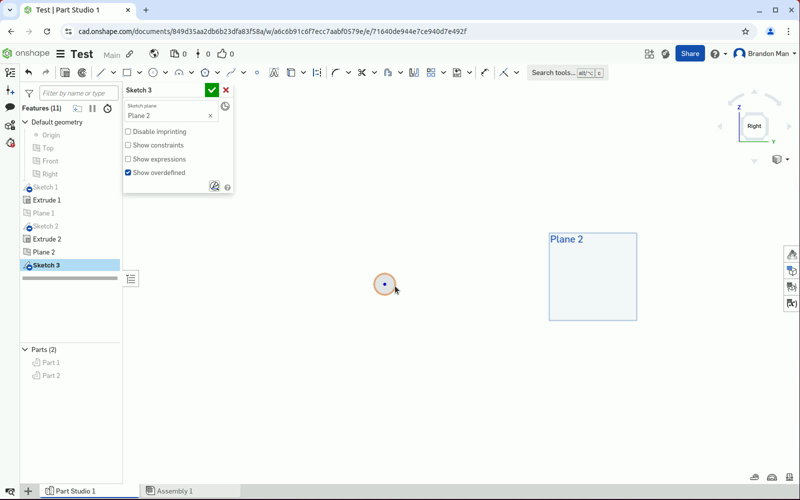
scroll(6)
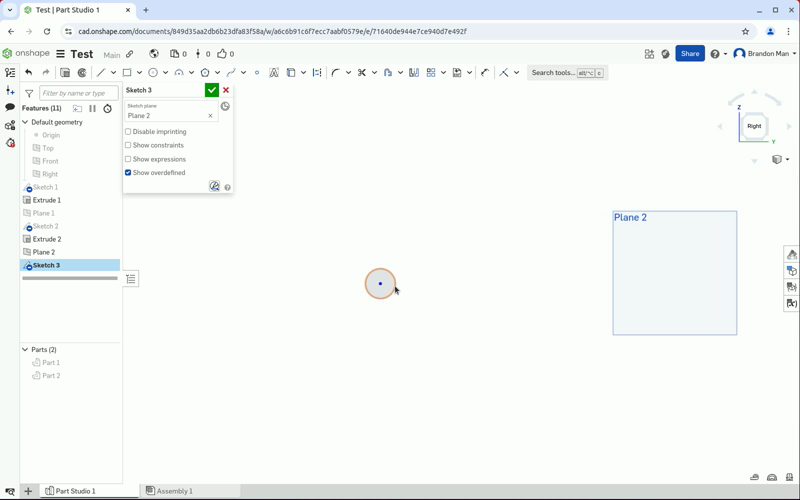
scroll(6)
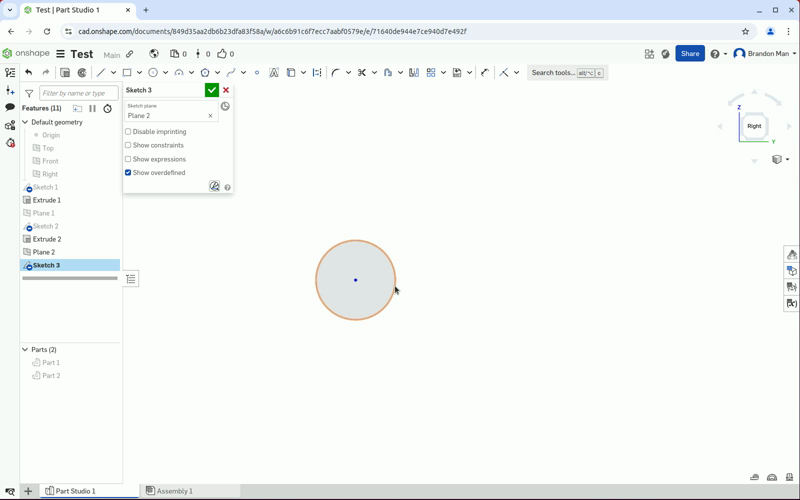
click(395, 285)
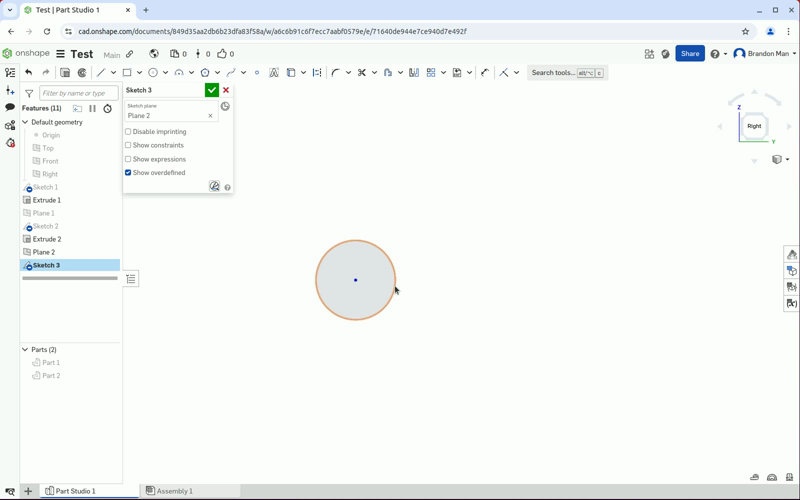
scroll(-6)
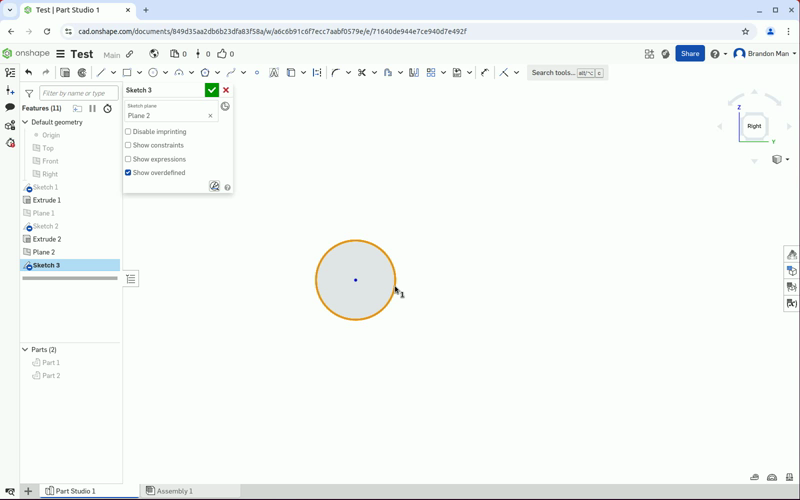
scroll(-6)
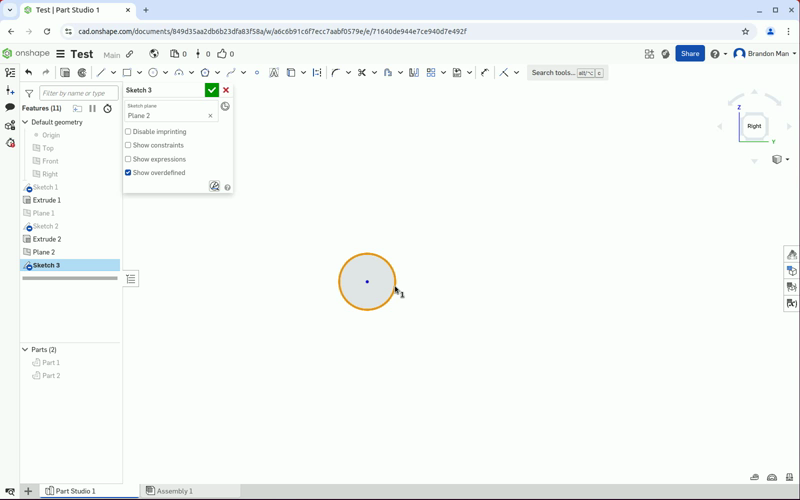
scroll(-6)
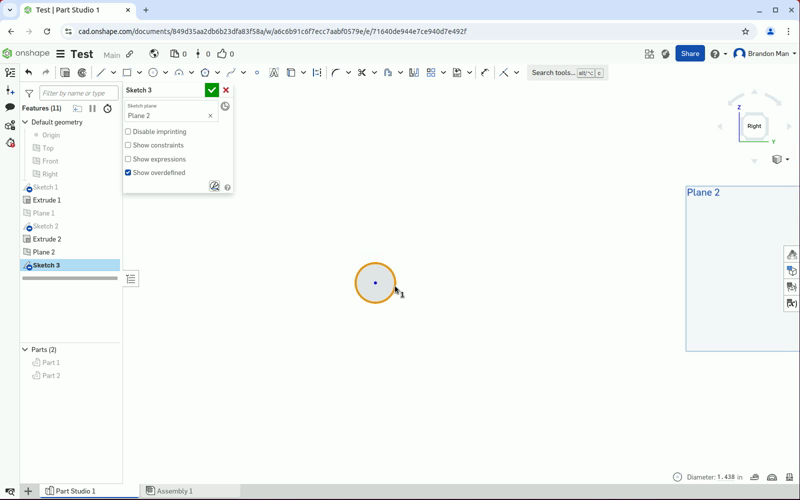
scroll(-6)
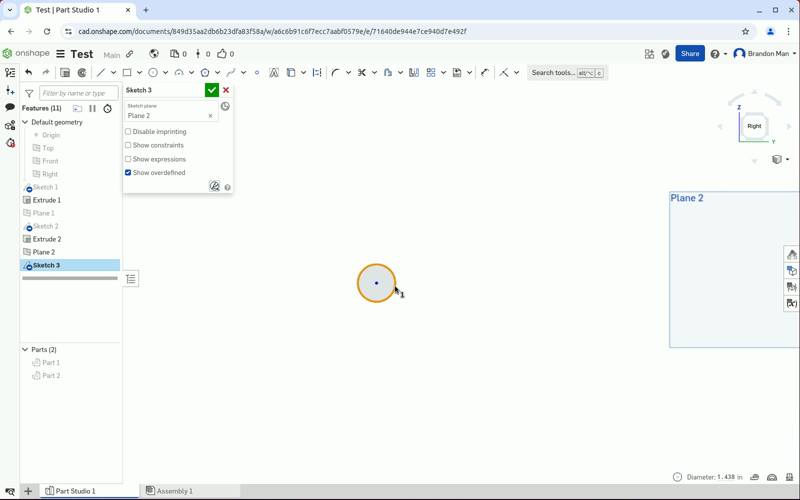
scroll(-6)
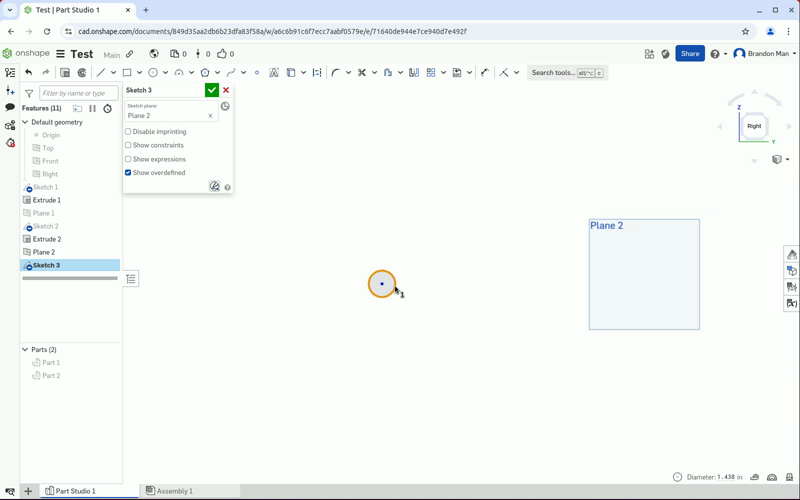
scroll(-6)
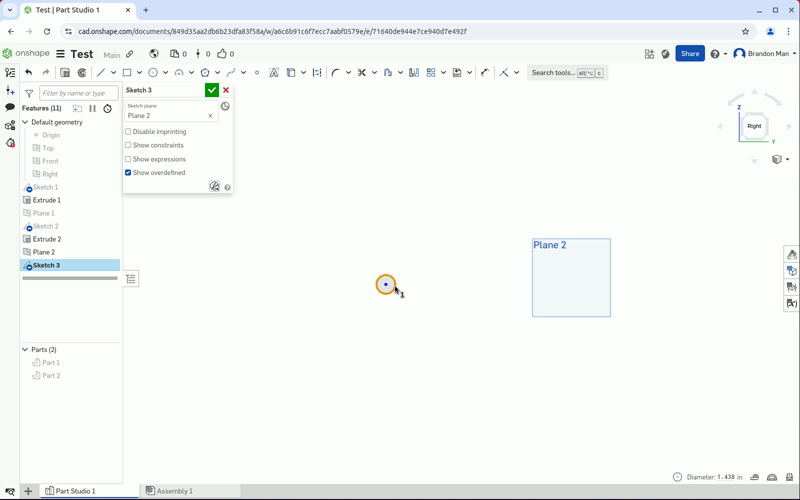
scroll(-6)
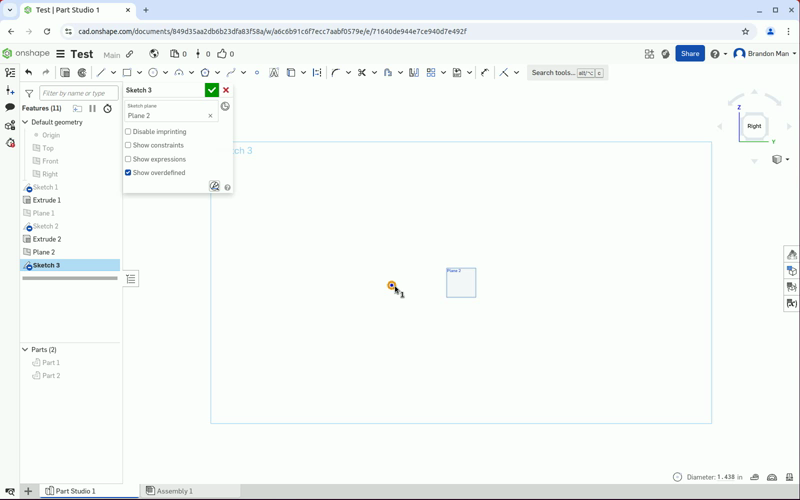
mouse_move(73, 352)
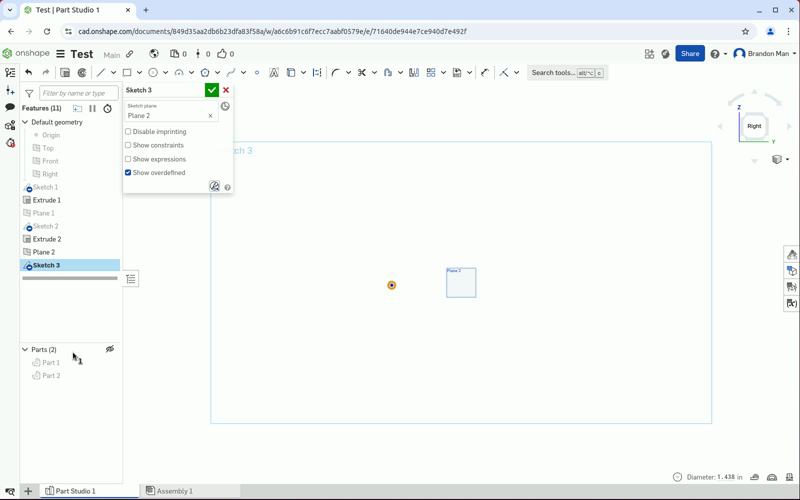
key(shift+y)
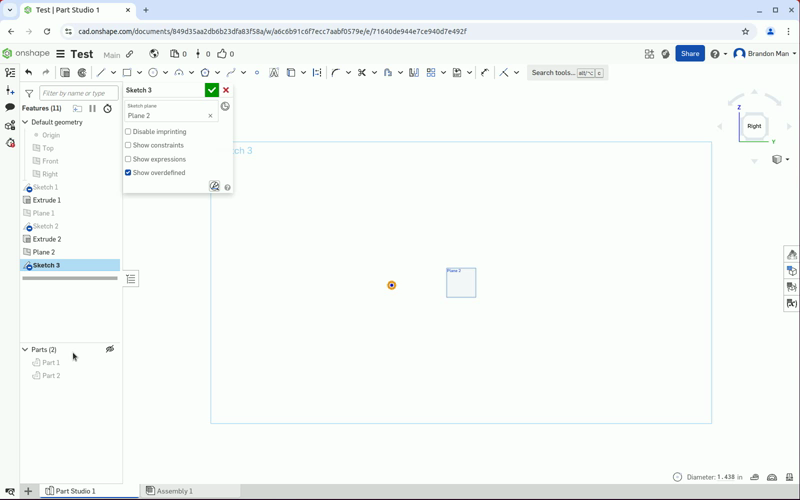
key(shift+e)
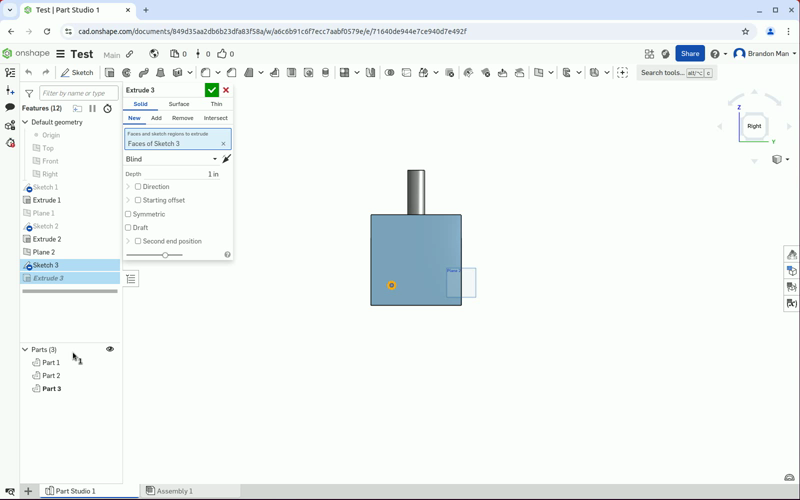
mouse_move(143, 106)
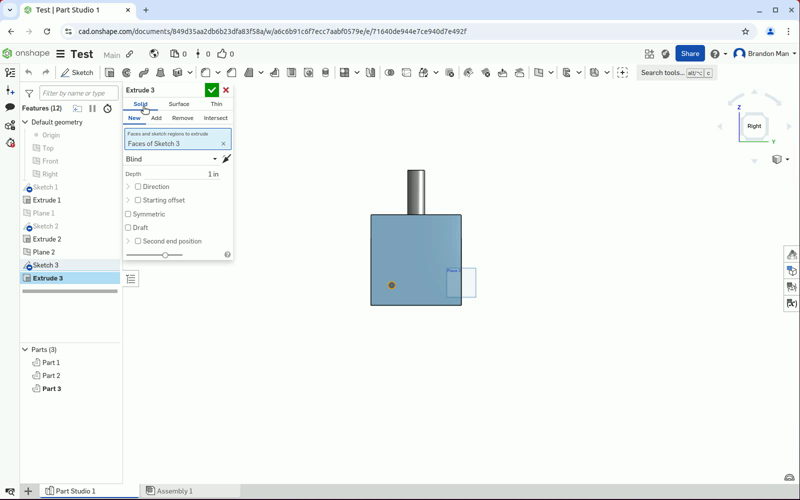
click(143, 106)
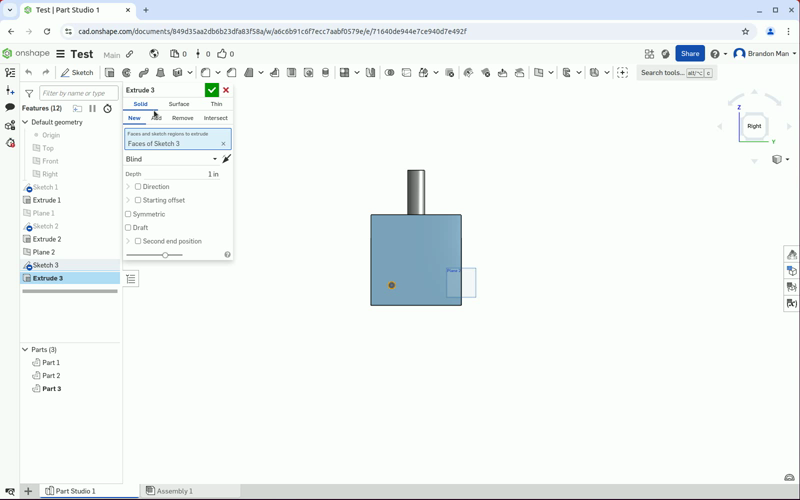
mouse_move(186, 120)
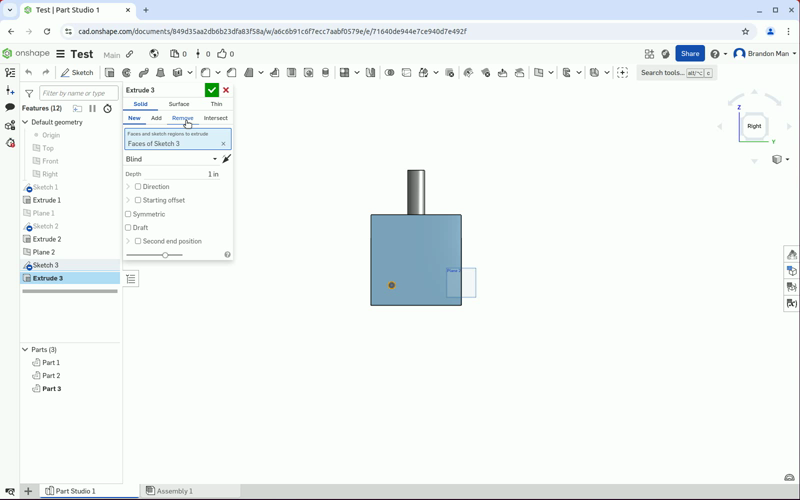
click(186, 120)
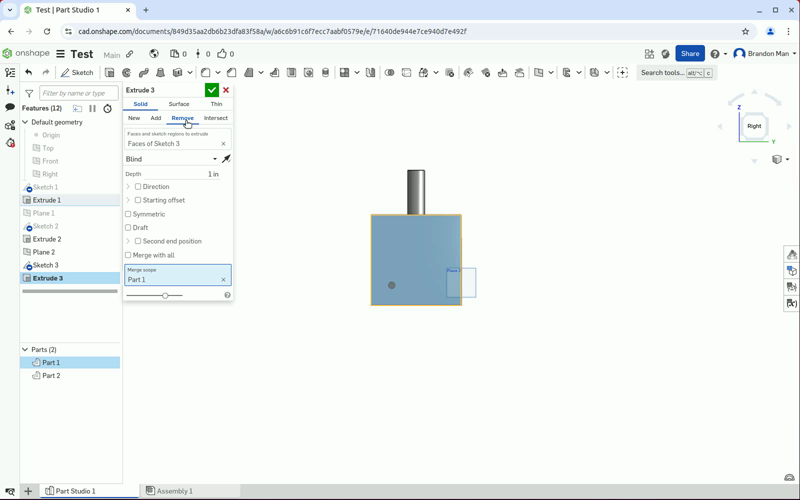
key(tab, 4)
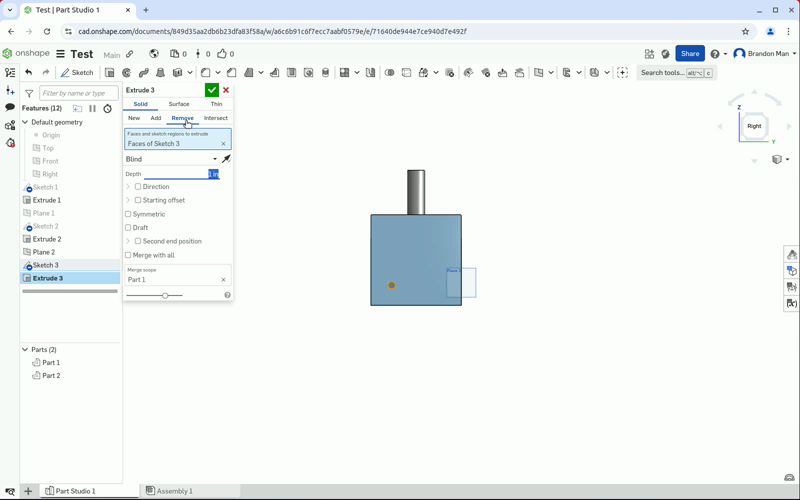
text(11.554)
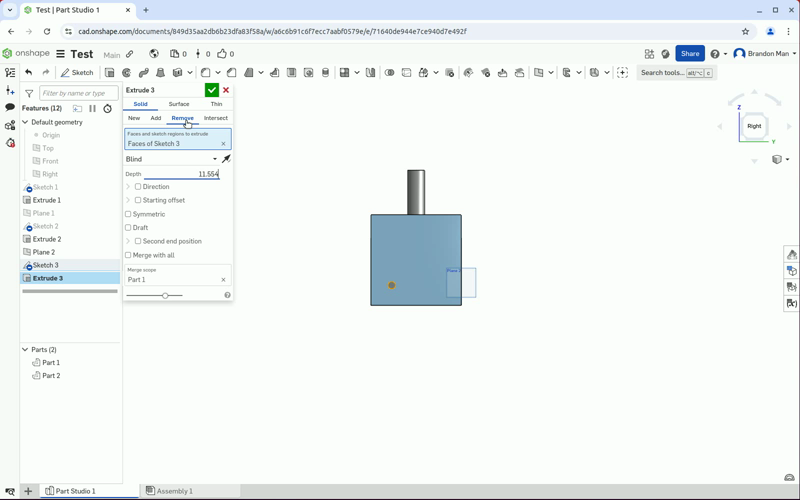
key(tab, 6)
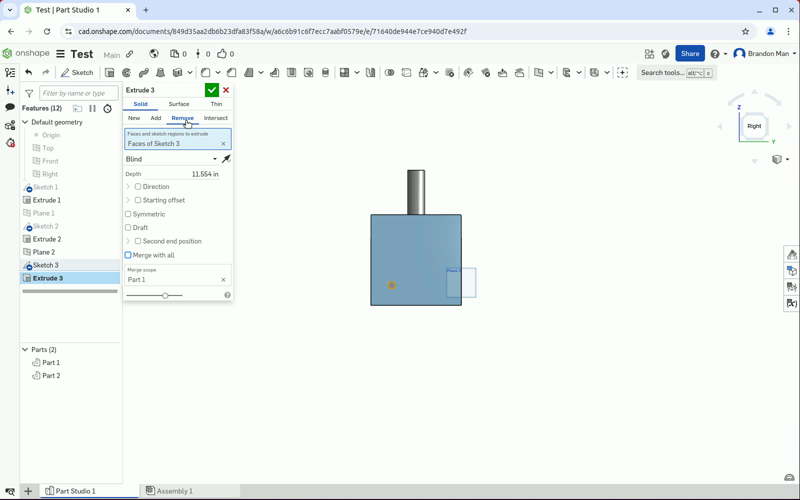
key(space)
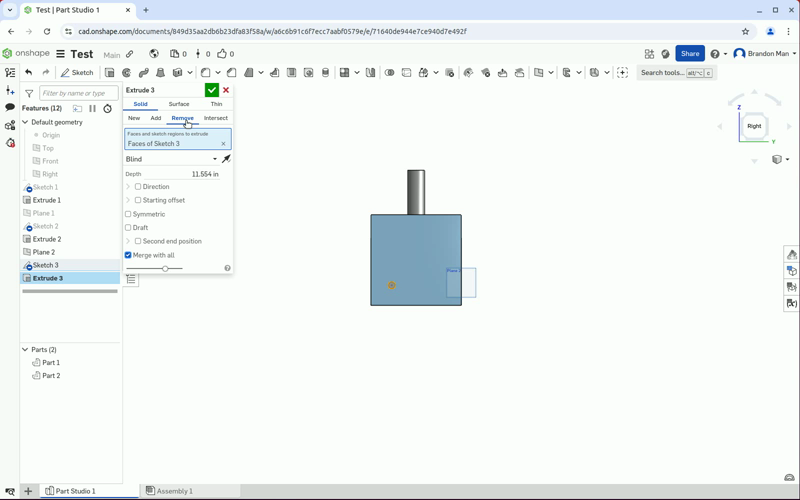
key(enter)
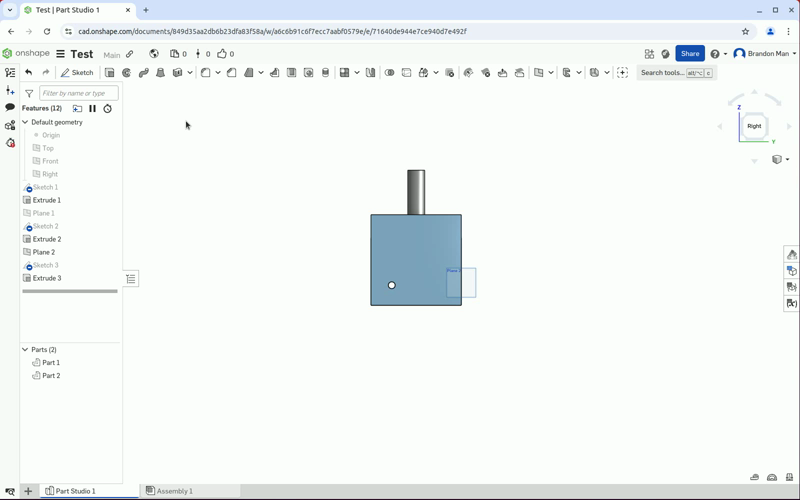
key(shift+h)
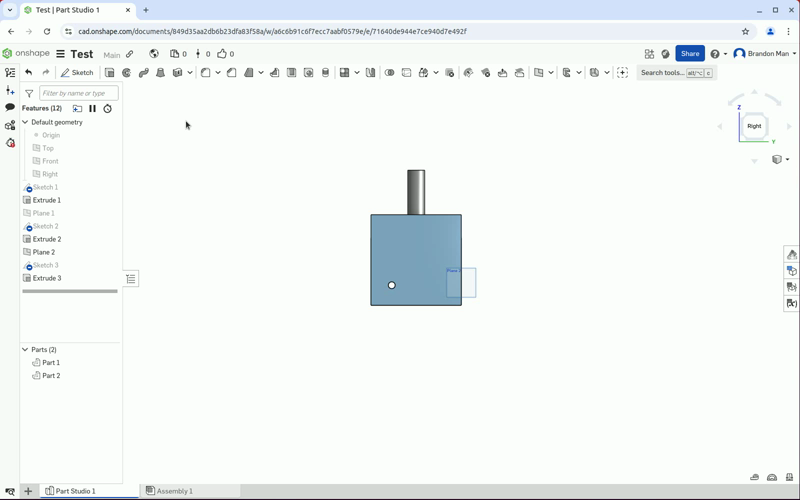
key(shift+h)
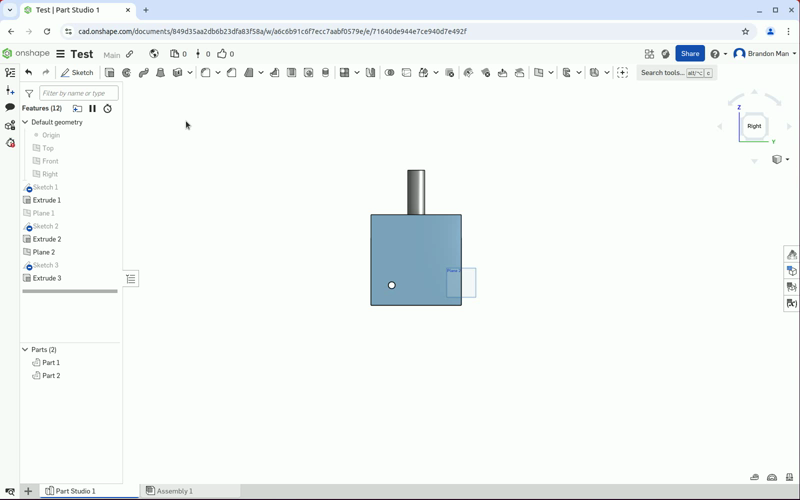
mouse_move(73, 189)
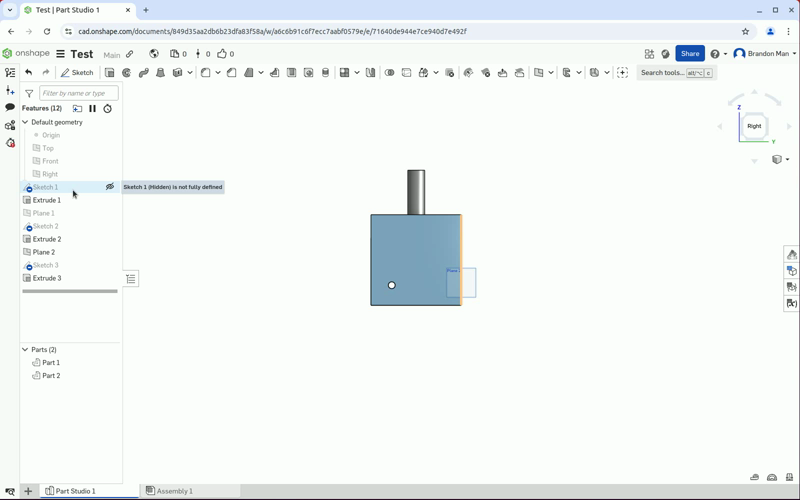
click(73, 189)
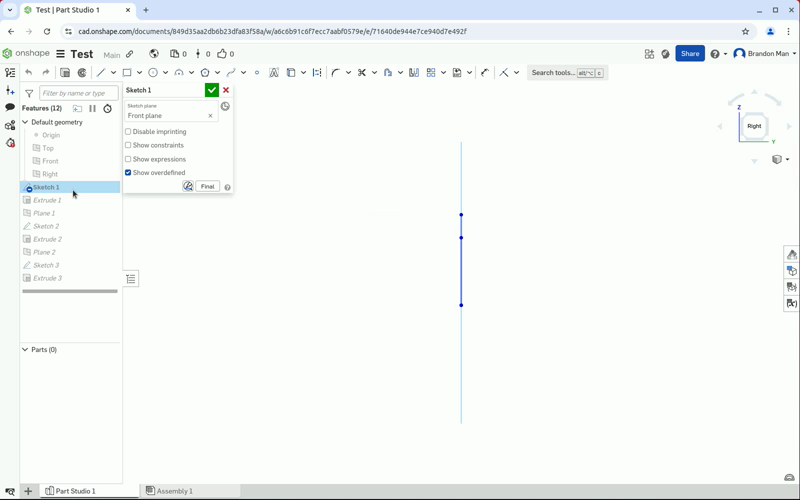
mouse_move(229, 92)
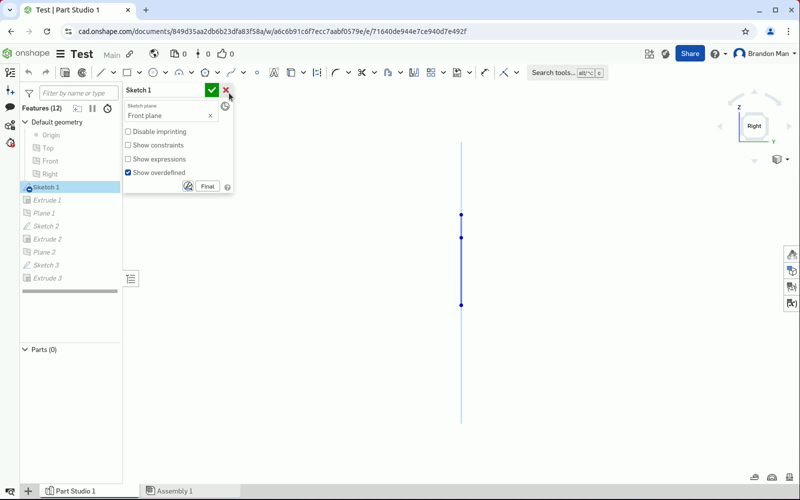
click(229, 92)
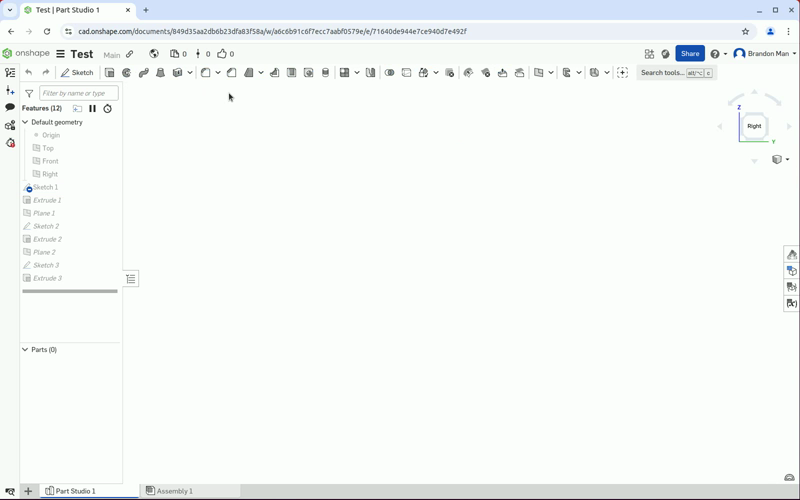
key(shift+s)
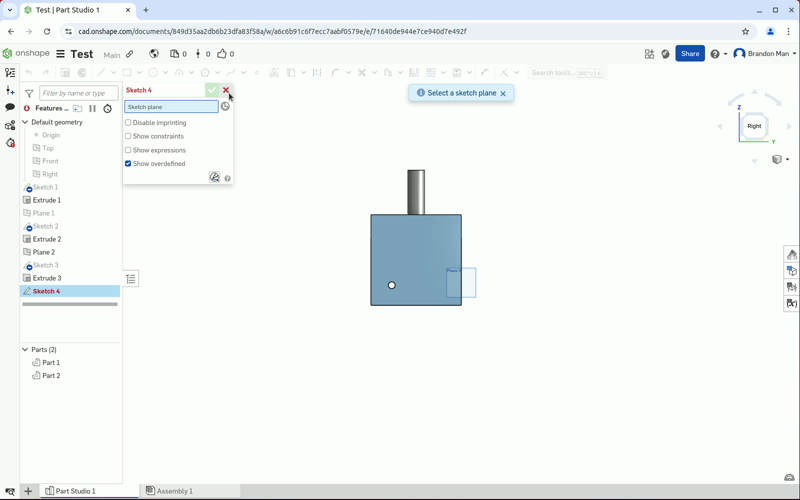
mouse_move(73, 254)
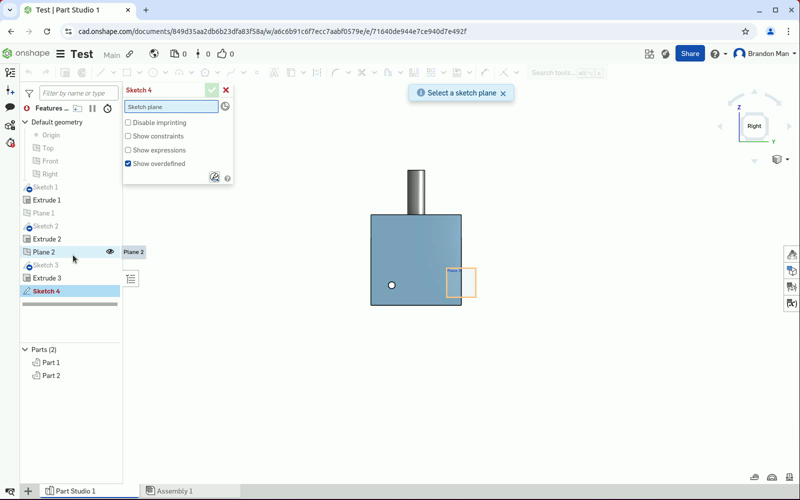
click(73, 254)
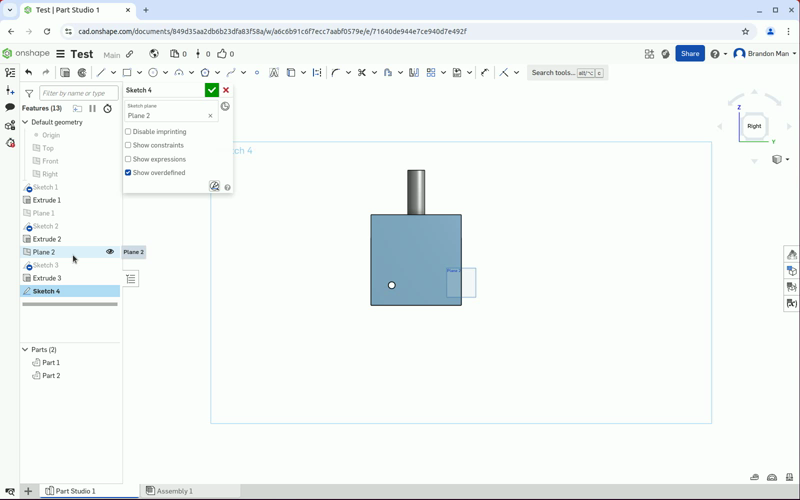
mouse_move(73, 352)
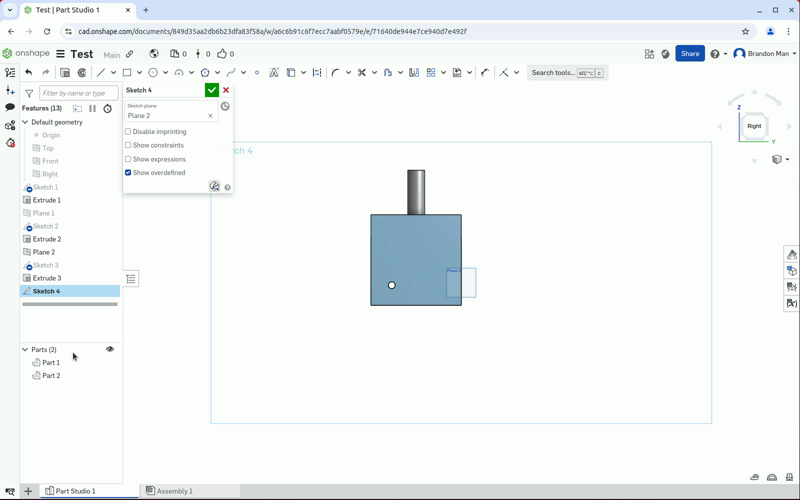
key(y)
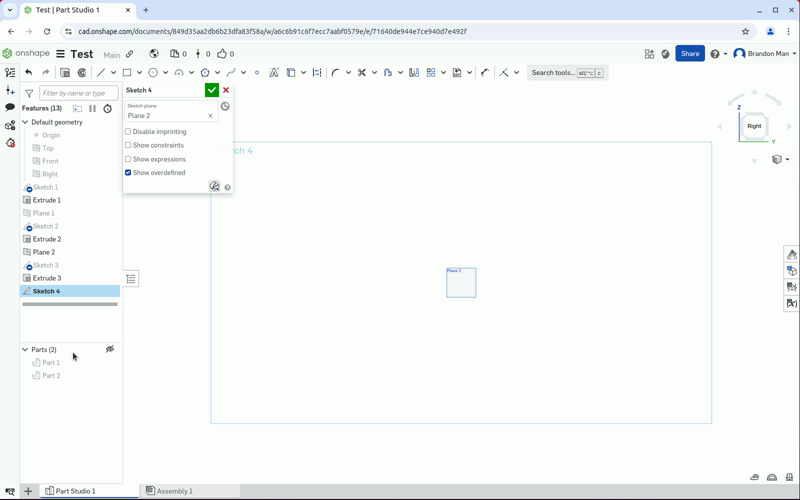
key(c)
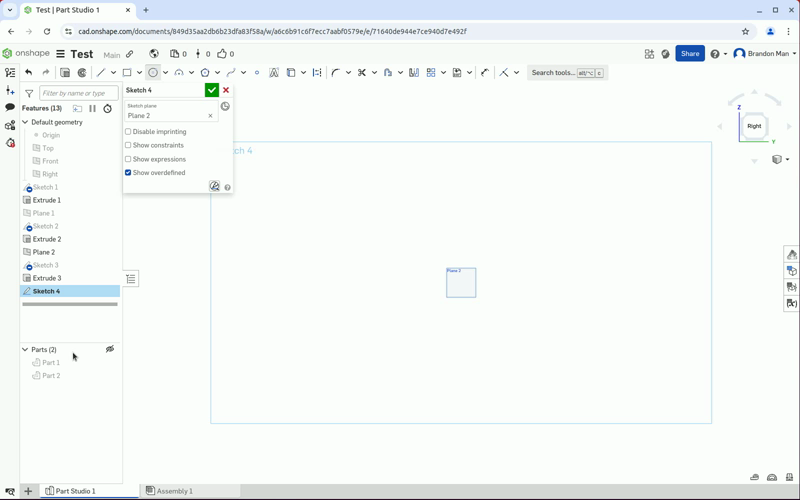
key_down(shift)
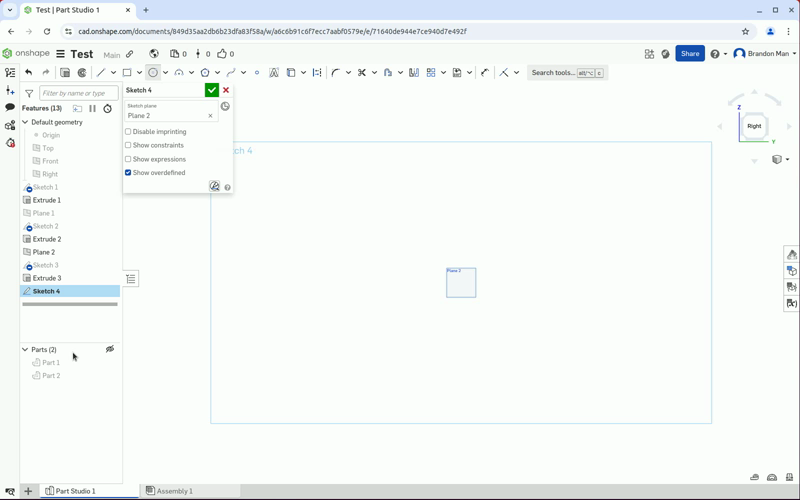
mouse_move(442, 285)
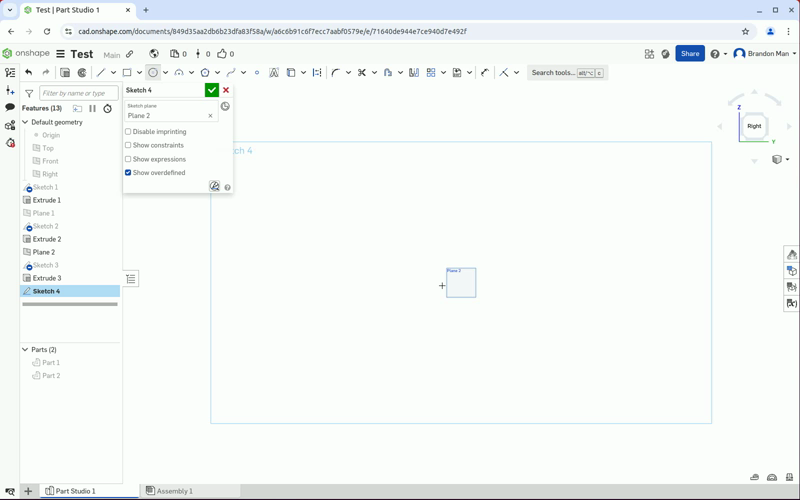
click(442, 285)
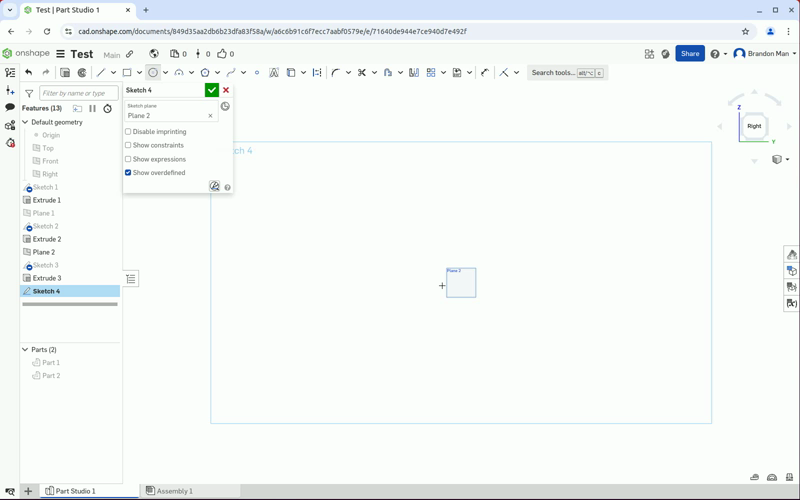
key_up(shift)
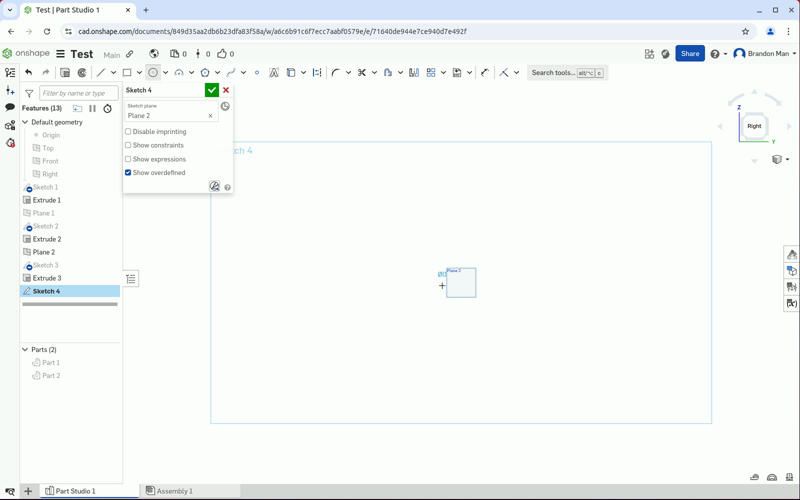
mouse_move(445, 285)
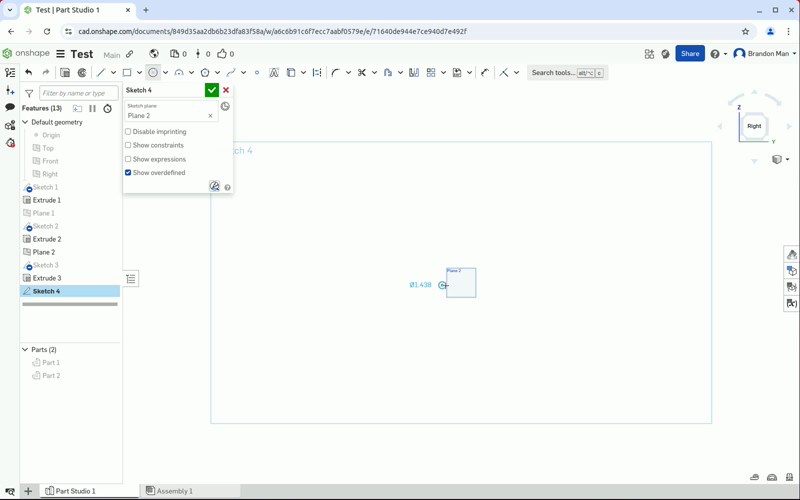
click(445, 285)
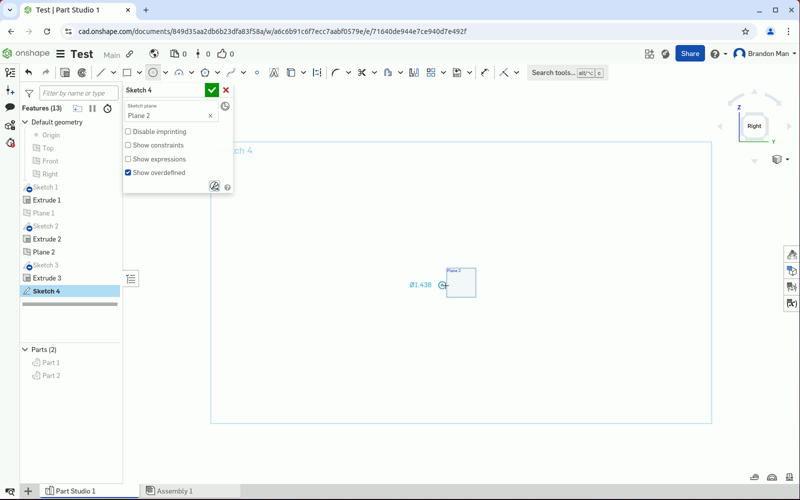
key(esc)
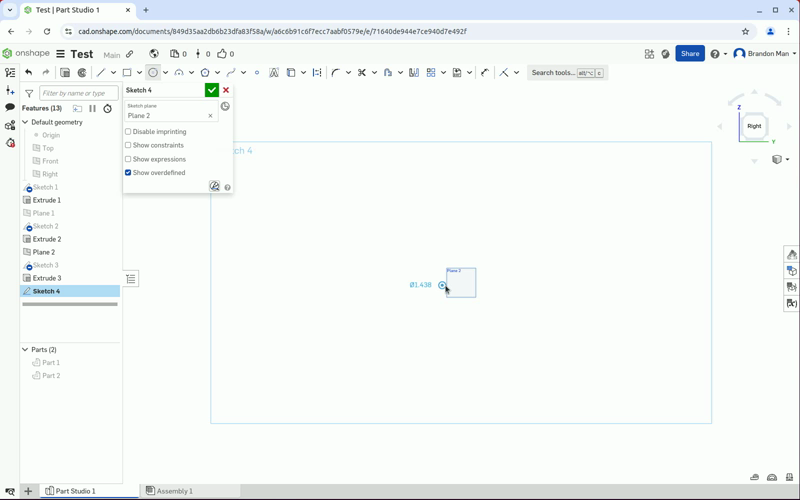
mouse_move(440, 287)
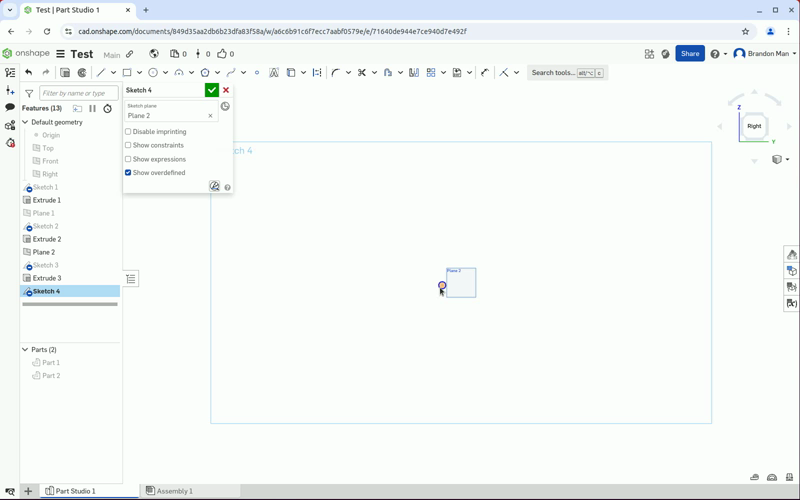
scroll(6)
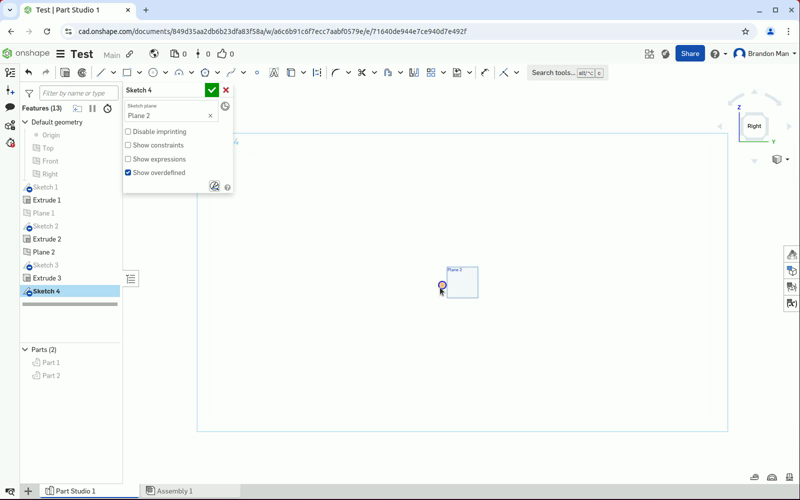
scroll(6)
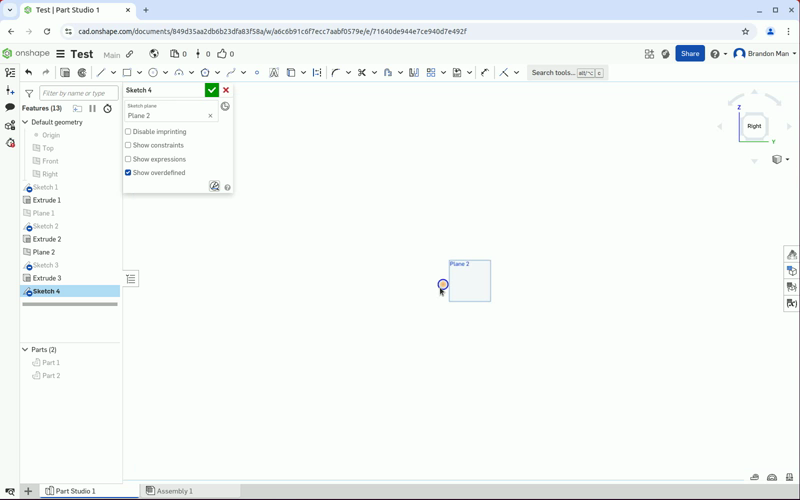
scroll(6)
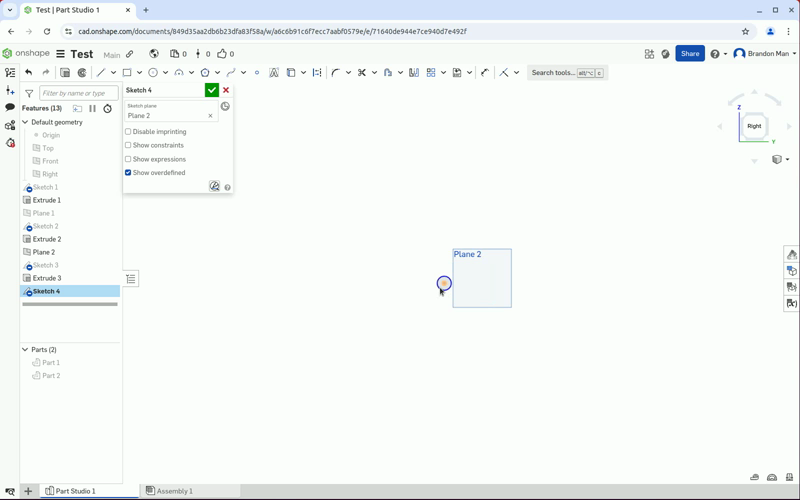
scroll(6)
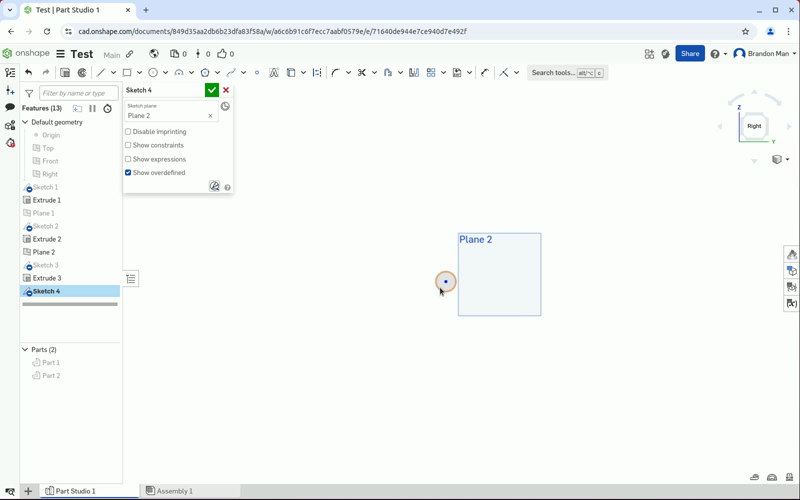
scroll(6)
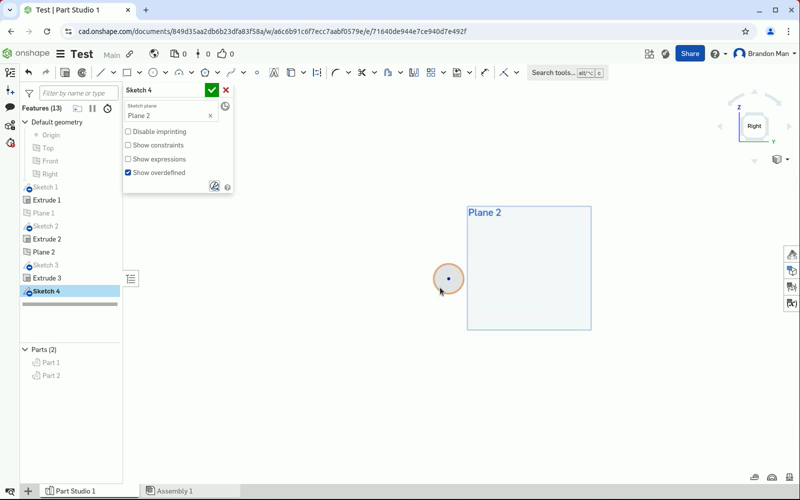
scroll(6)
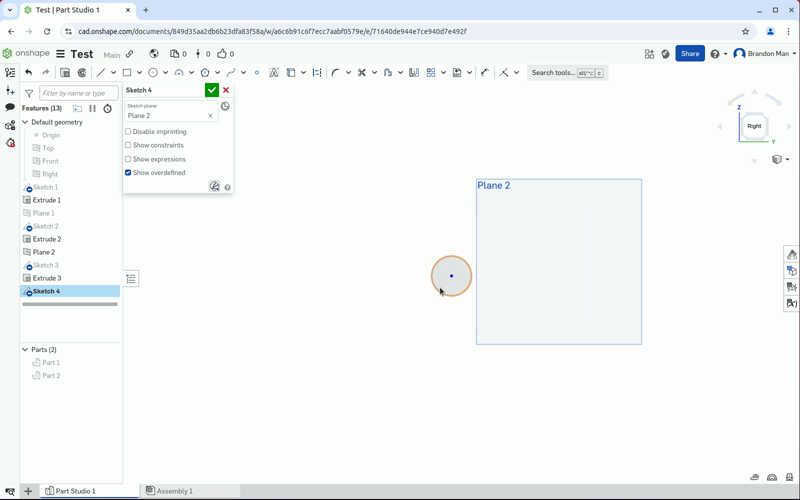
scroll(6)
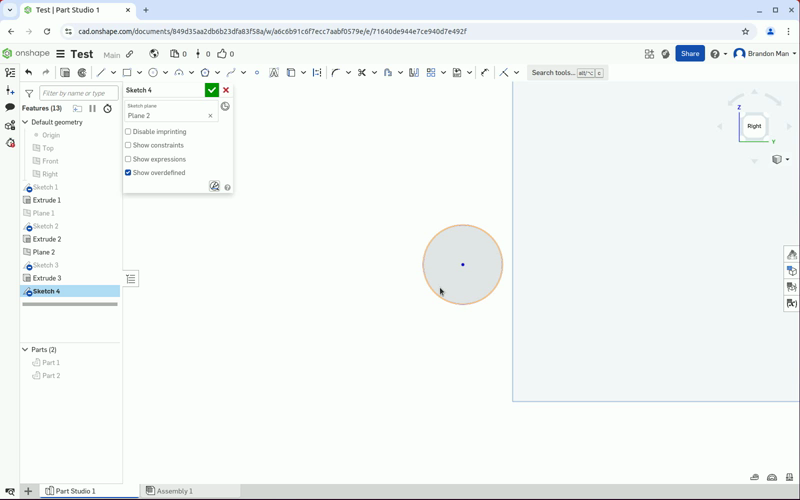
click(440, 287)
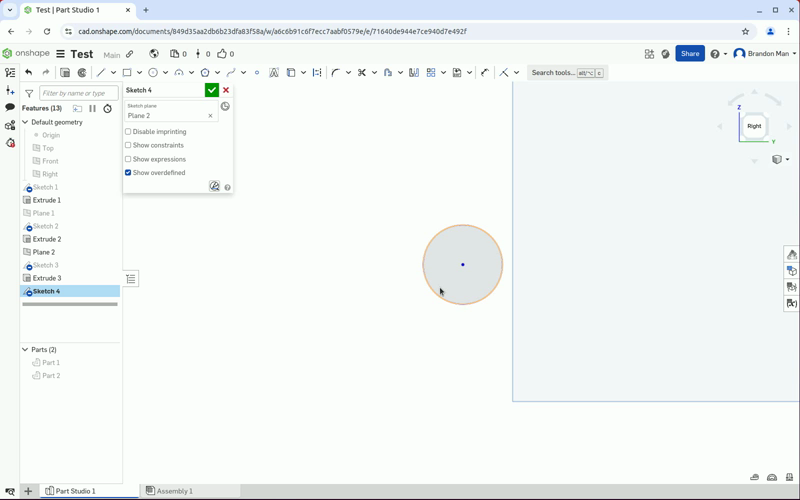
scroll(-6)
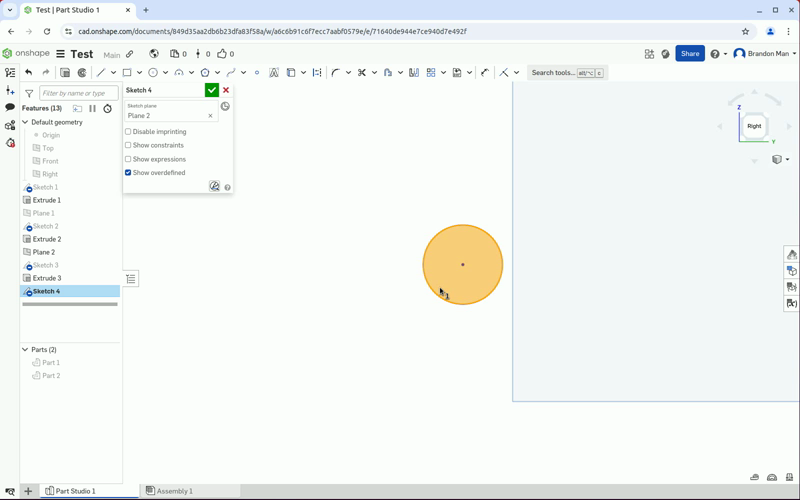
scroll(-6)
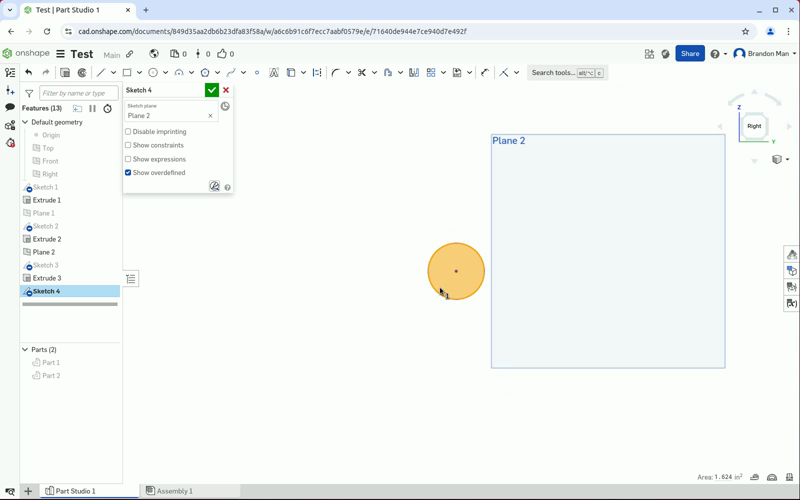
scroll(-6)
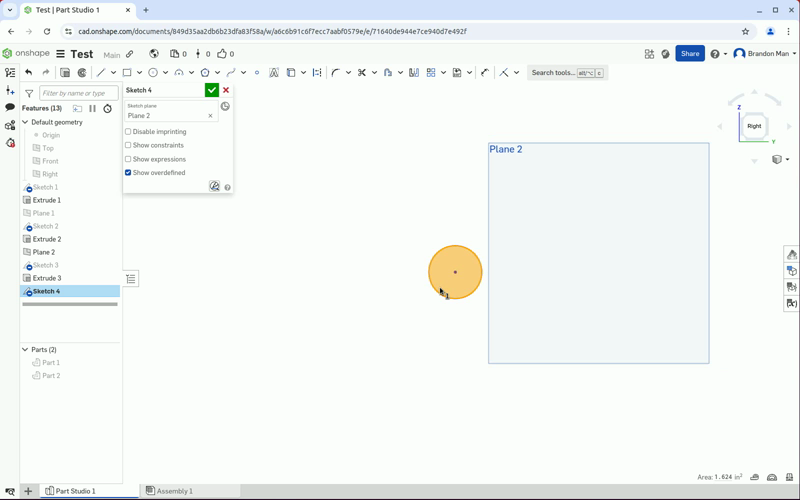
scroll(-6)
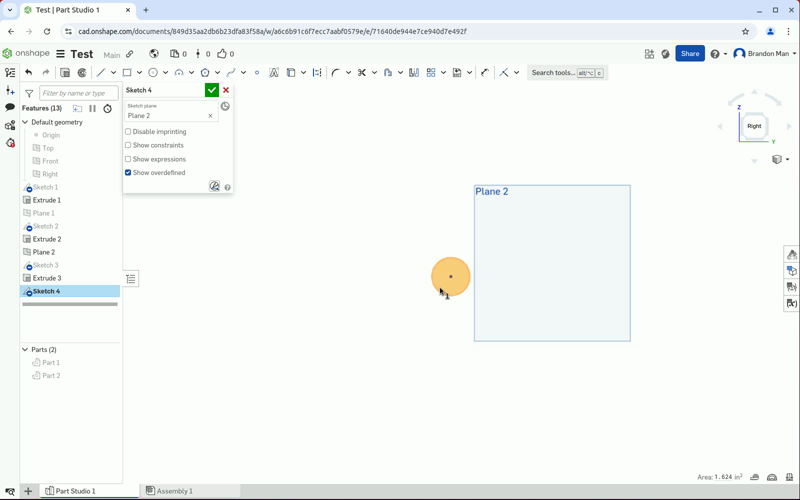
scroll(-6)
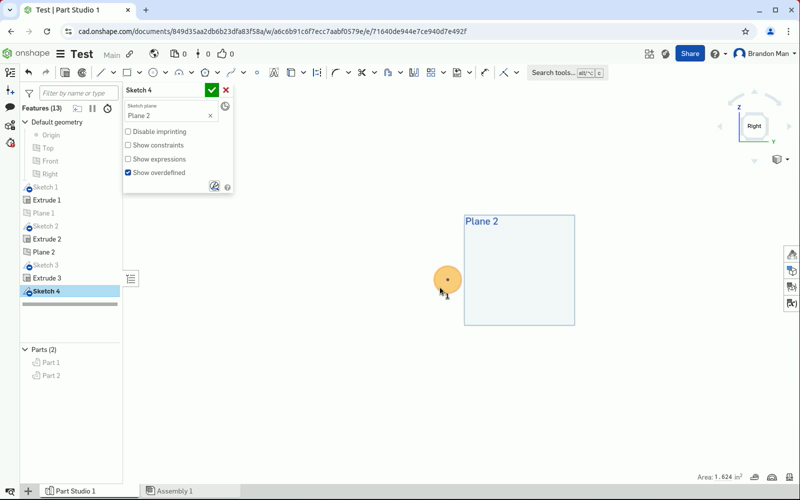
scroll(-6)
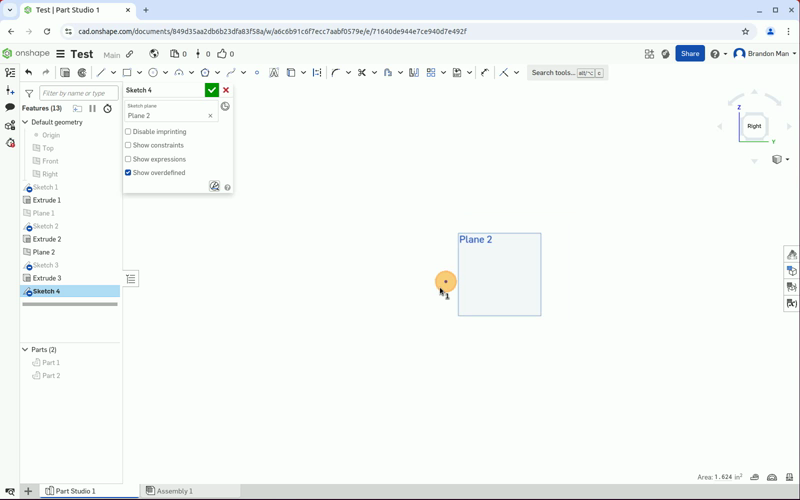
scroll(-6)
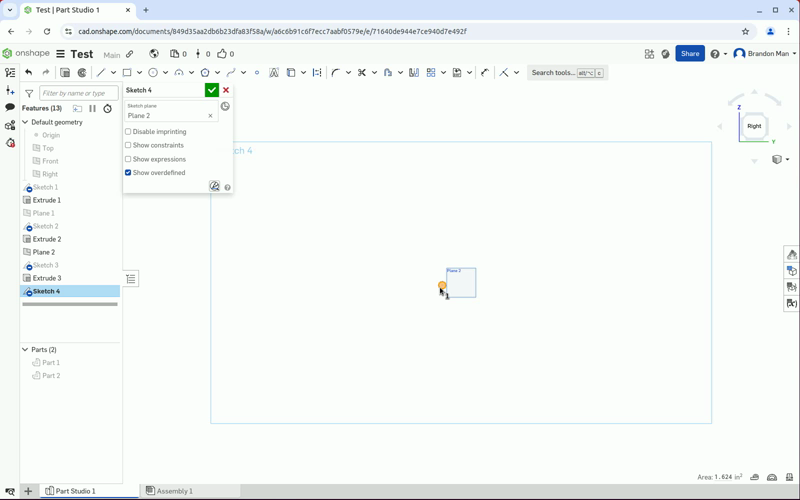
mouse_move(73, 352)
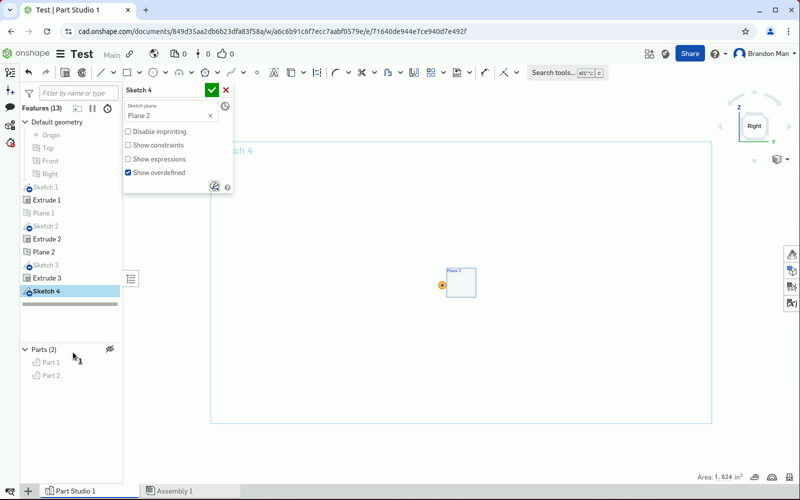
key(shift+y)
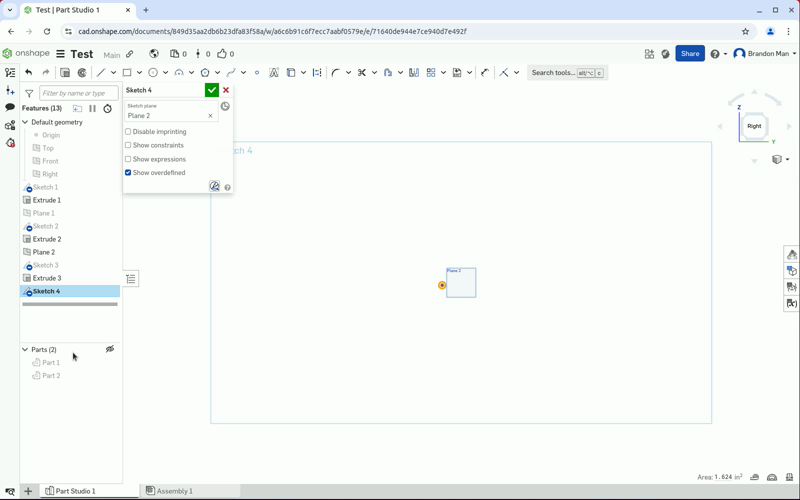
key(shift+e)
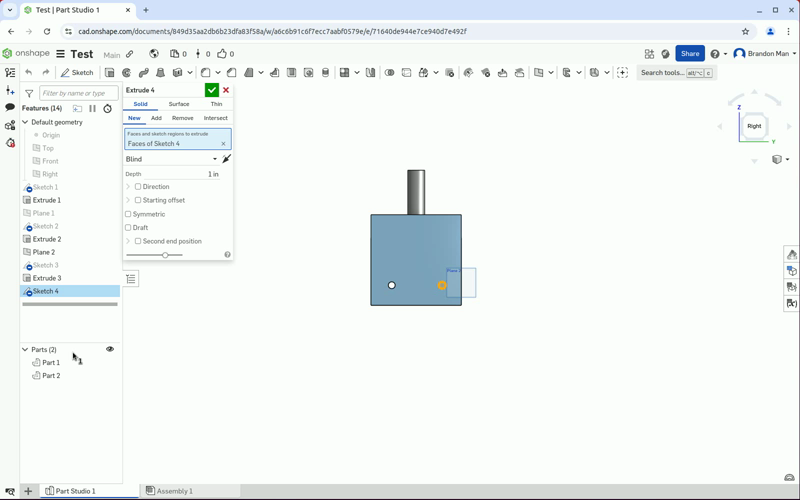
mouse_move(143, 106)
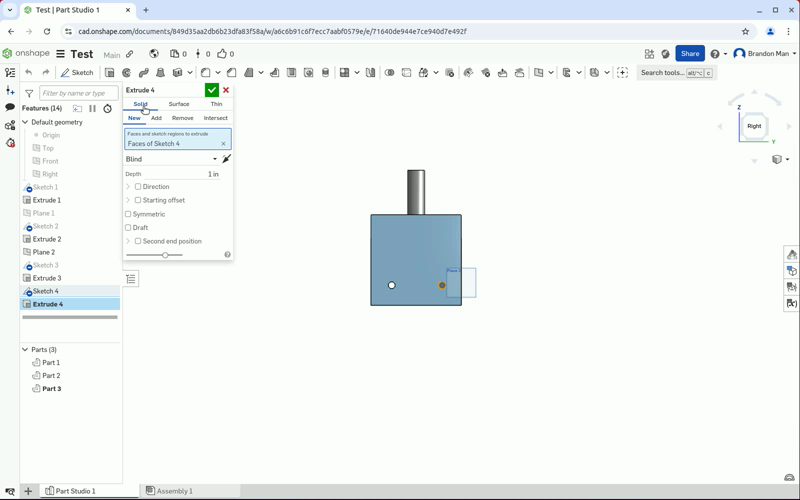
click(143, 106)
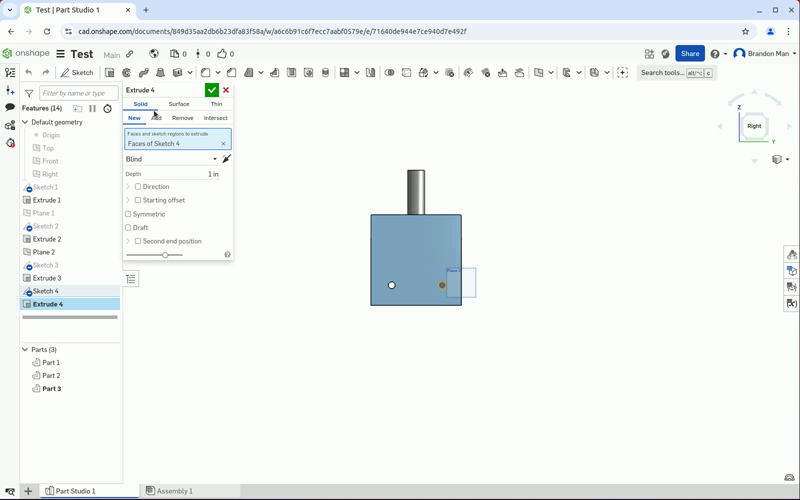
mouse_move(186, 120)
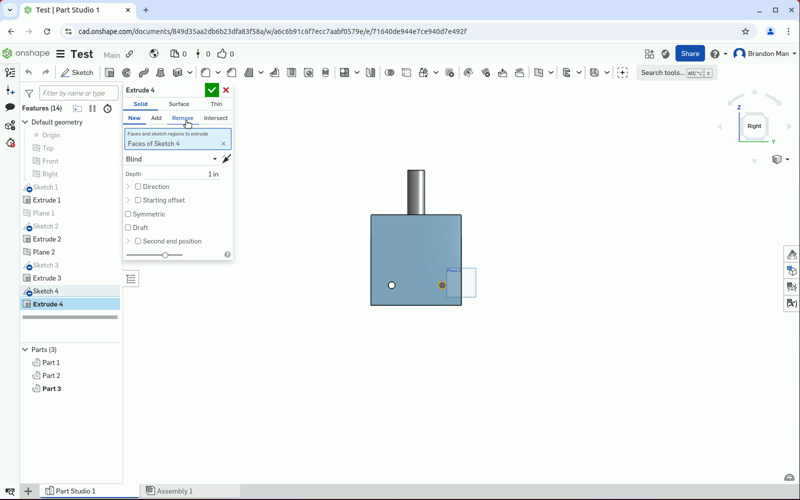
click(186, 120)
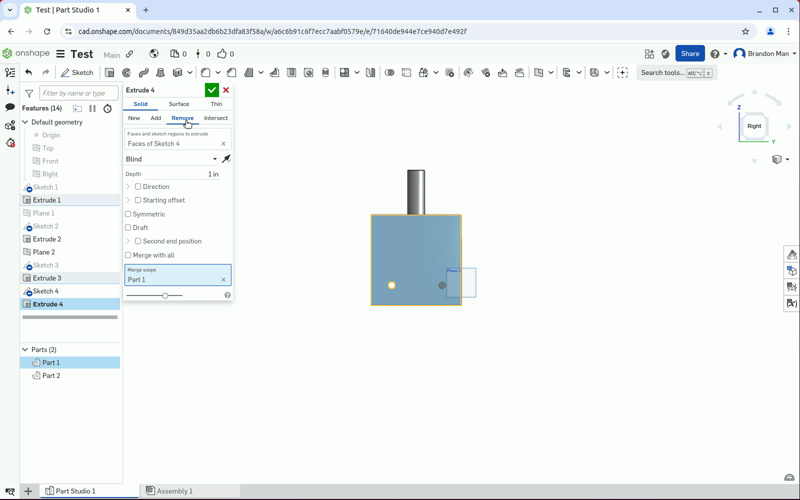
key(tab, 4)
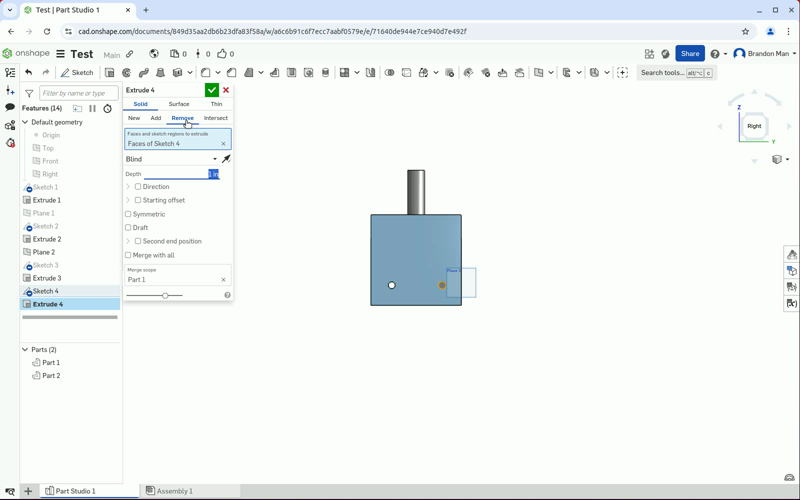
text(11.554)
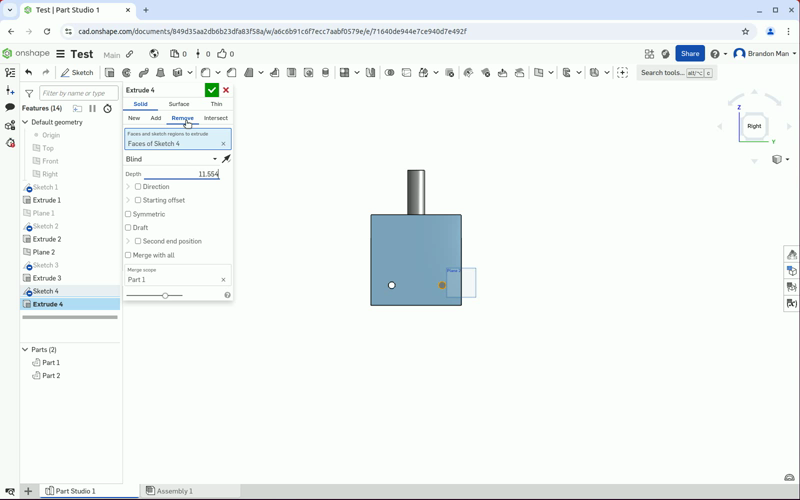
key(tab, 6)
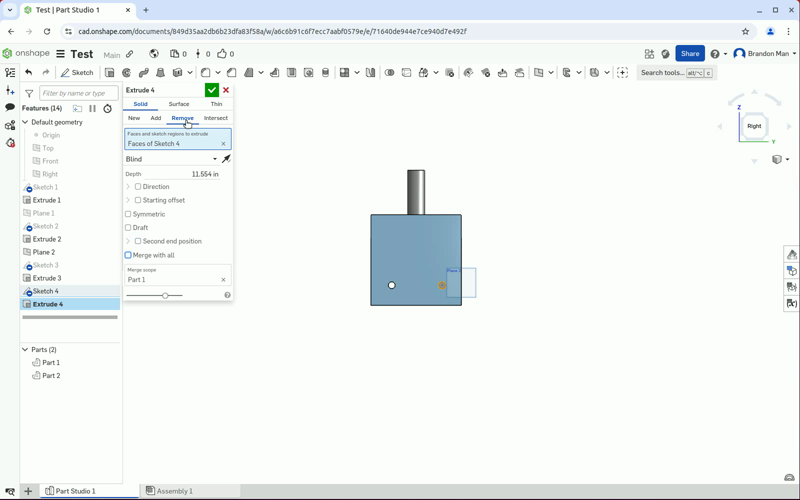
key(space)
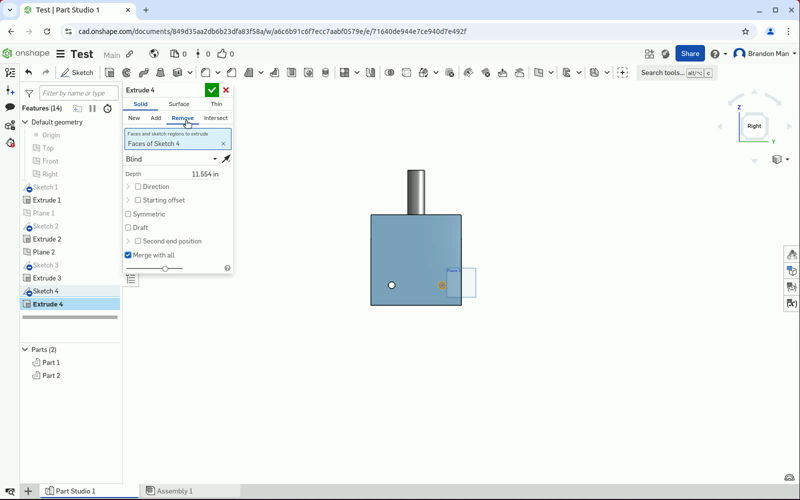
key(enter)
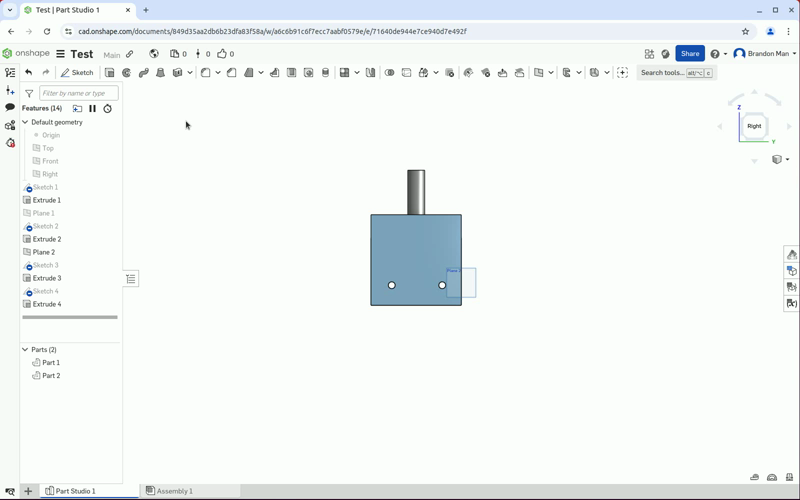
key(shift+h)
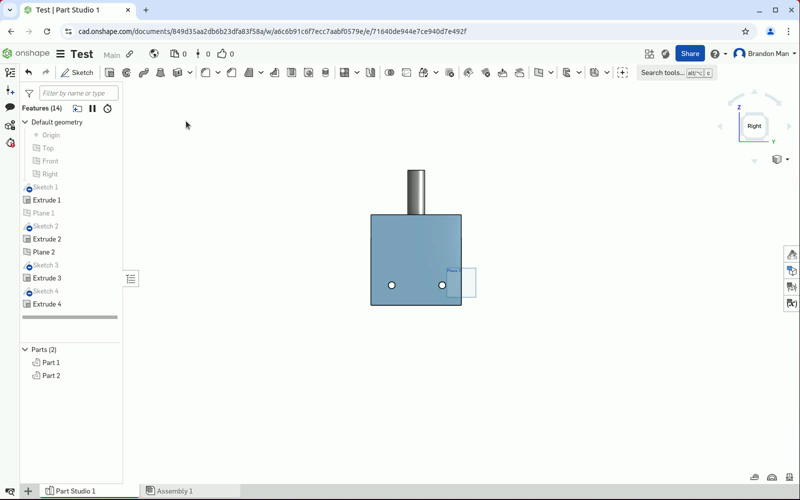
key(shift+h)
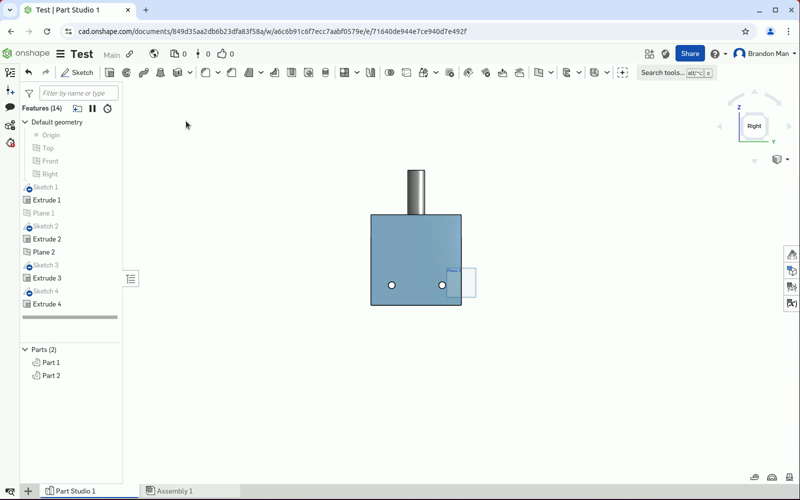
key(shift+7)
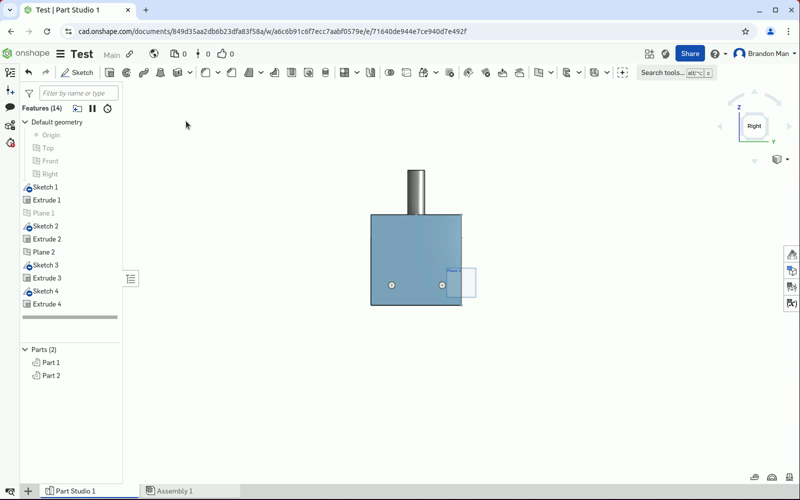
key(right, 2)
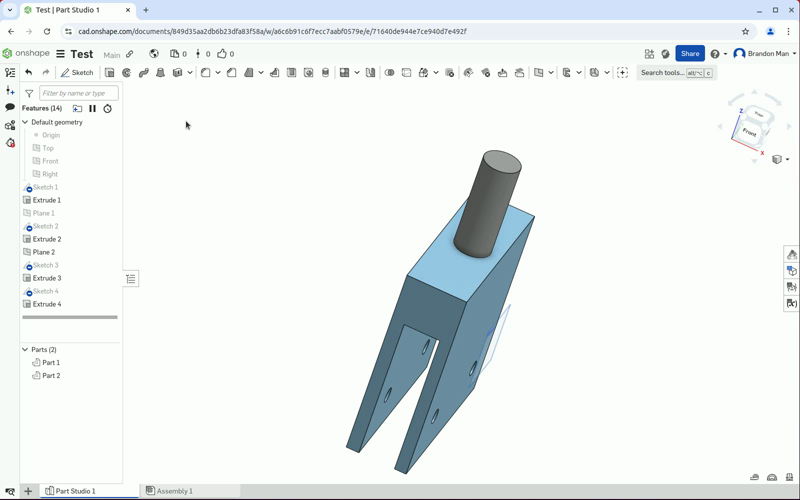
key(down, 2)
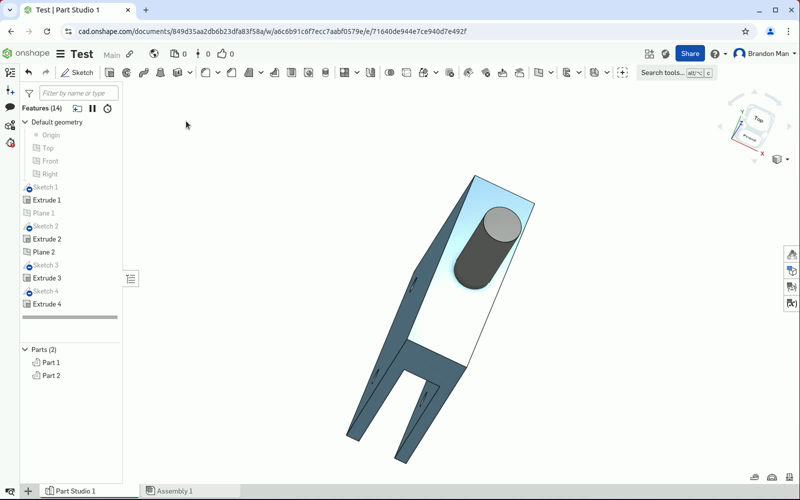
key(up, 2)
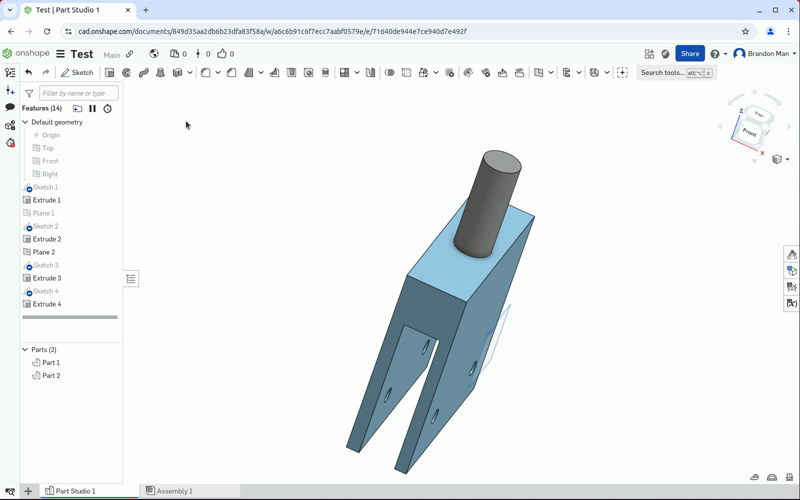
key(left, 2)
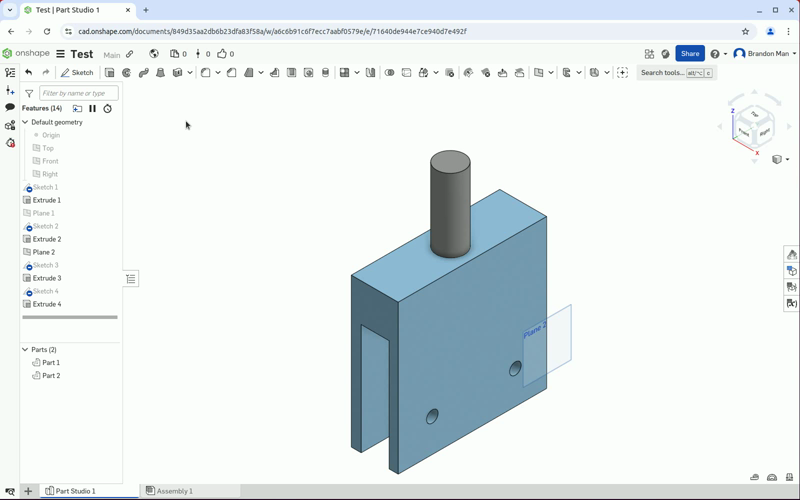
mouse_move(73, 189)
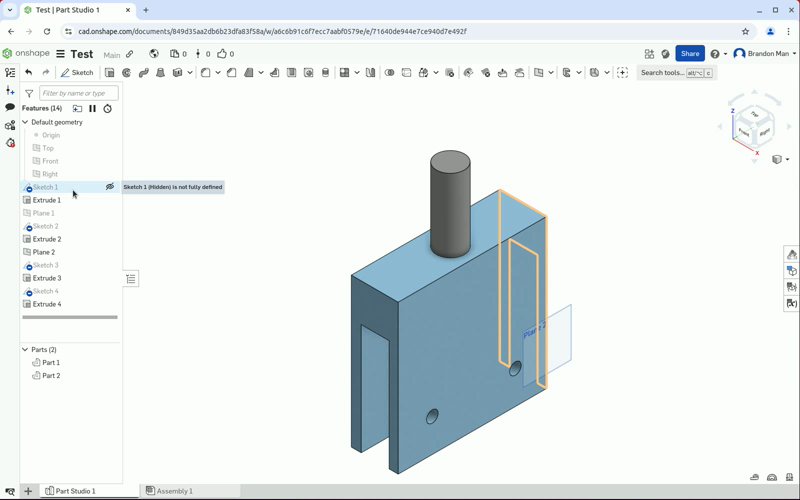
click(73, 189)